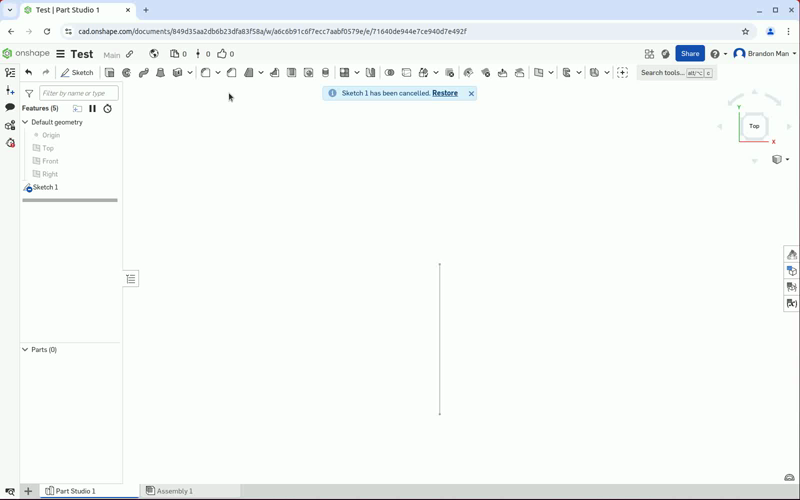
key(shift+h)
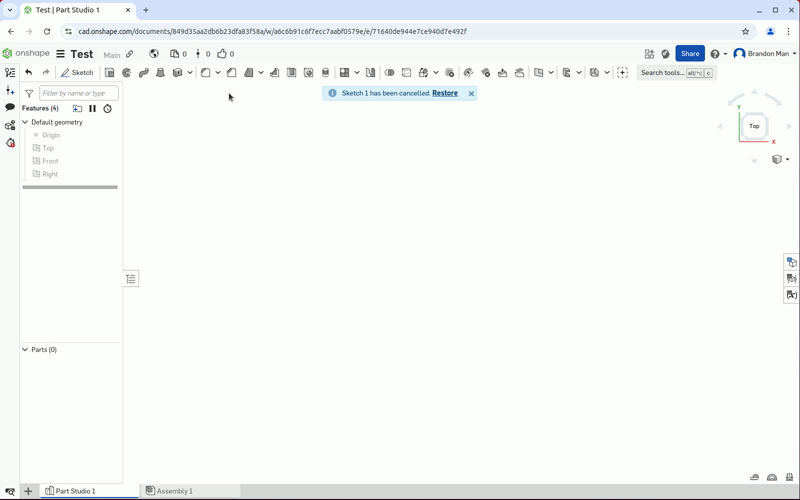
mouse_move(73, 352)
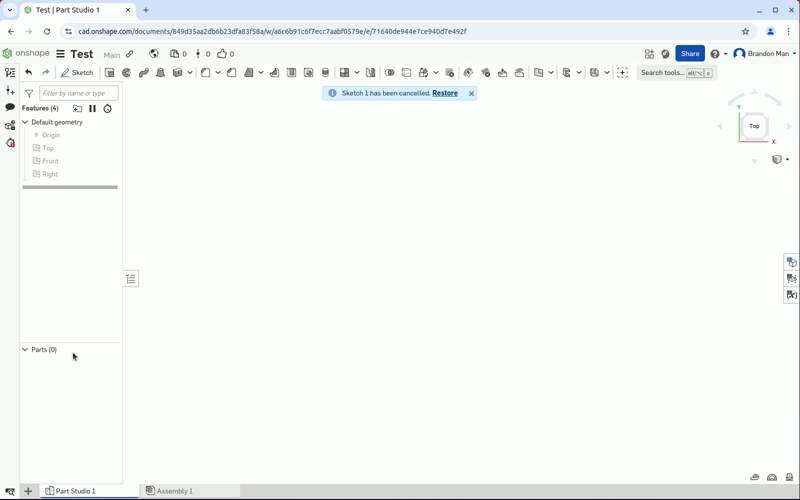
key(y)
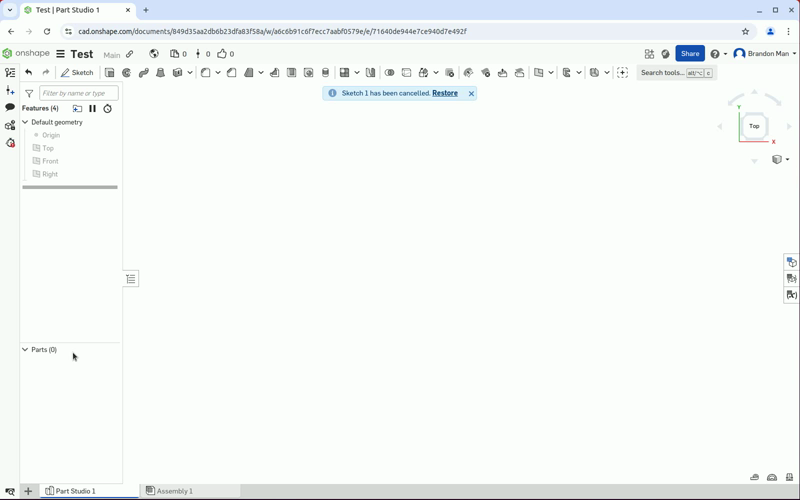
key(shift+p)
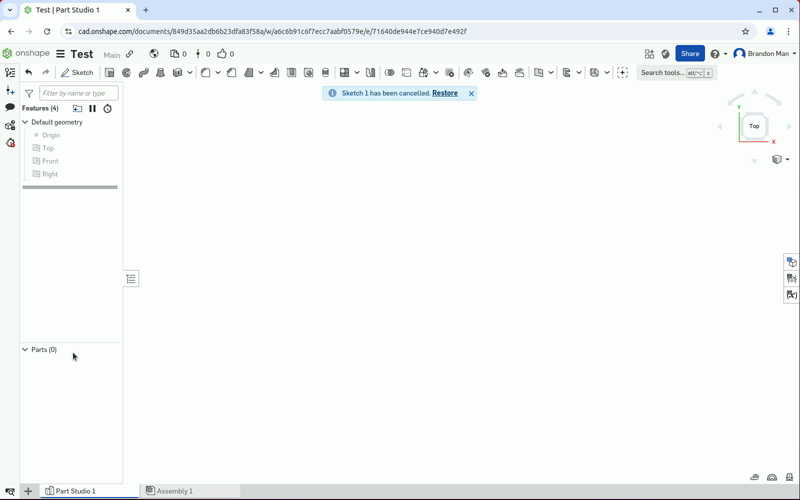
key(space)
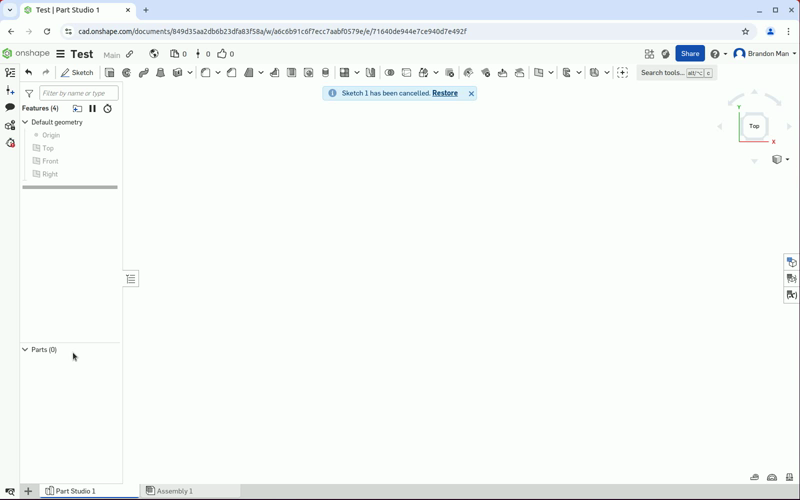
key_down(shift)
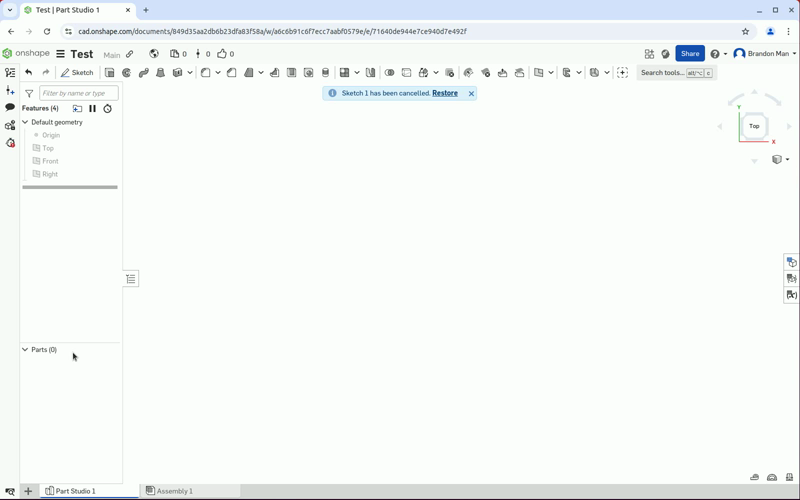
key(up)
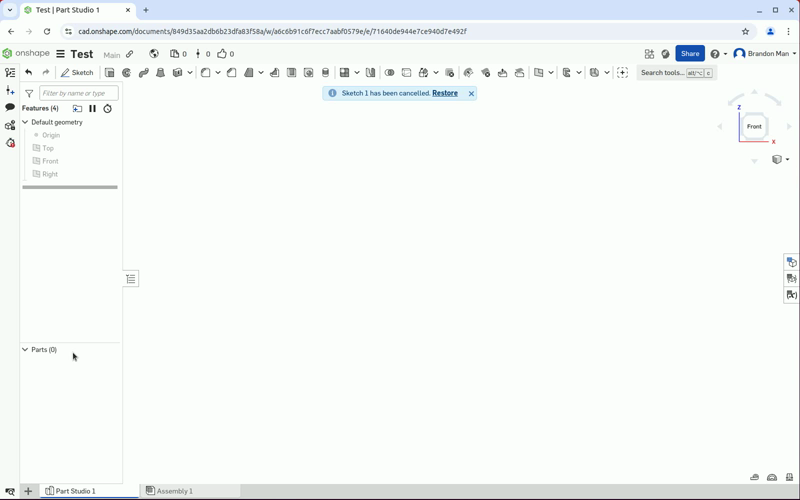
key_up(shift)
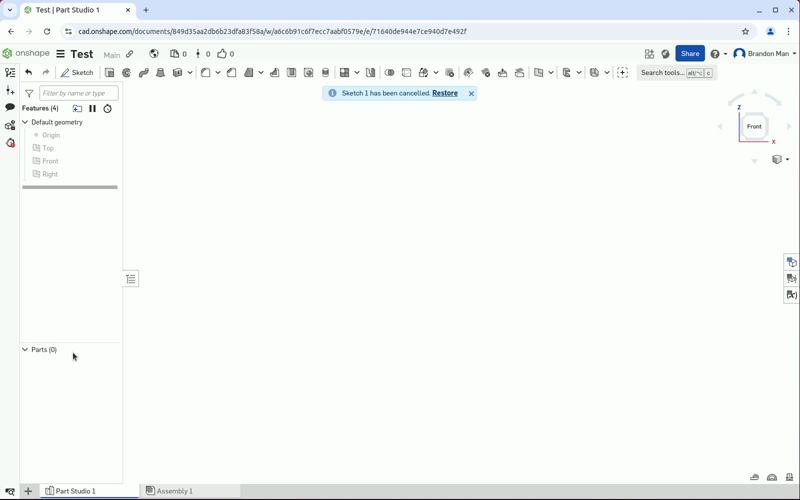
mouse_move(73, 352)
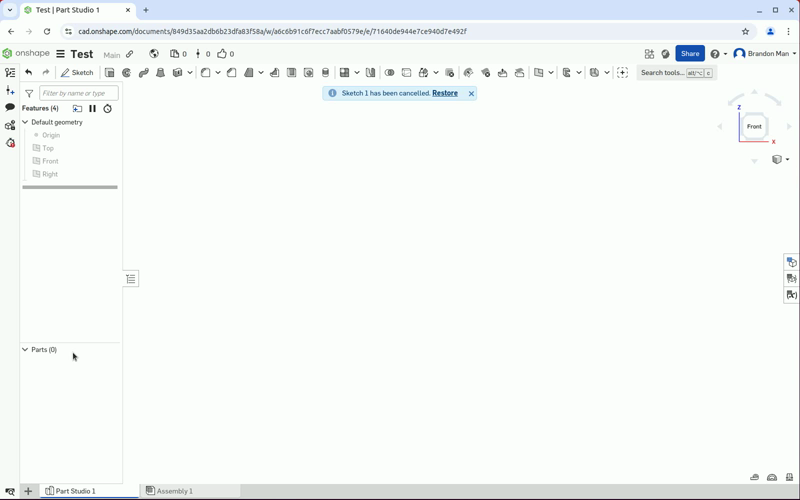
key(shift+y)
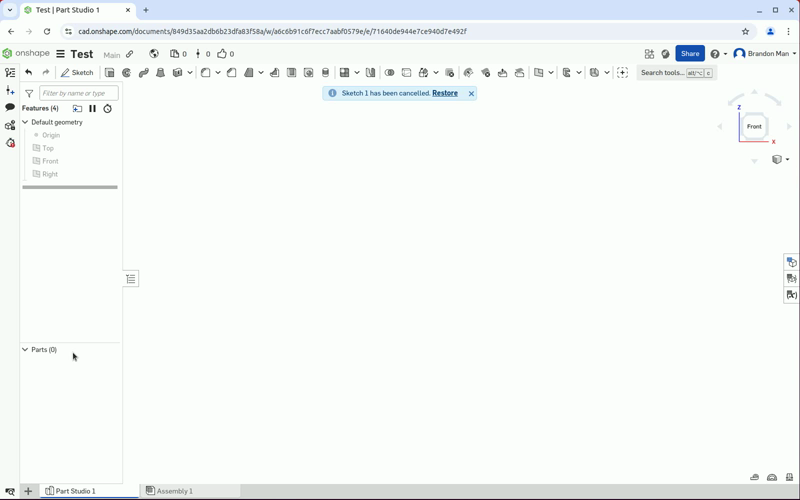
key(shift+s)
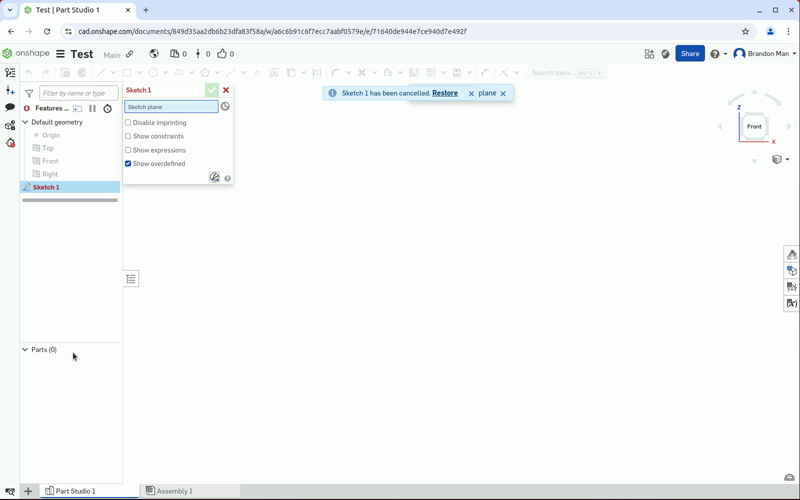
mouse_move(73, 163)
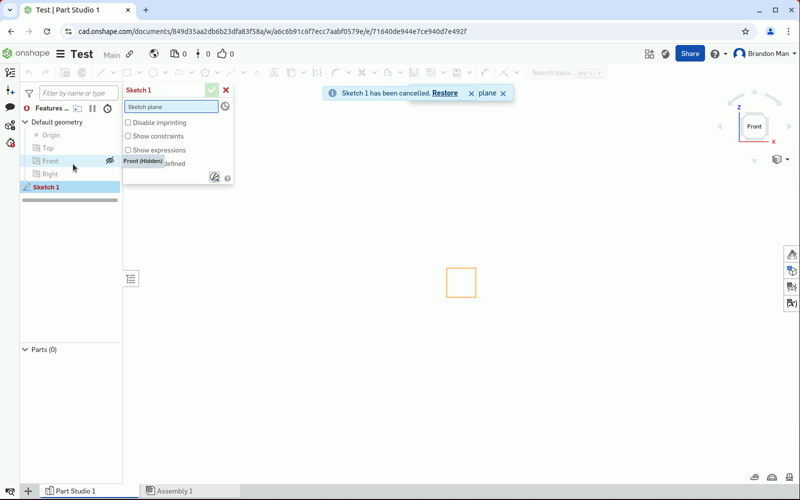
click(73, 163)
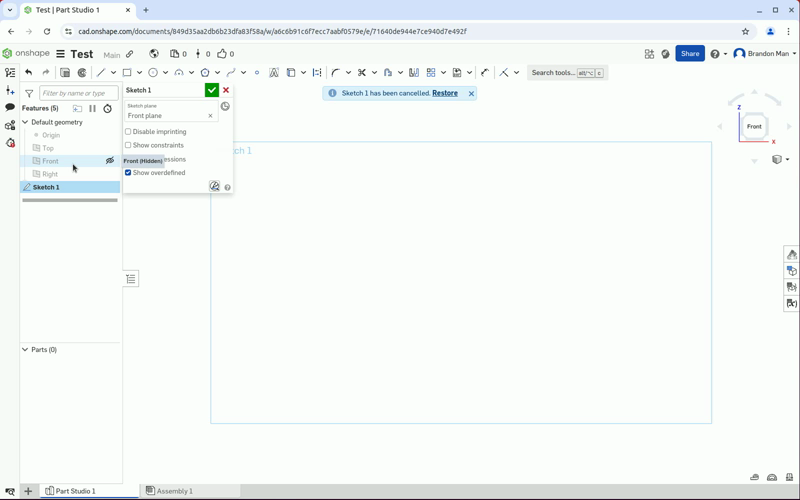
mouse_move(73, 352)
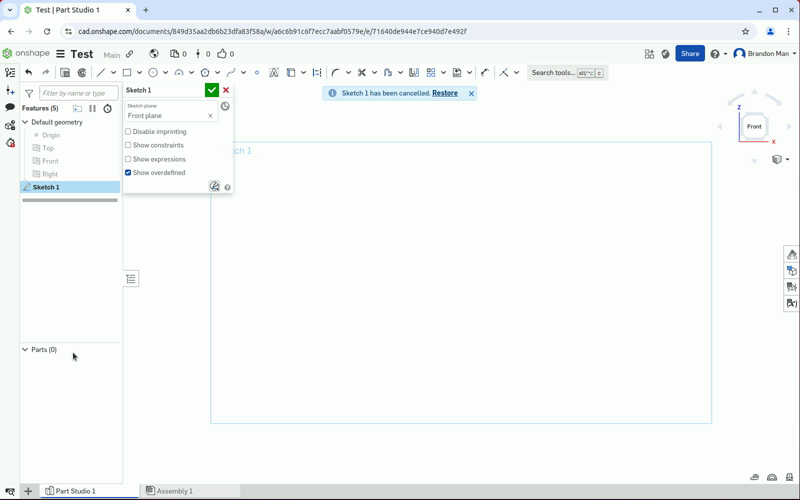
key(y)
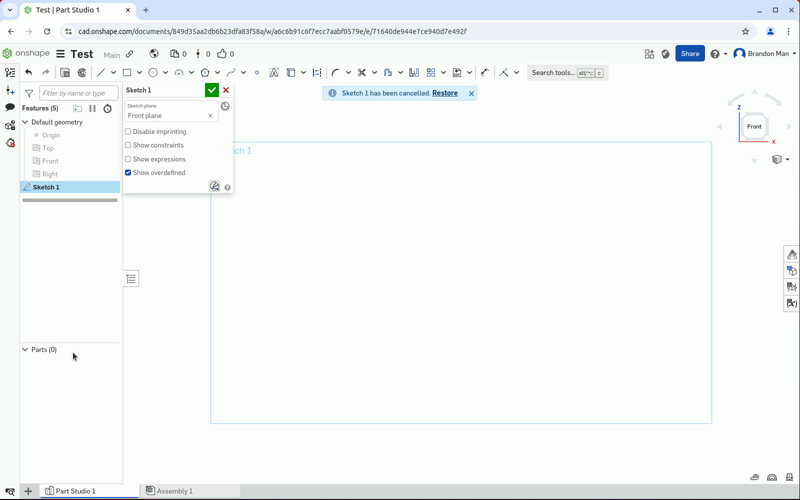
key(l)
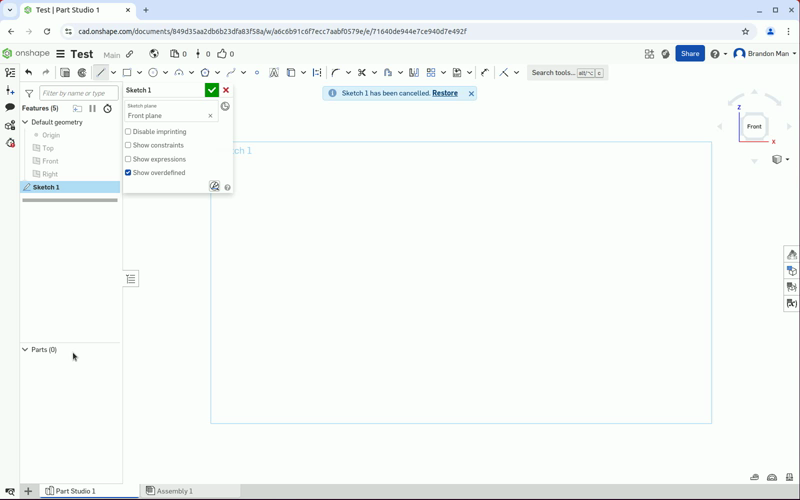
key_down(shift)
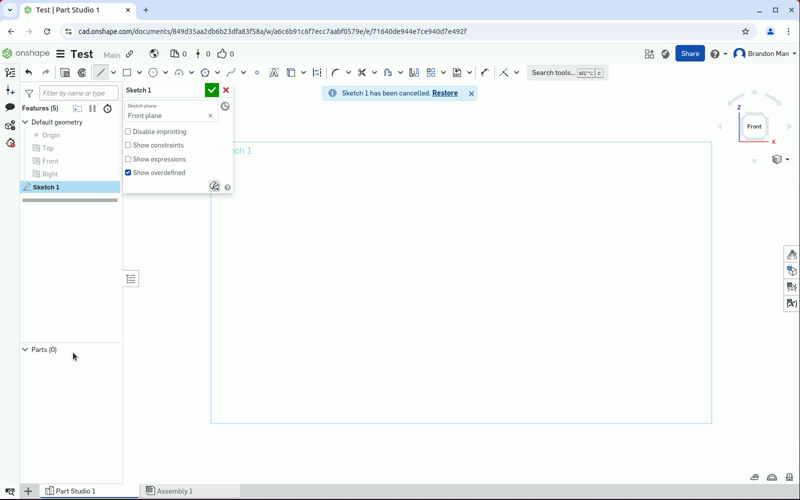
mouse_move(512, 282)
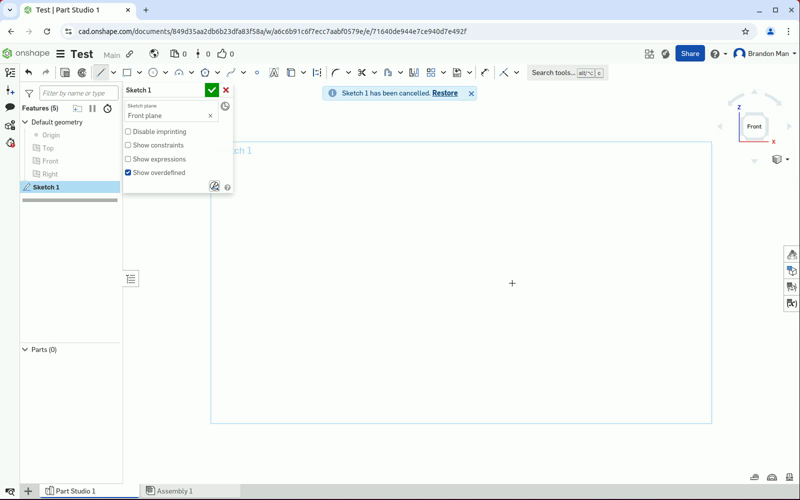
click(512, 282)
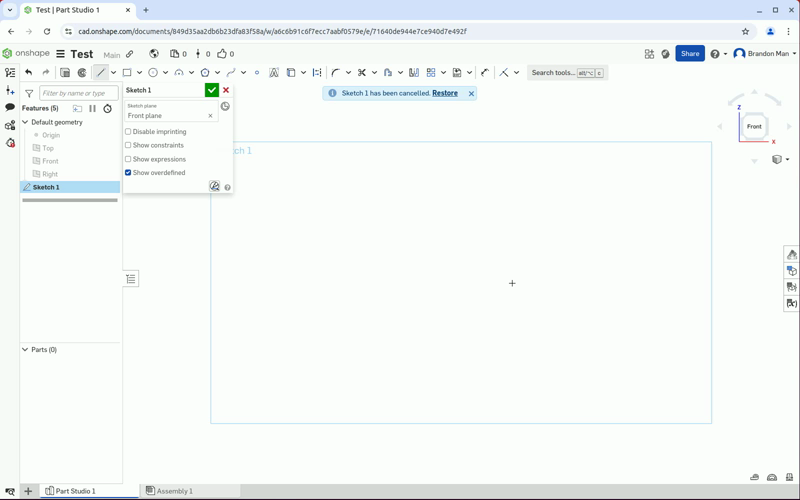
key_up(shift)
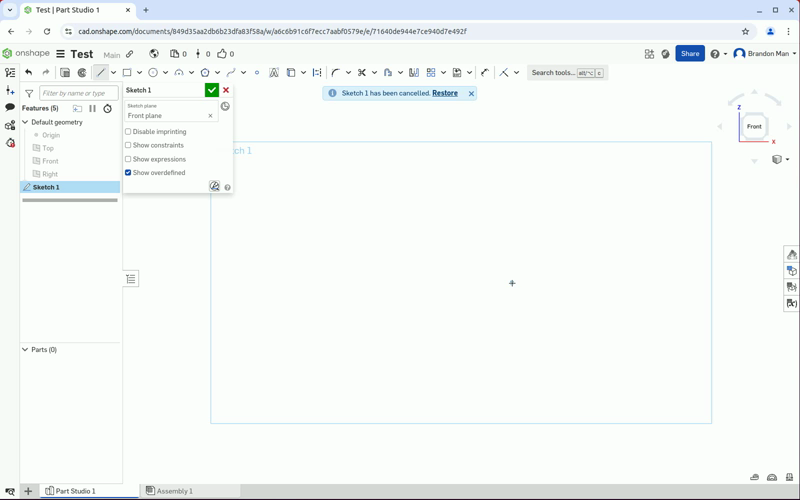
key_down(shift)
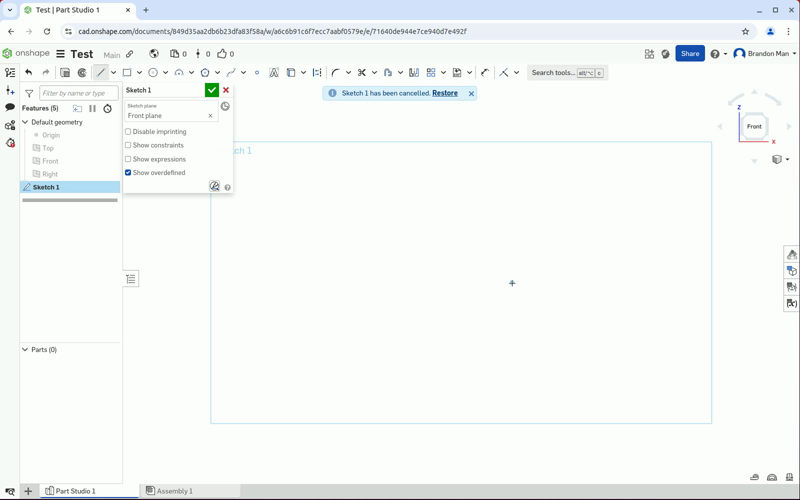
mouse_move(573, 282)
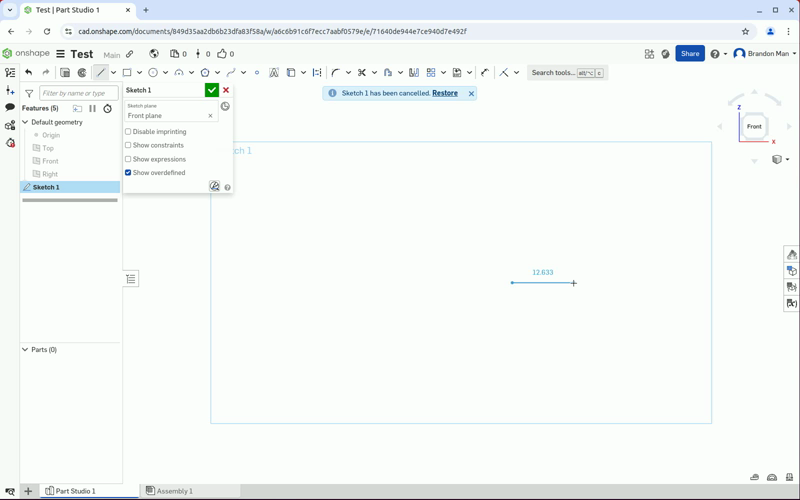
click(573, 282)
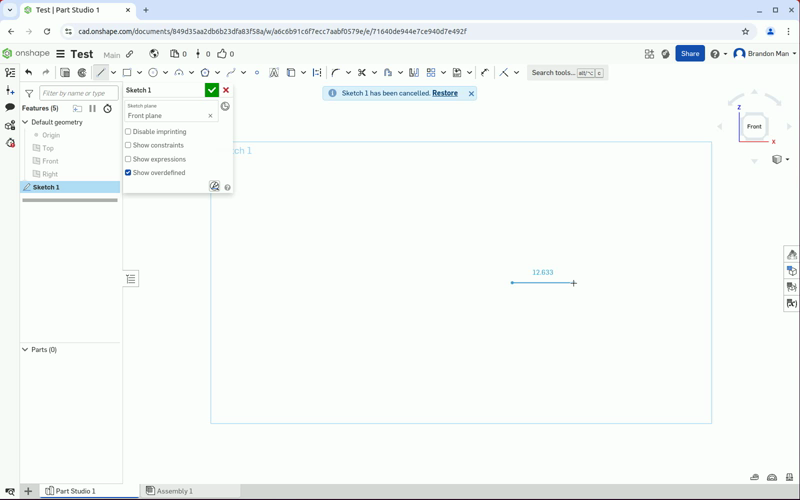
key_up(shift)
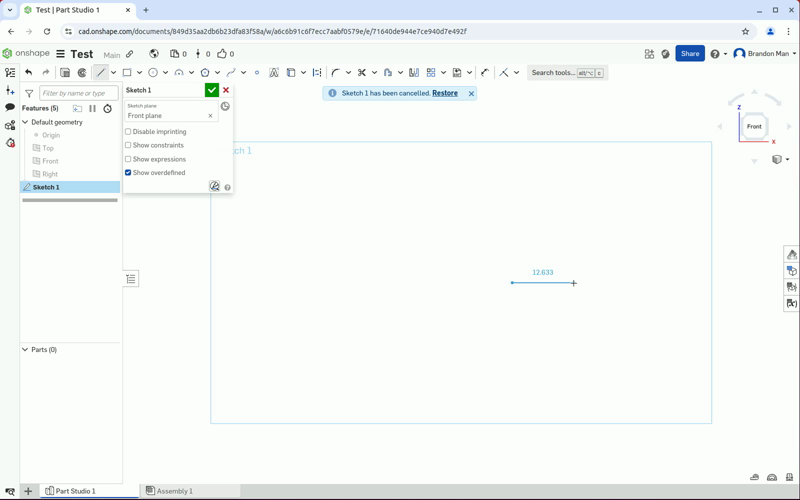
key_down(shift)
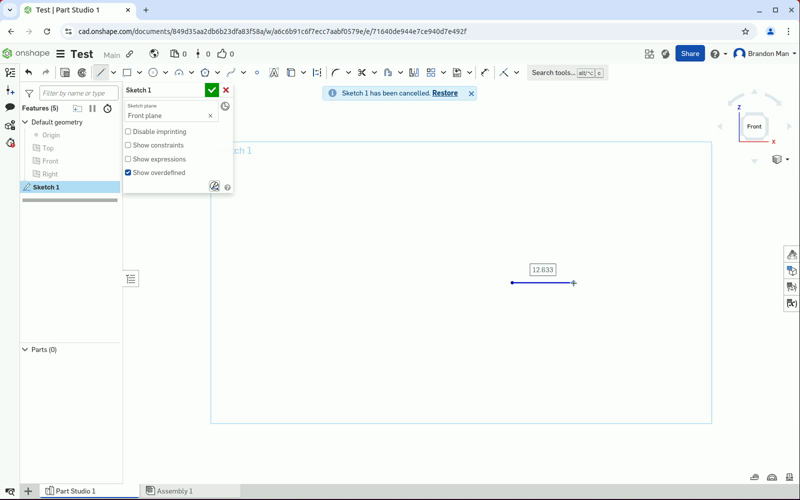
mouse_move(573, 194)
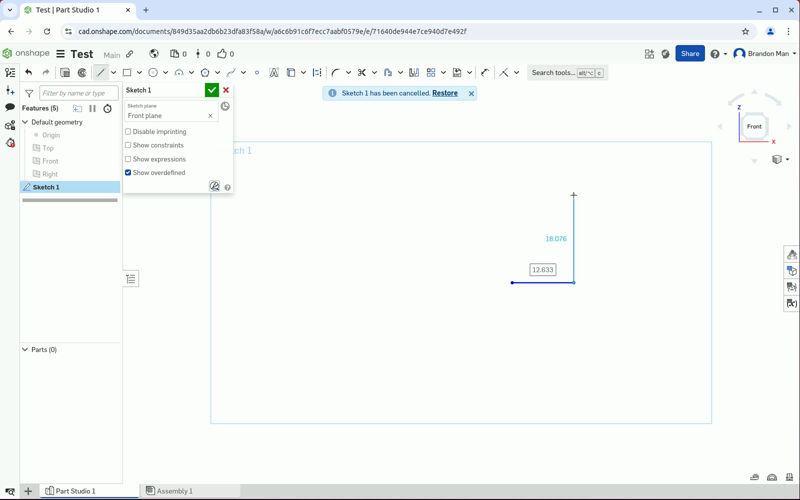
click(573, 194)
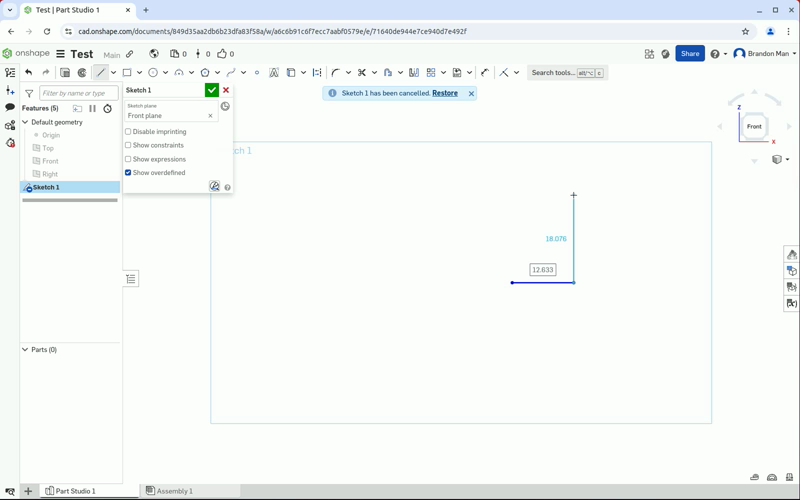
key_up(shift)
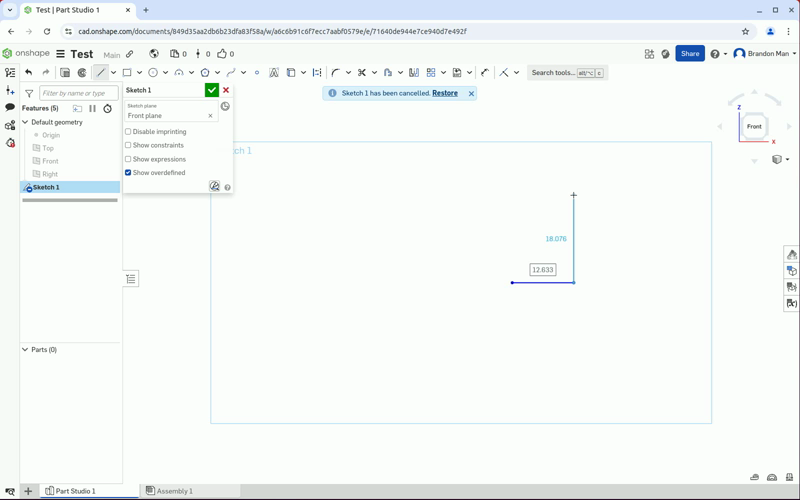
key_down(shift)
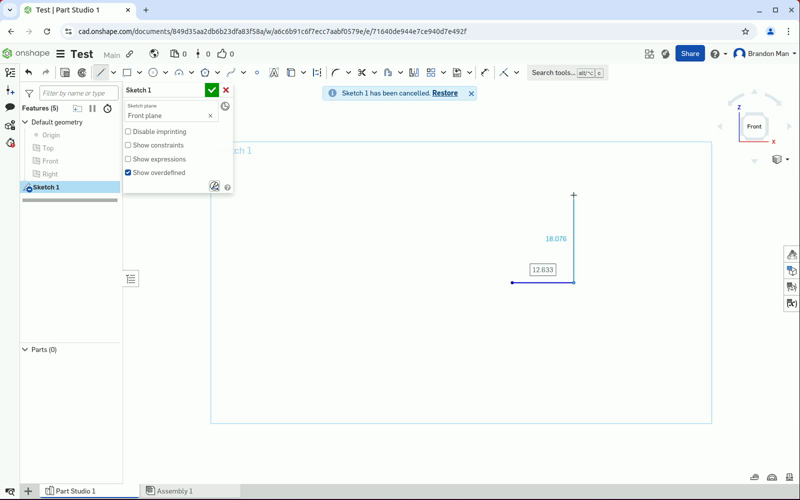
mouse_move(512, 194)
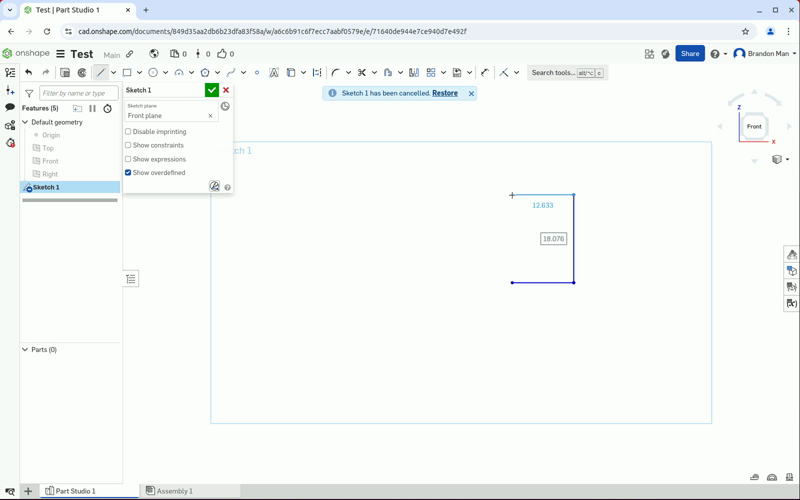
click(512, 194)
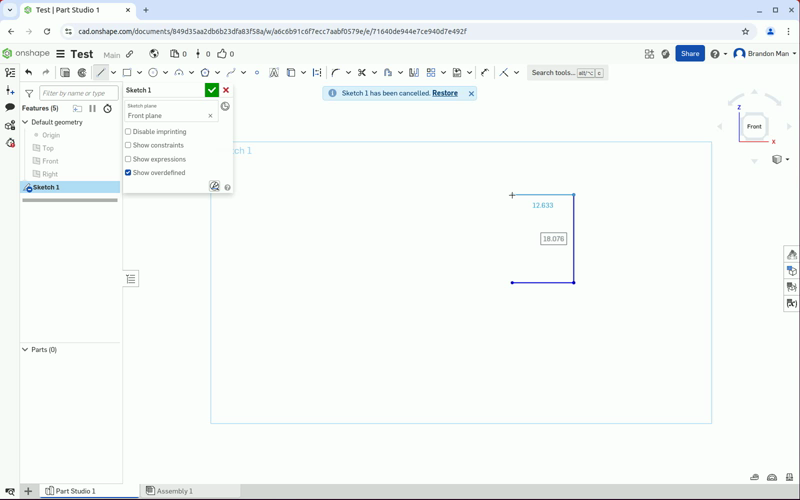
key_up(shift)
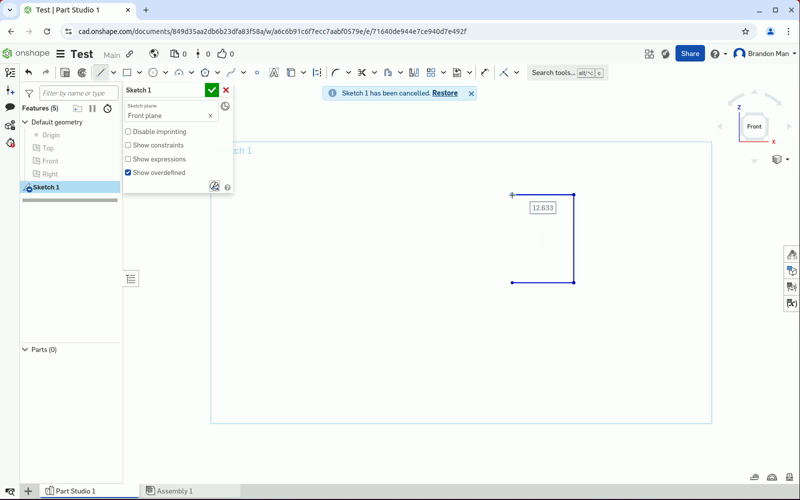
key_down(shift)
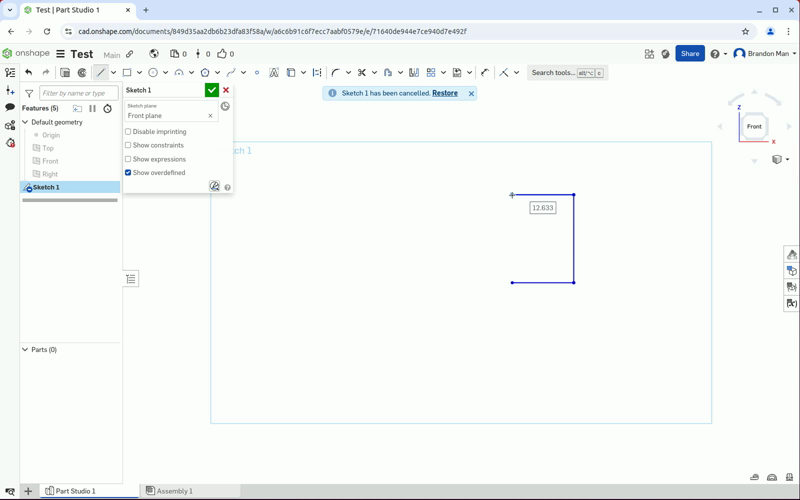
mouse_move(512, 282)
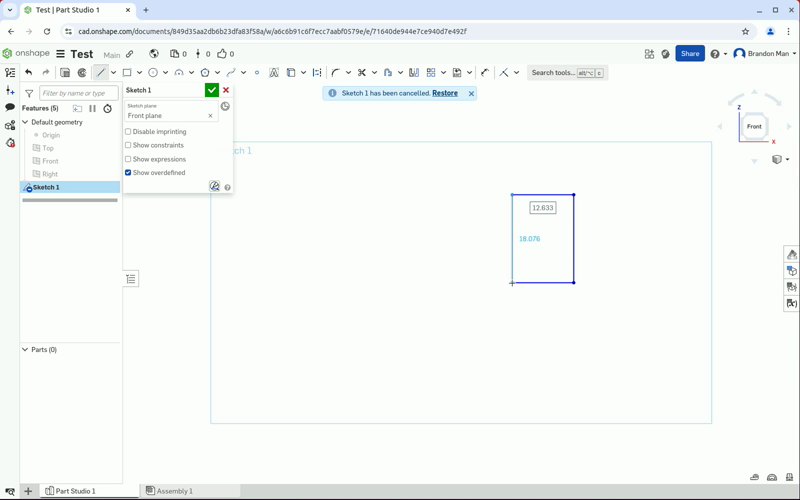
key_up(shift)
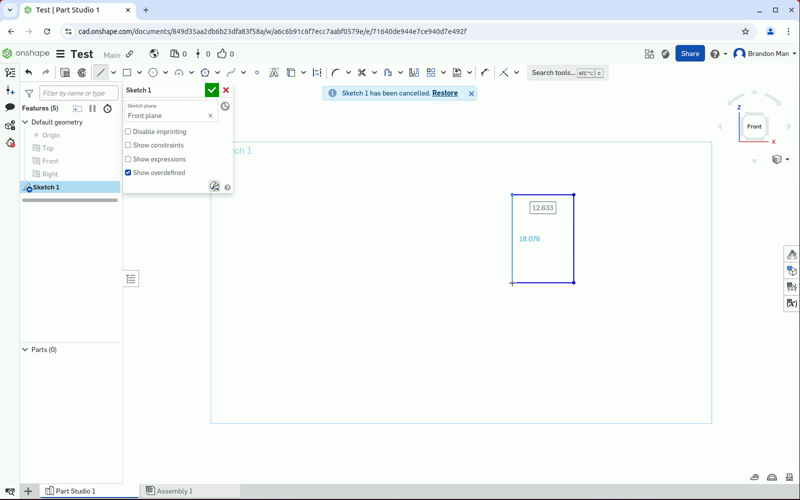
click(512, 282)
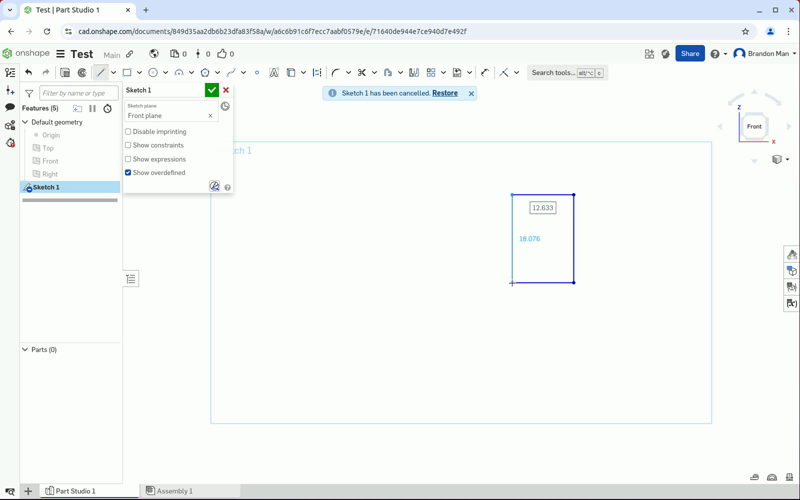
key(esc)
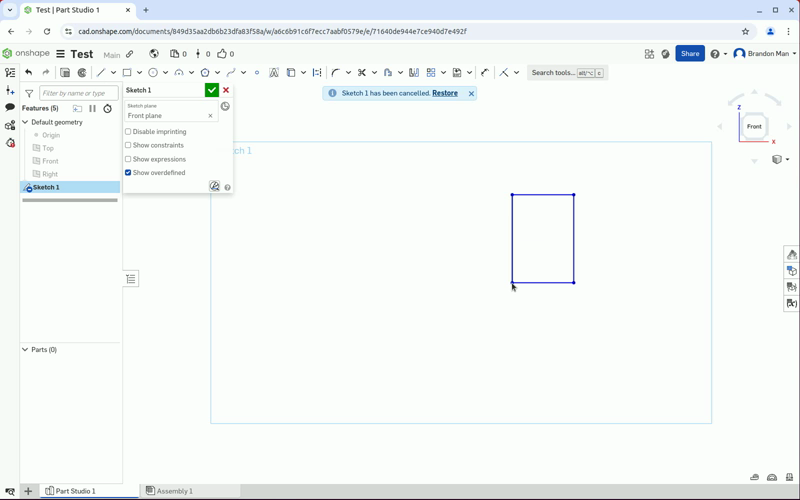
mouse_move(539, 238)
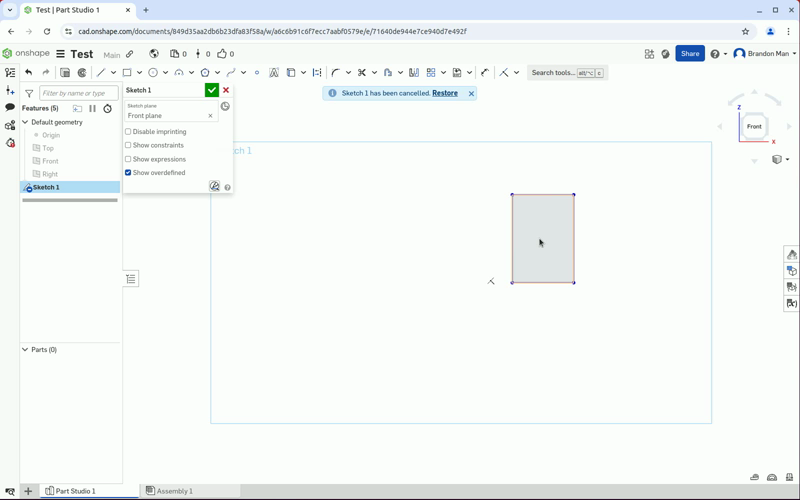
click(539, 238)
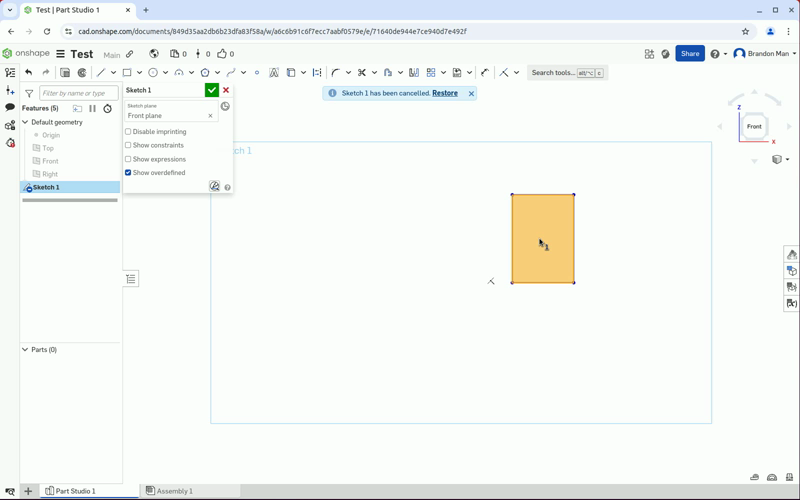
mouse_move(73, 352)
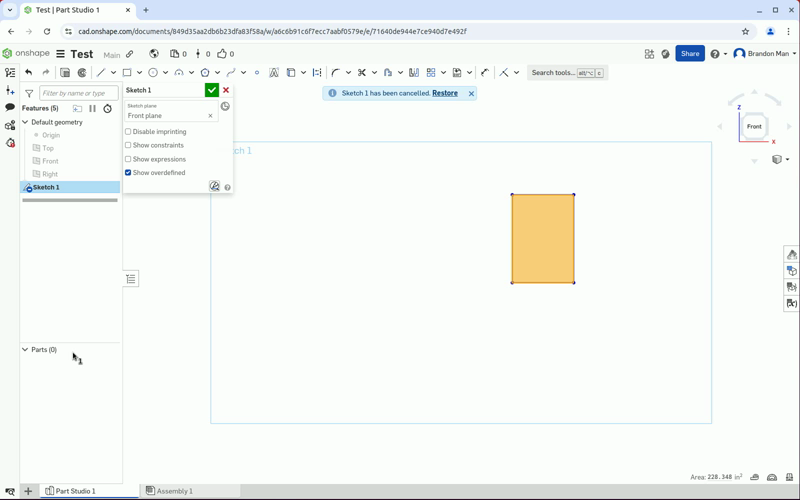
key(shift+y)
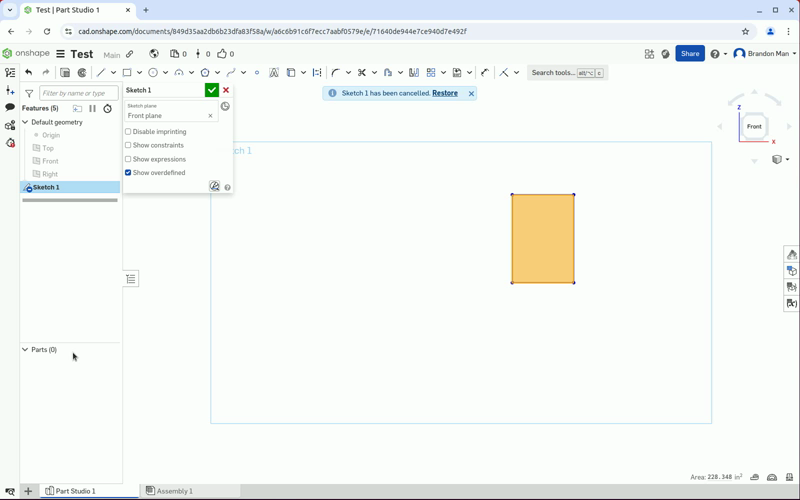
key(shift+e)
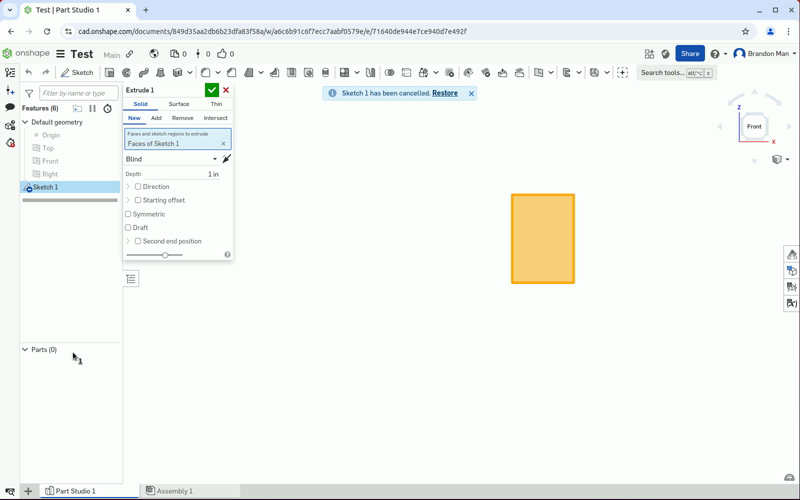
mouse_move(143, 106)
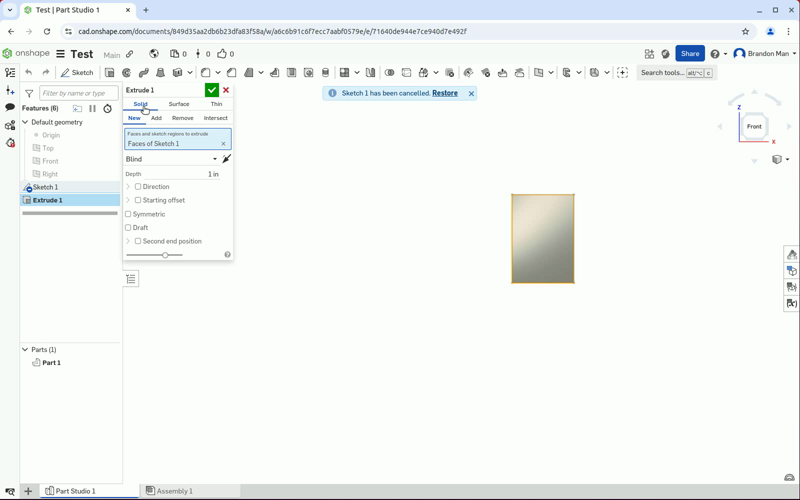
click(143, 106)
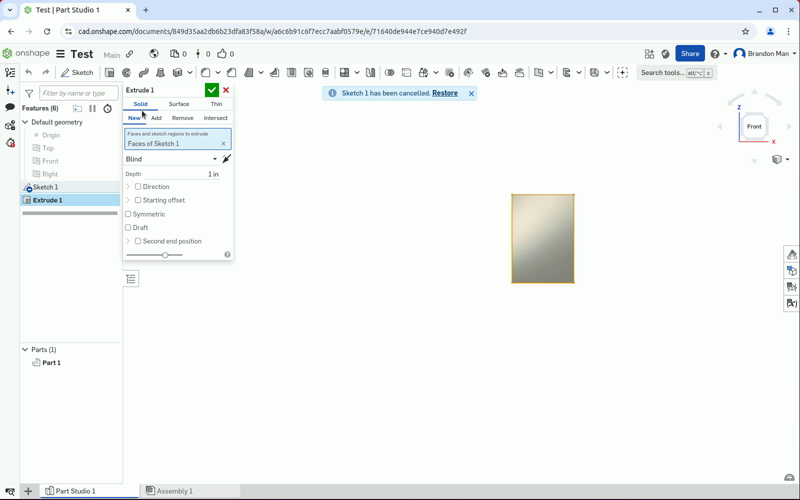
mouse_move(137, 120)
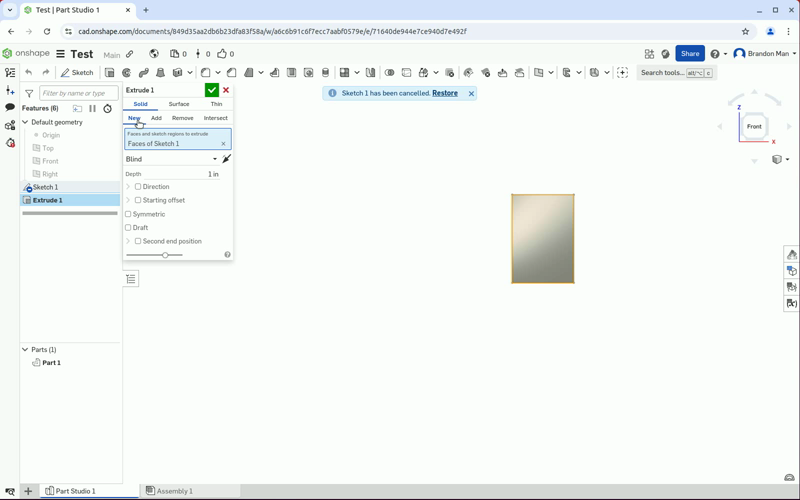
click(137, 120)
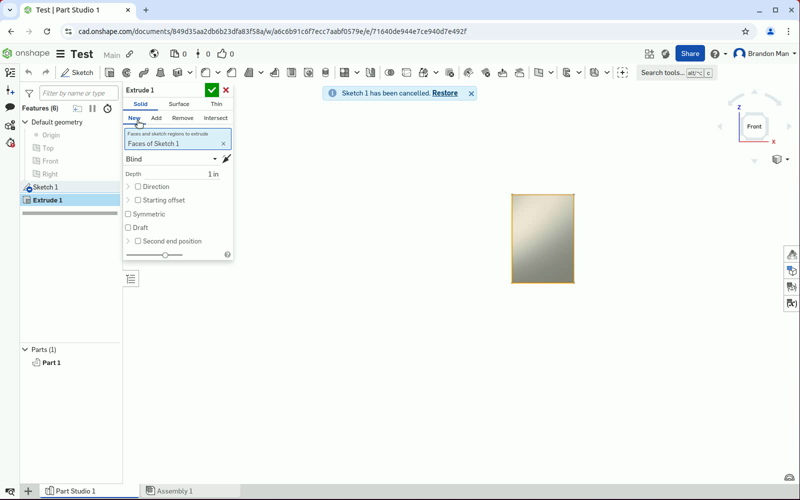
key(tab, 4)
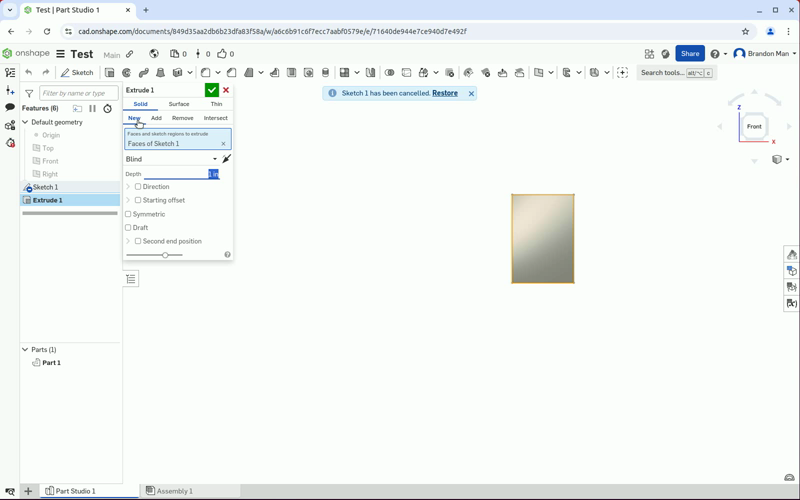
text(5.296)
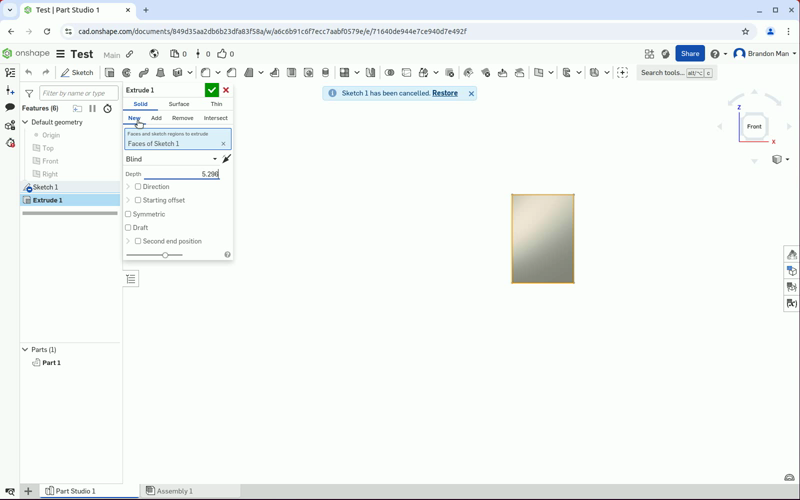
key(enter)
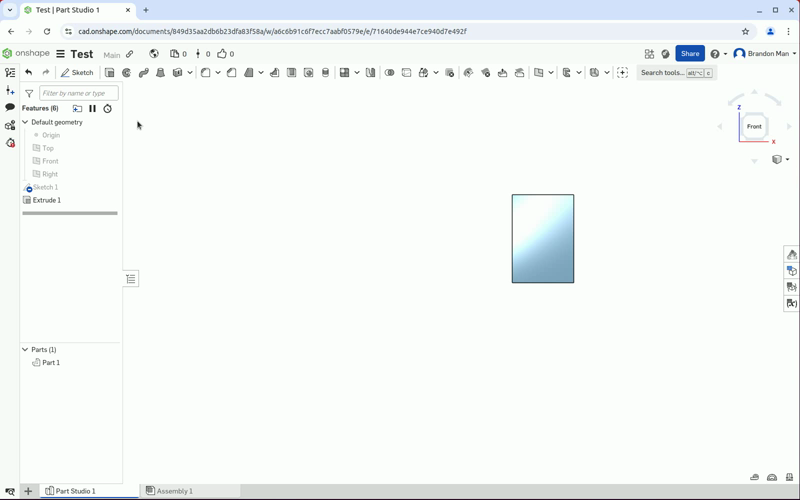
key(shift+h)
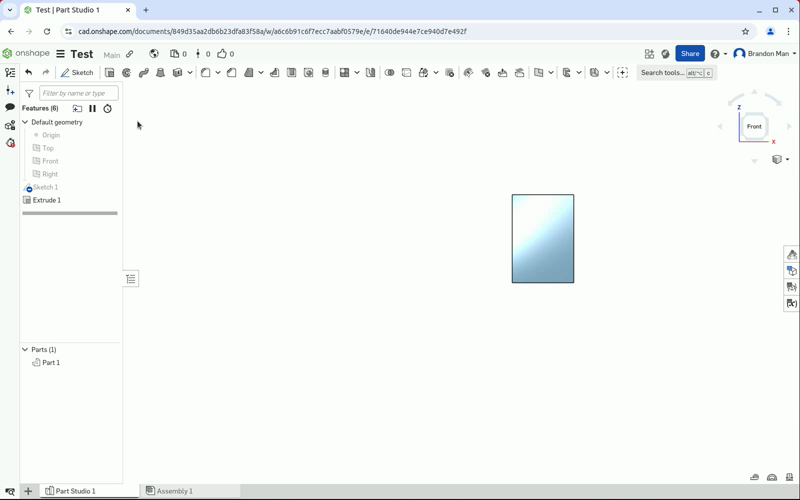
key(shift+h)
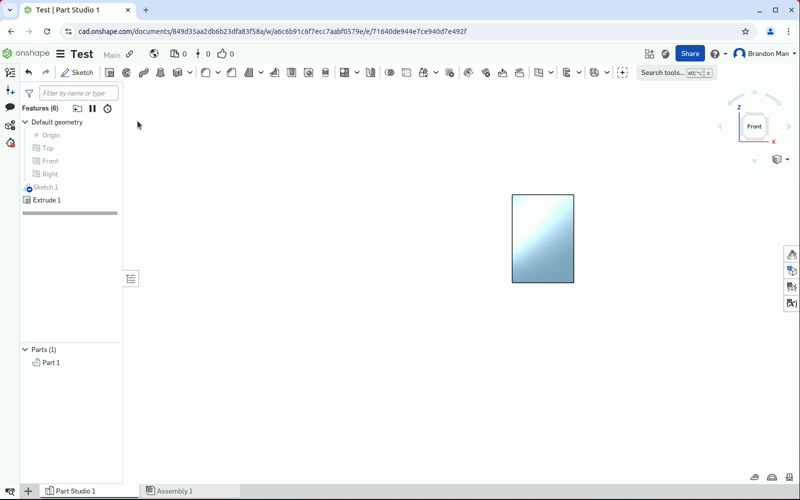
mouse_move(73, 189)
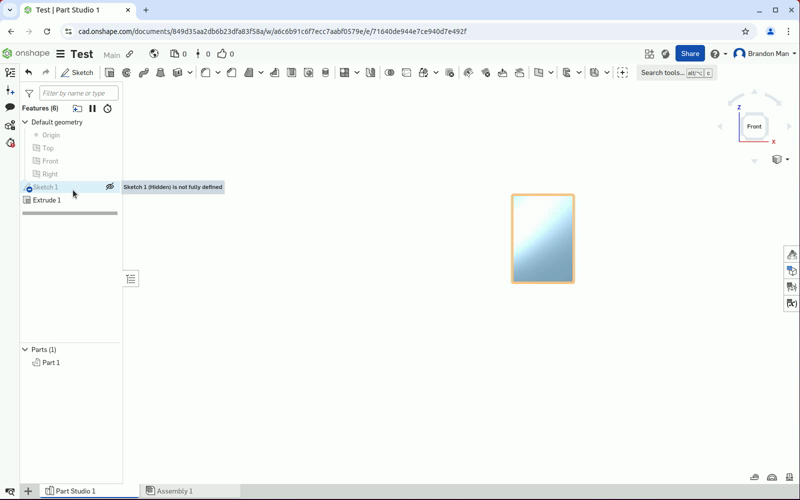
click(73, 189)
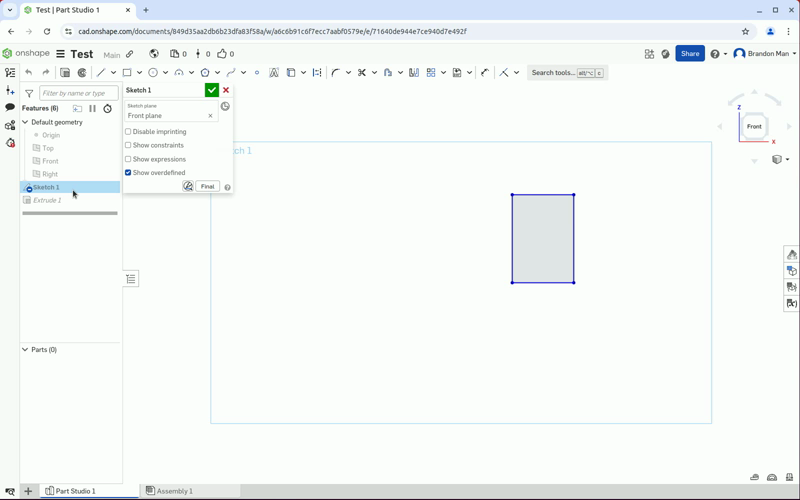
mouse_move(229, 92)
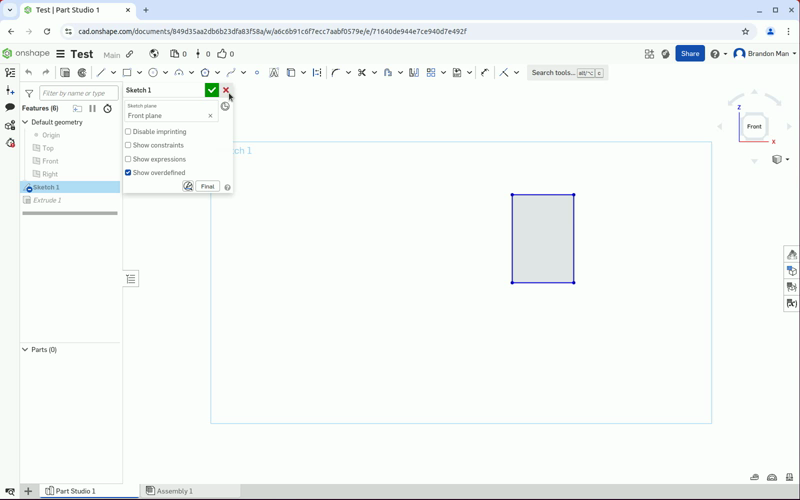
click(229, 92)
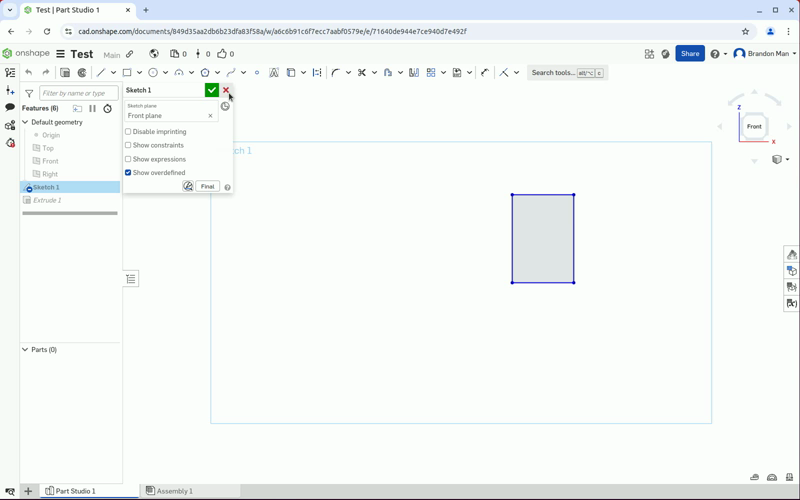
key(shift+s)
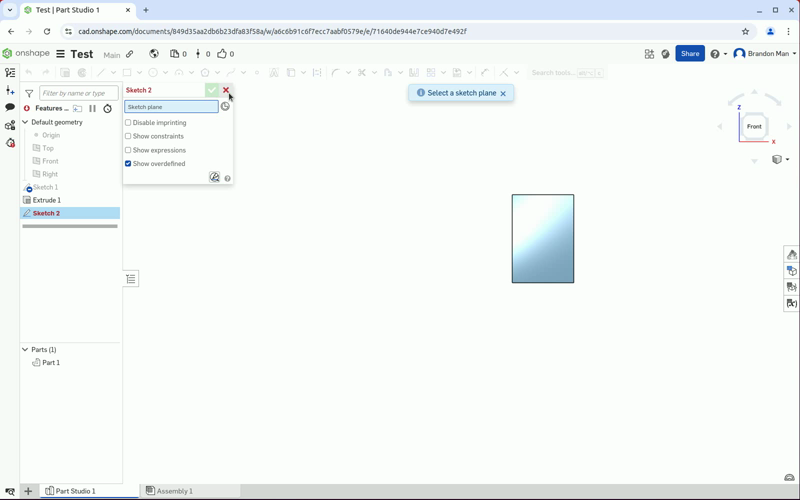
mouse_move(73, 163)
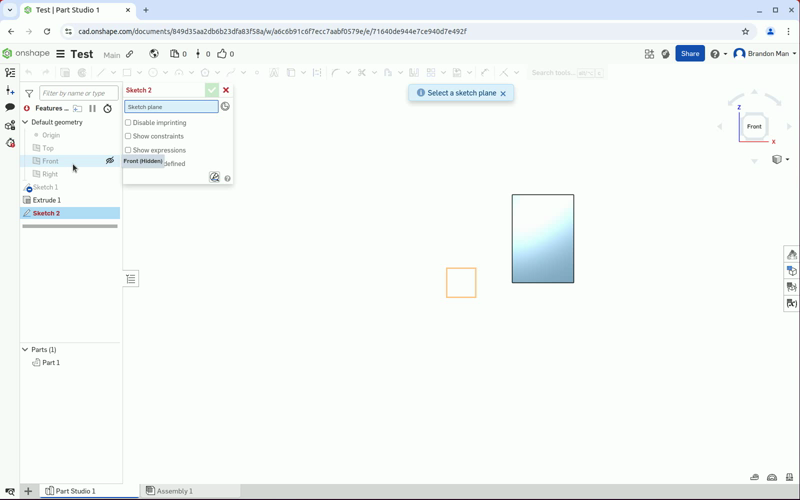
click(73, 163)
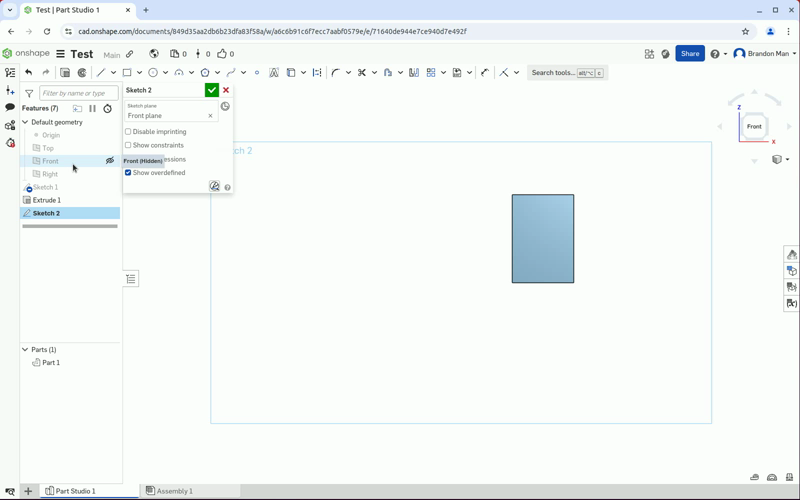
mouse_move(73, 352)
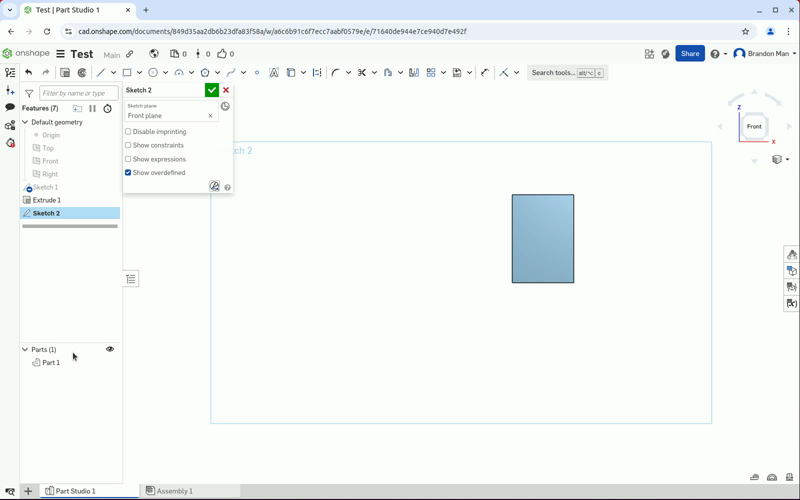
key(y)
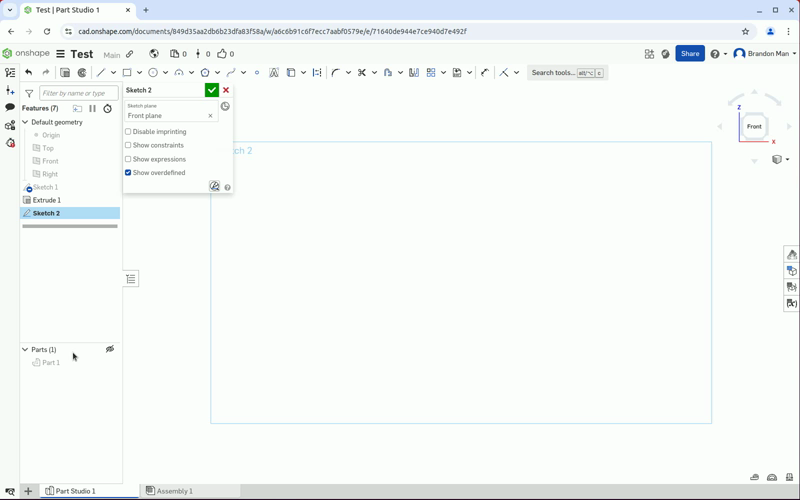
key(l)
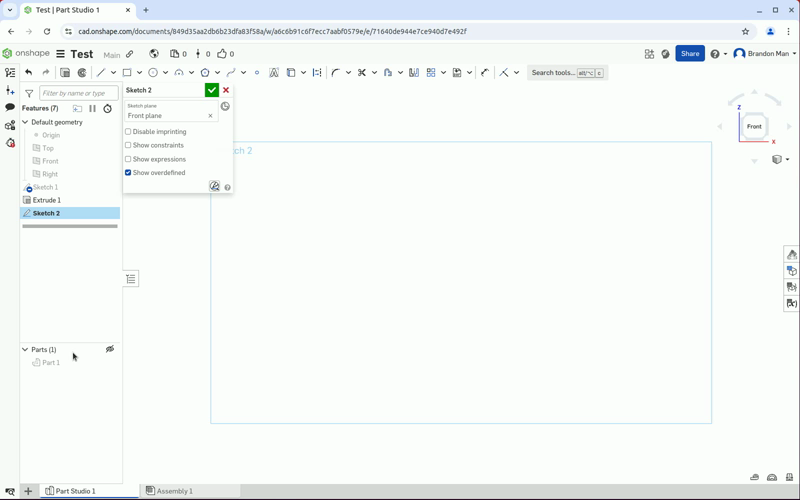
key_down(shift)
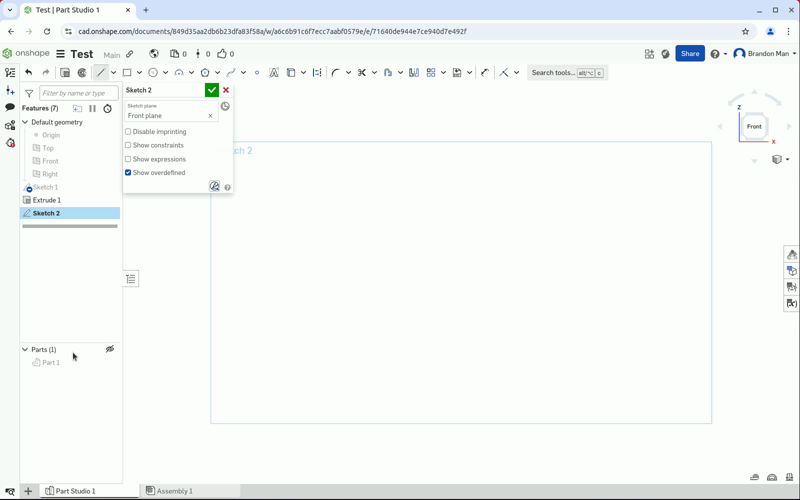
mouse_move(397, 282)
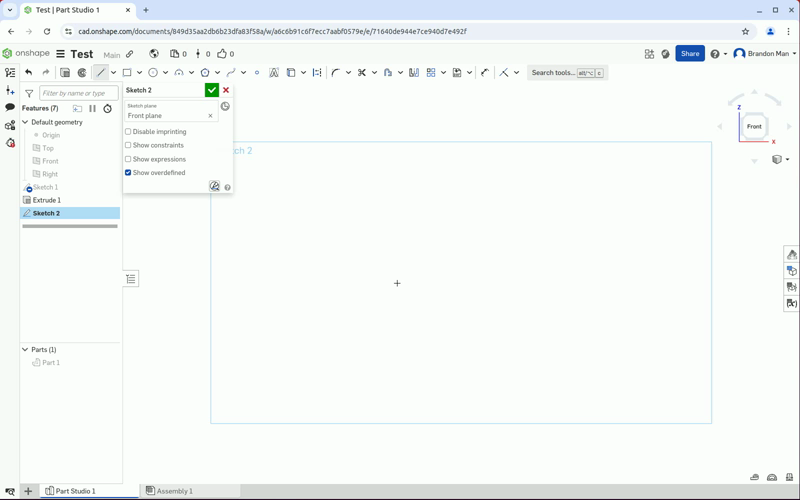
click(397, 282)
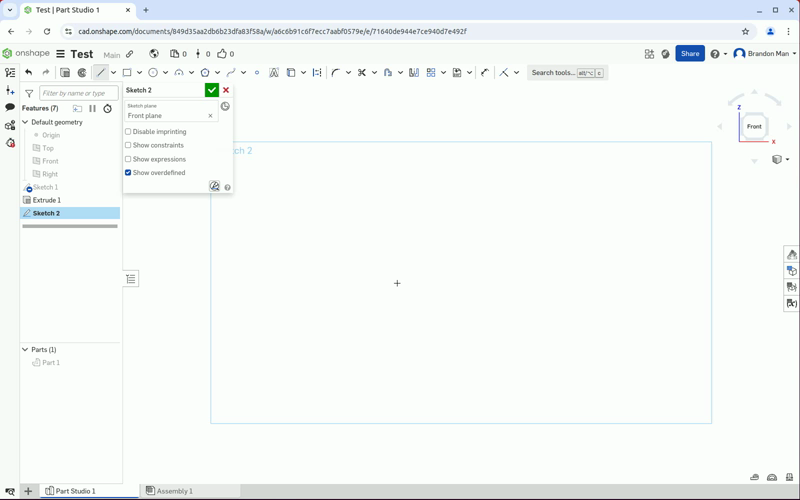
key_up(shift)
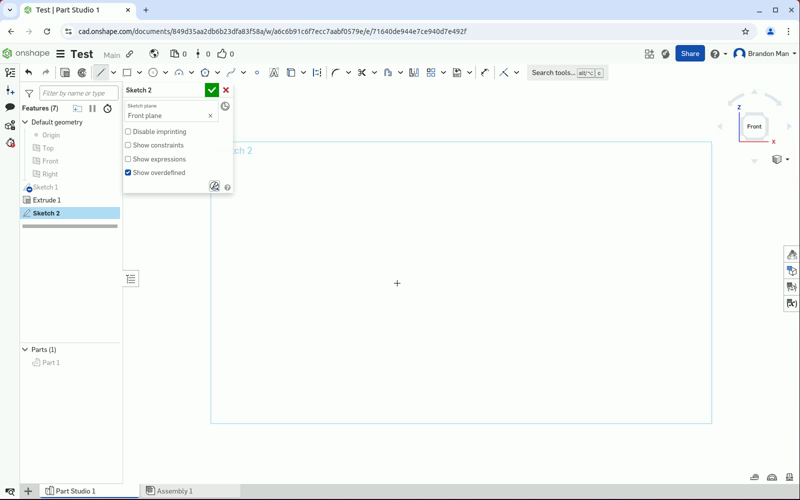
key_down(shift)
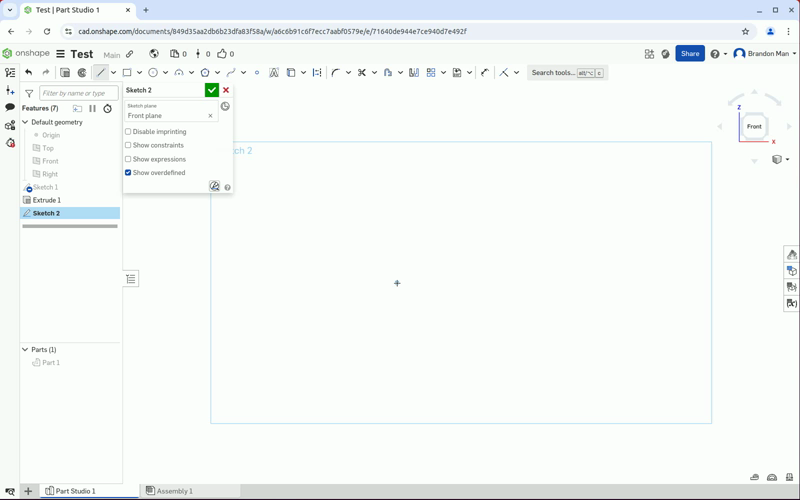
mouse_move(511, 282)
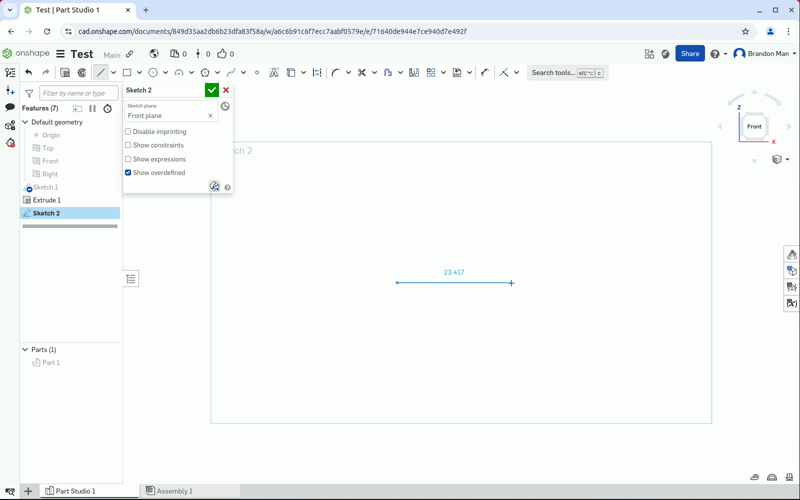
click(511, 282)
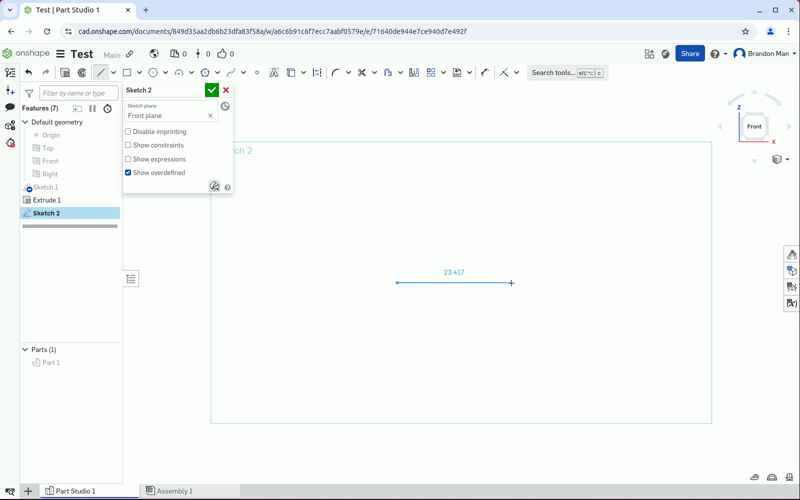
key_up(shift)
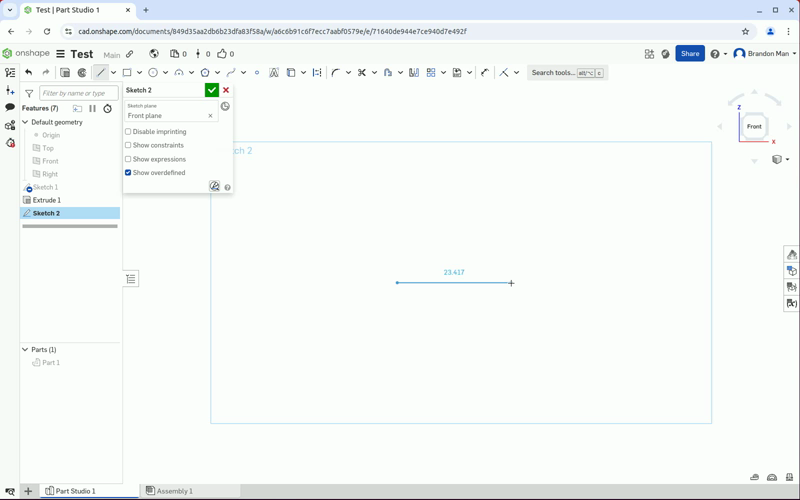
key_down(shift)
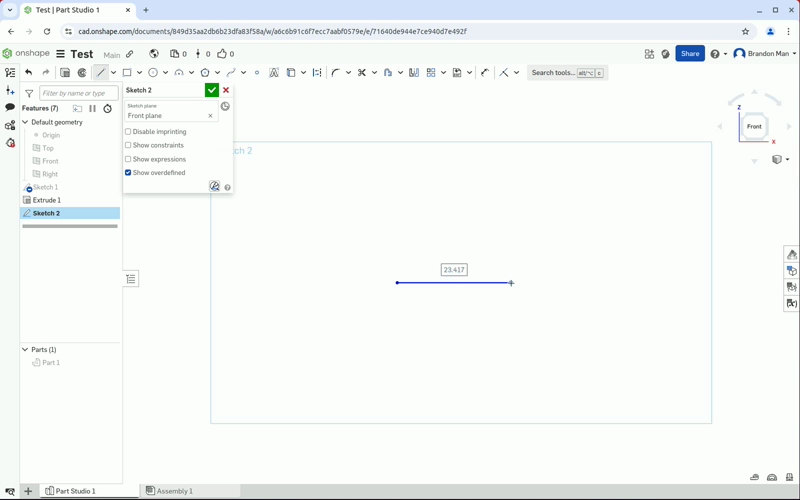
mouse_move(511, 195)
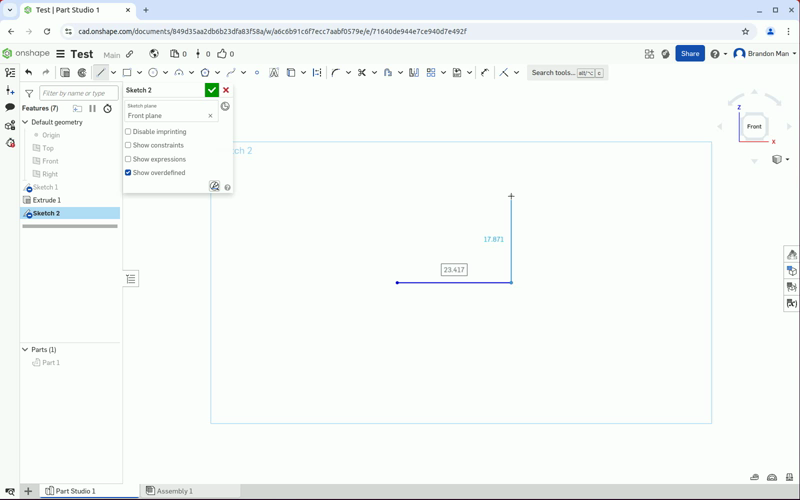
click(511, 195)
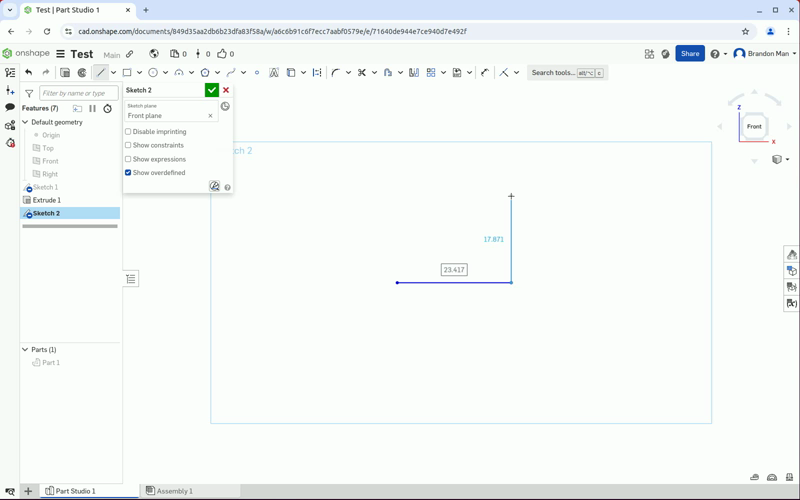
key_up(shift)
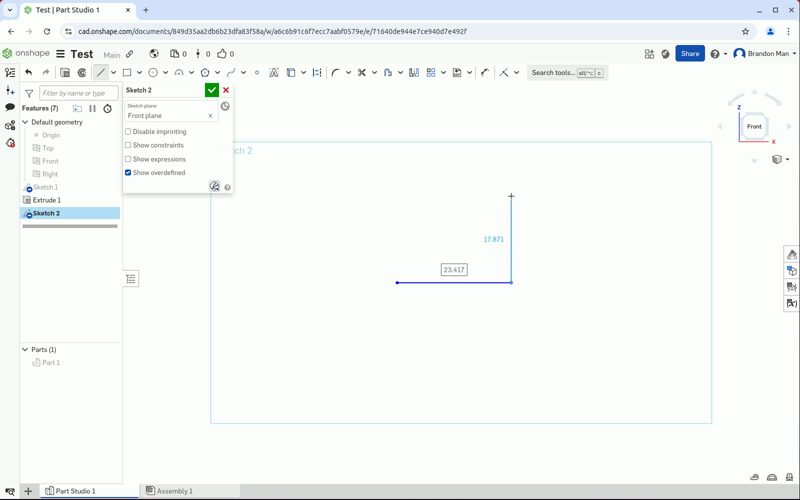
key_down(shift)
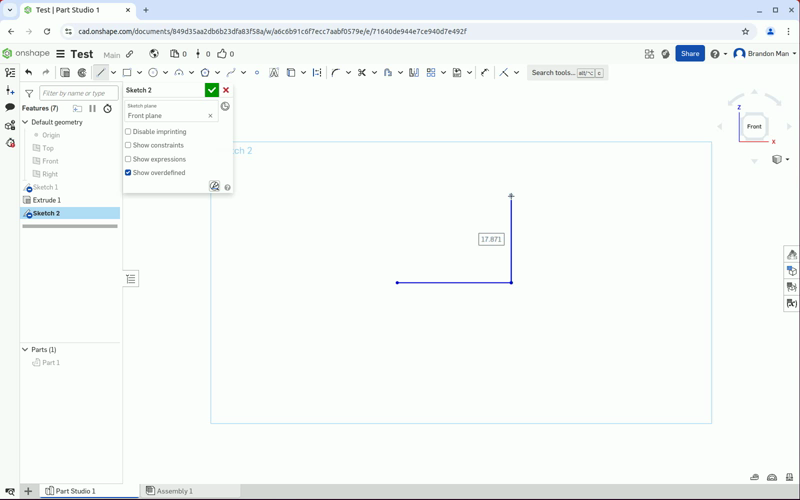
mouse_move(397, 195)
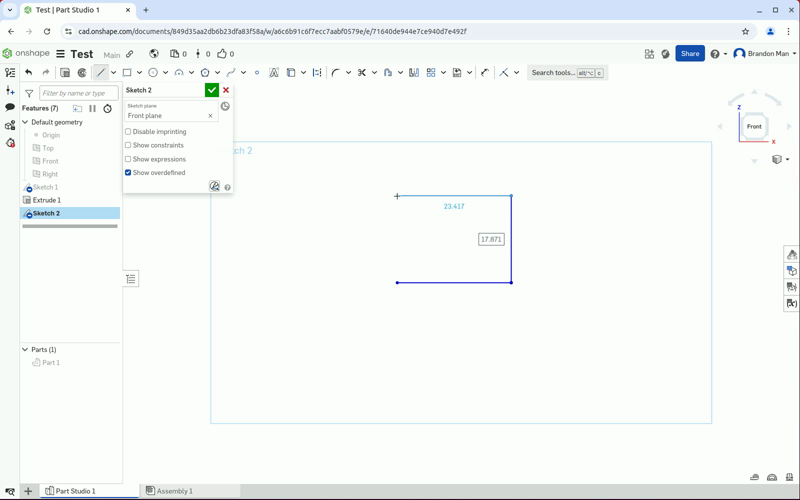
click(397, 195)
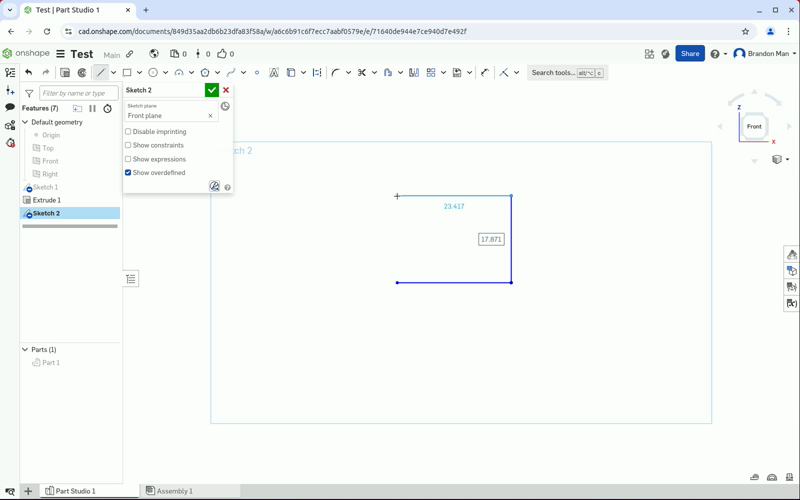
key_up(shift)
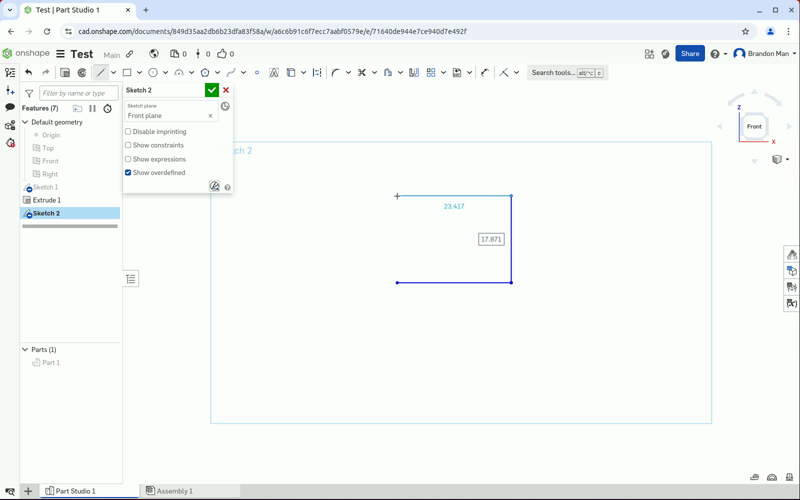
key_down(shift)
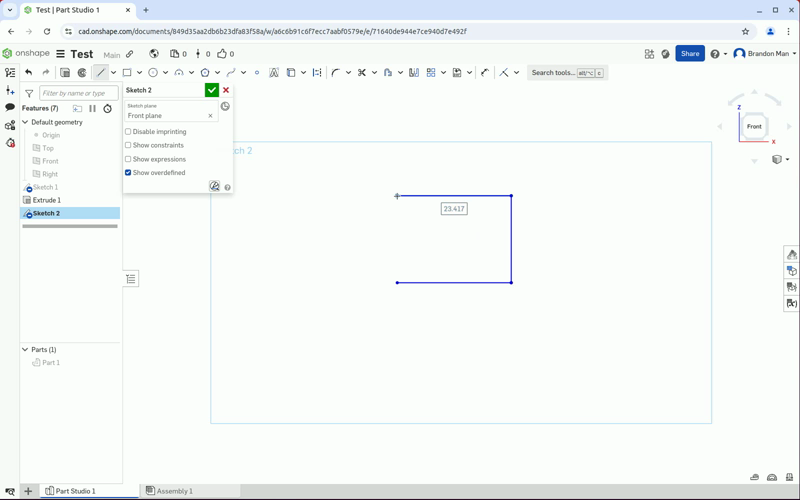
mouse_move(397, 282)
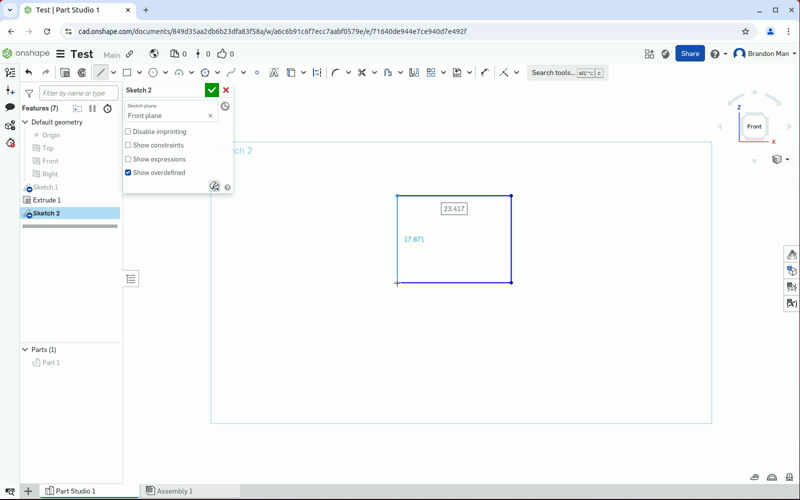
key_up(shift)
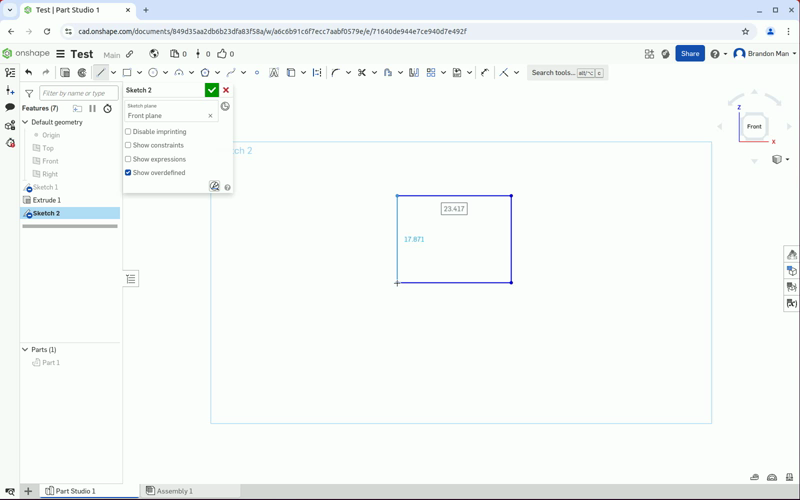
click(397, 282)
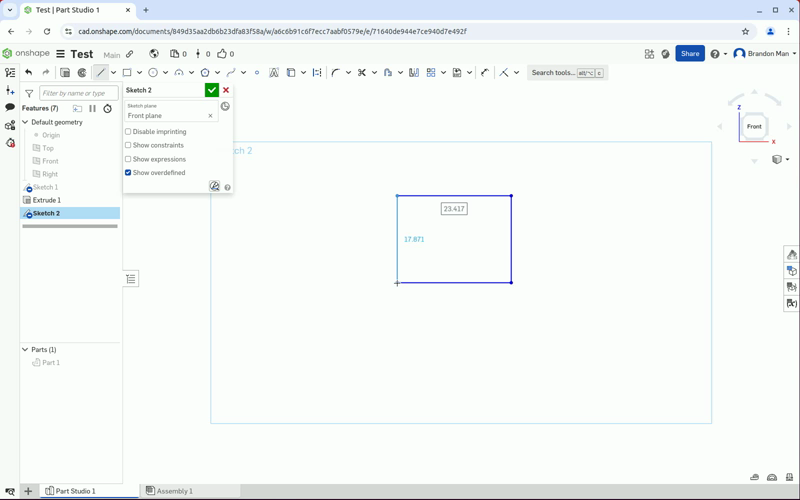
key(esc)
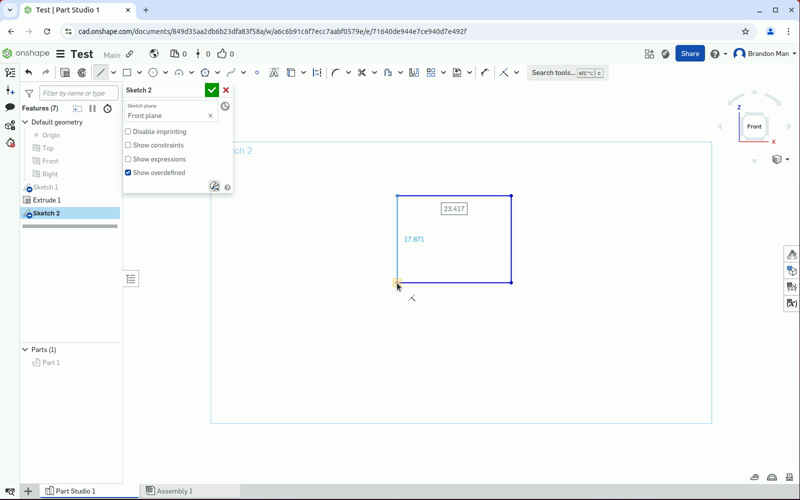
key(l)
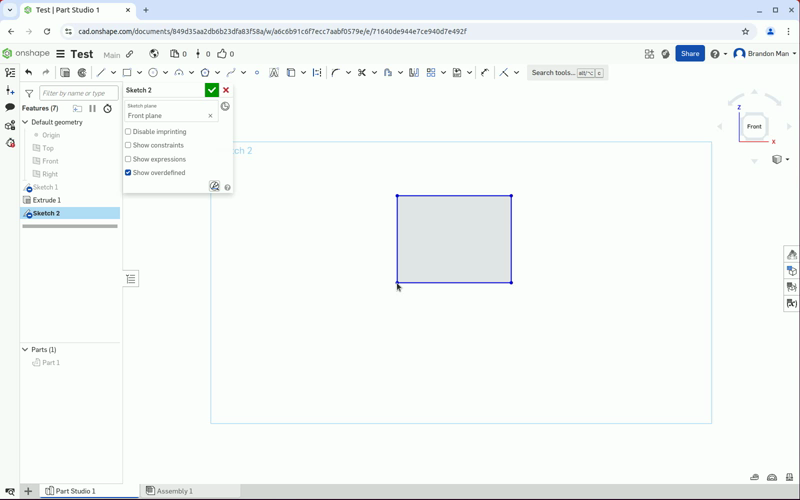
key_down(shift)
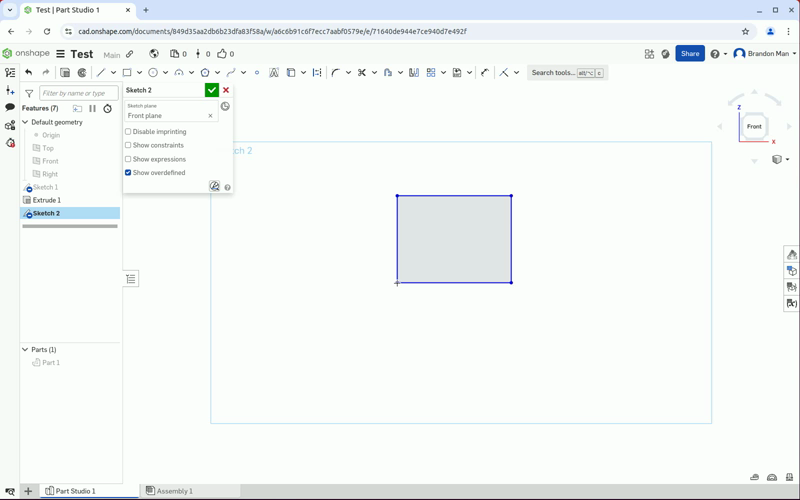
mouse_move(423, 256)
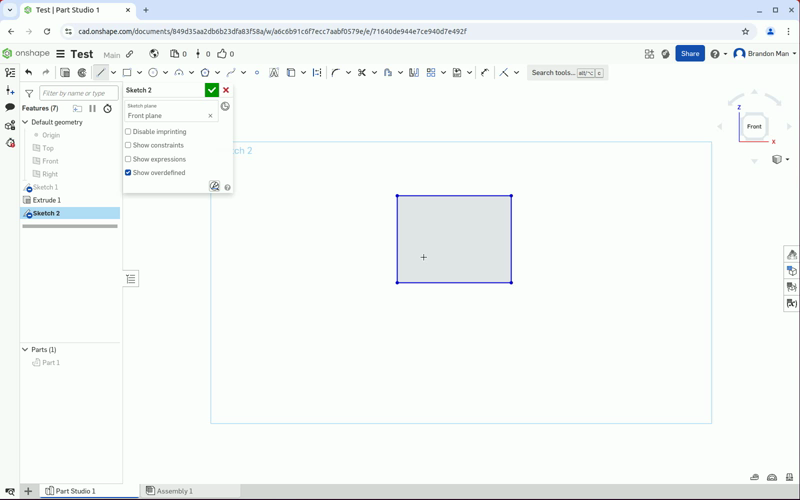
click(423, 256)
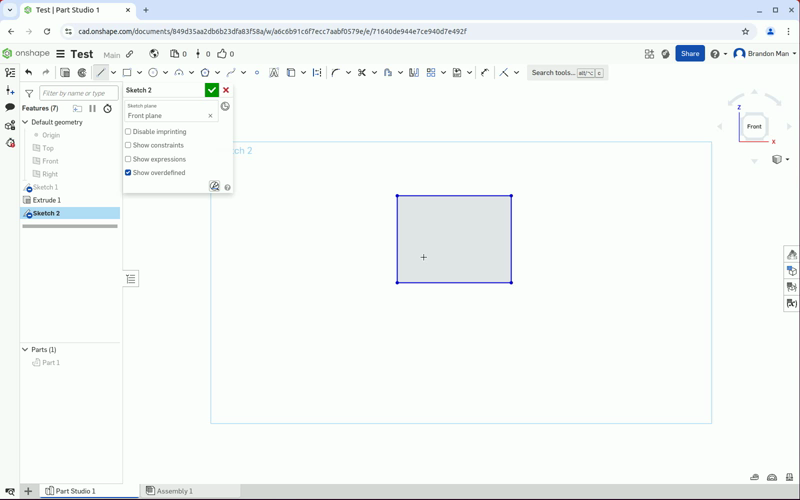
key_up(shift)
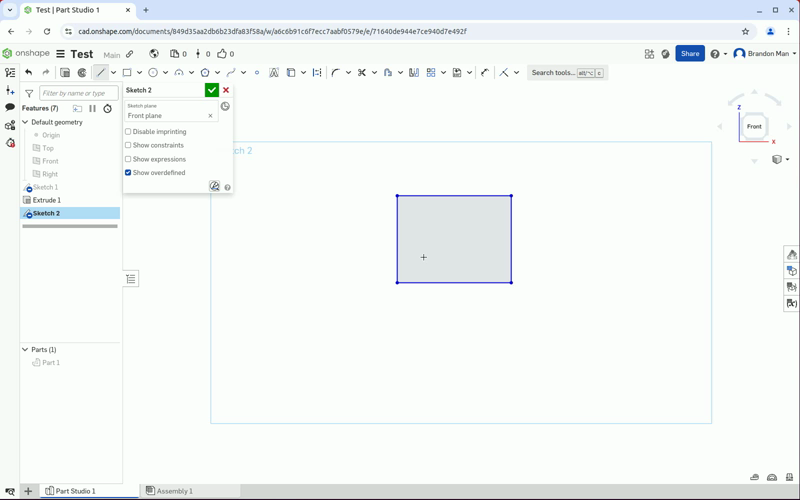
key_down(shift)
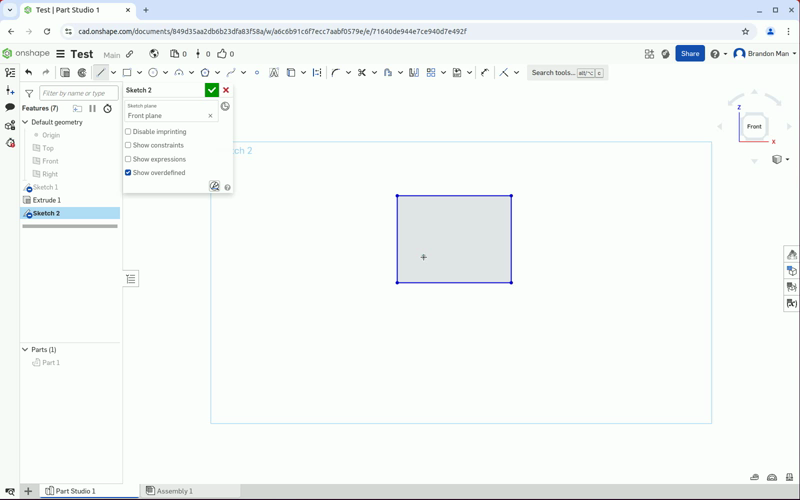
mouse_move(484, 256)
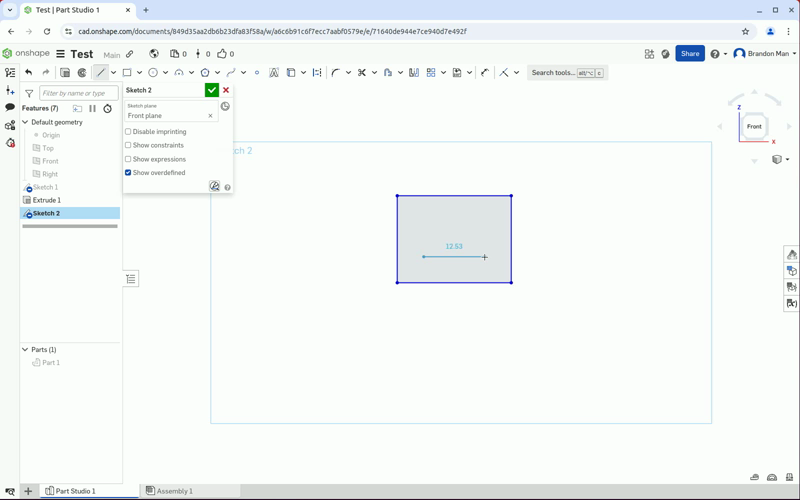
click(484, 256)
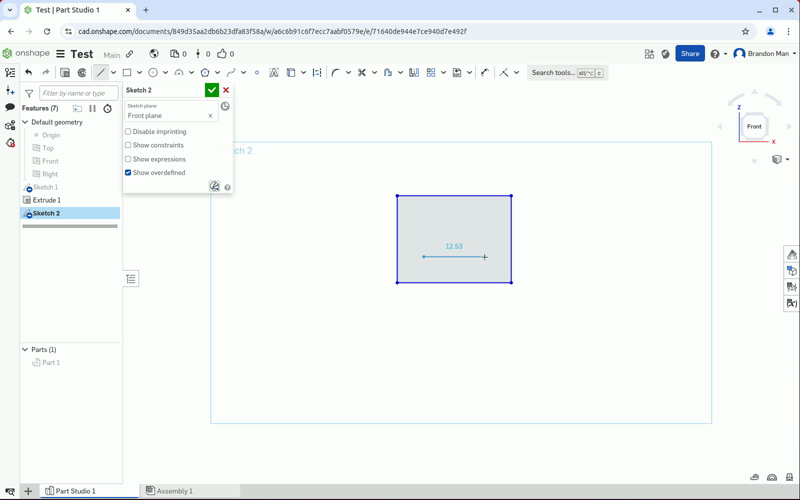
key_up(shift)
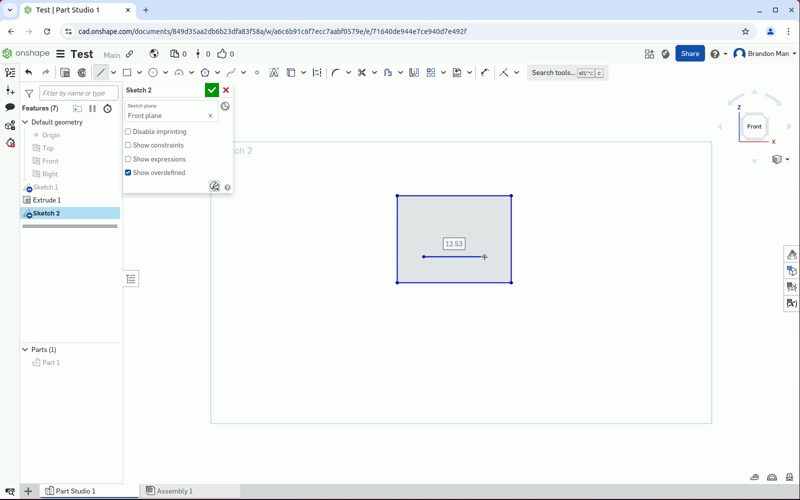
key_down(shift)
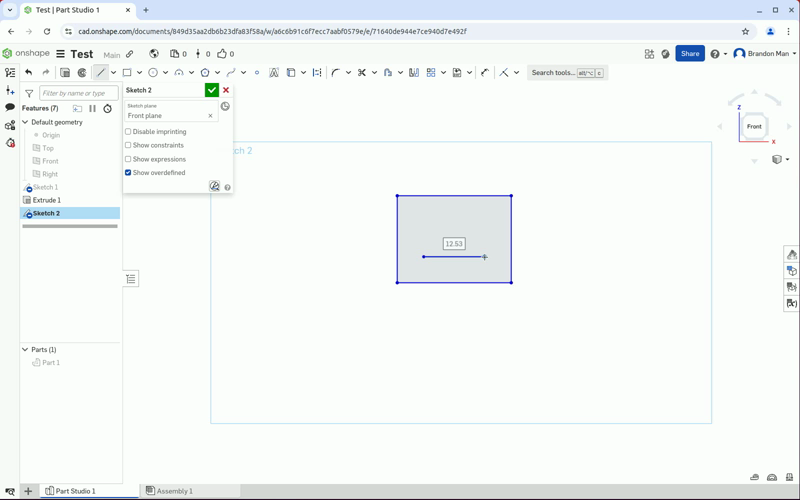
mouse_move(514, 256)
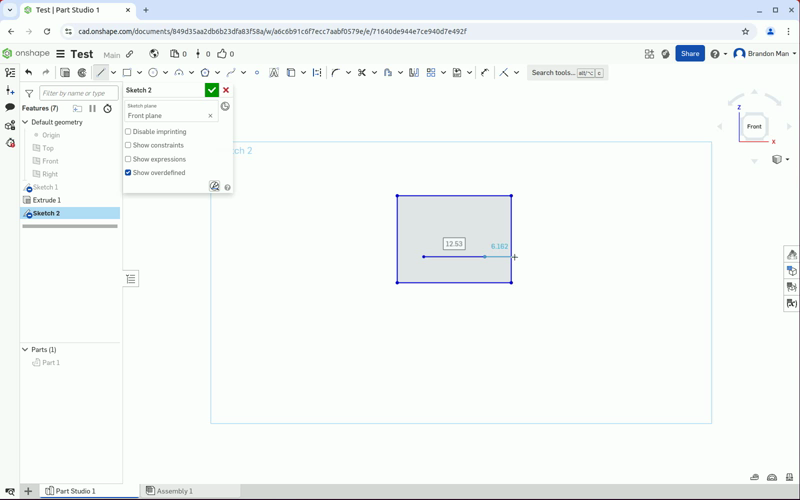
mouse_move(484, 222)
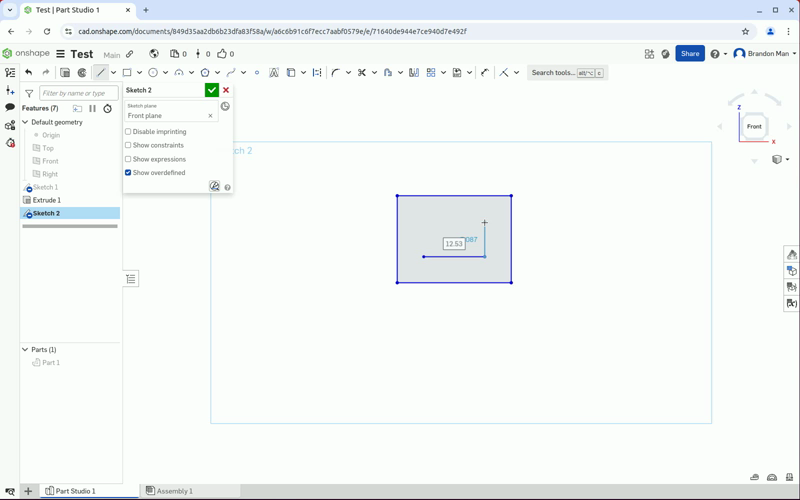
click(484, 222)
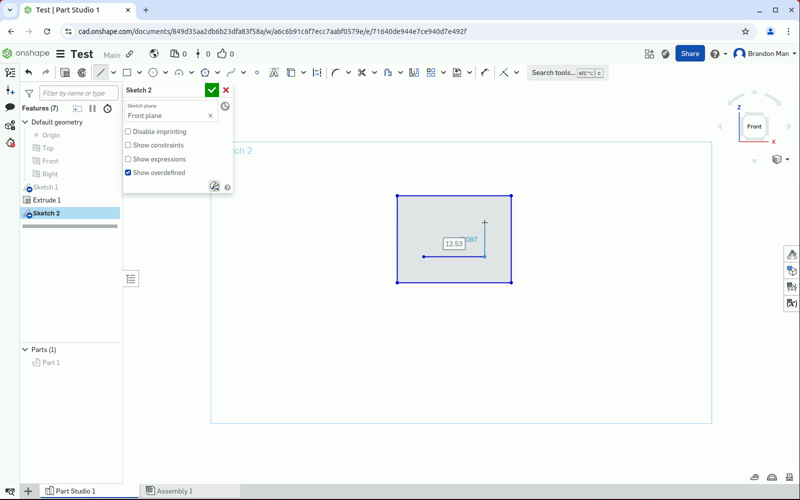
key_up(shift)
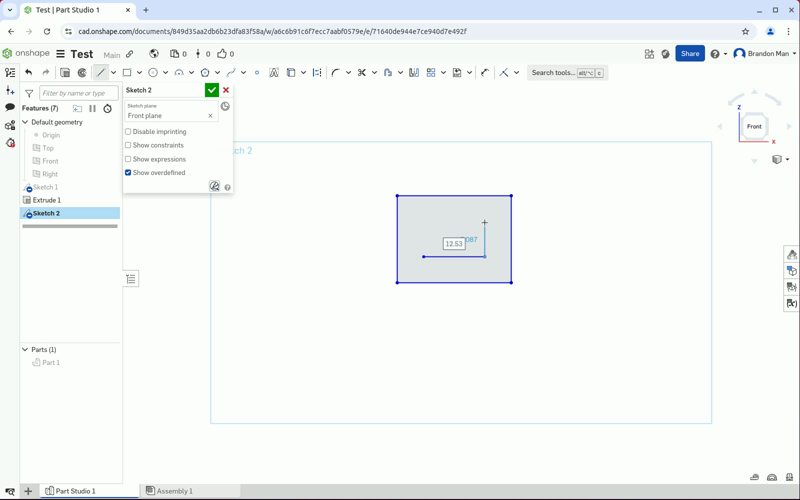
key_down(shift)
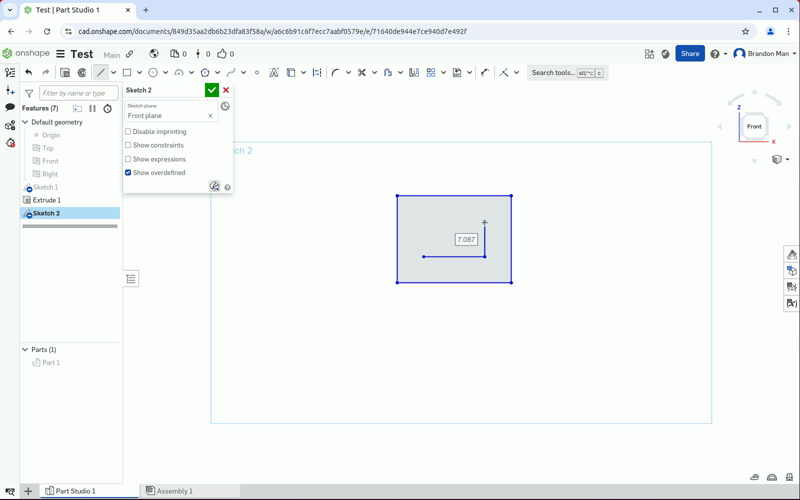
mouse_move(423, 222)
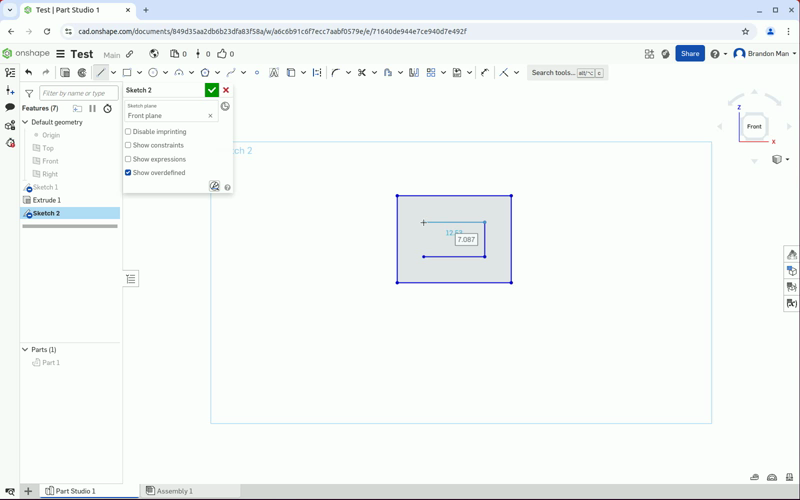
click(423, 222)
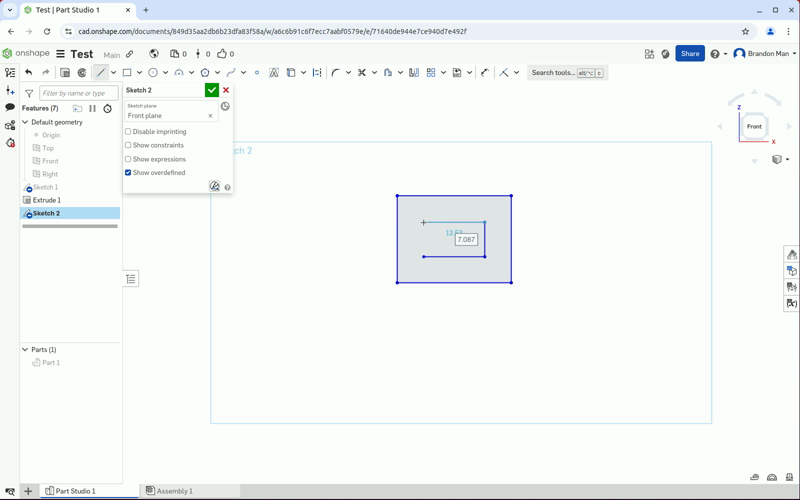
key_up(shift)
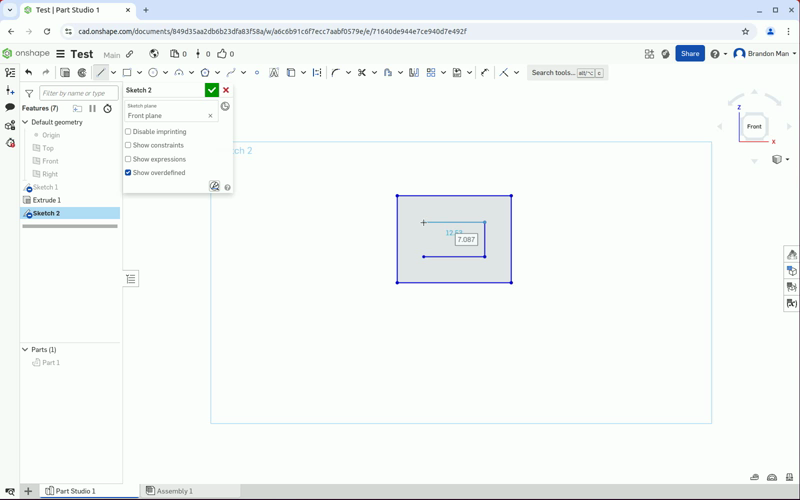
mouse_move(453, 222)
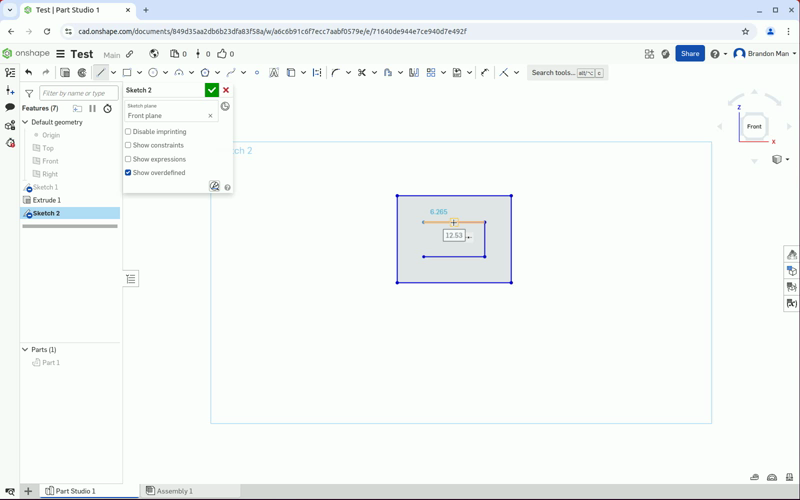
key_down(shift)
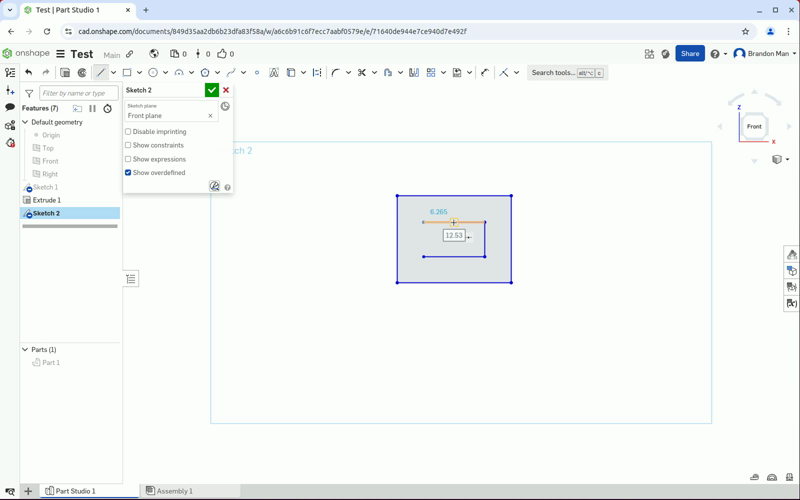
mouse_move(423, 256)
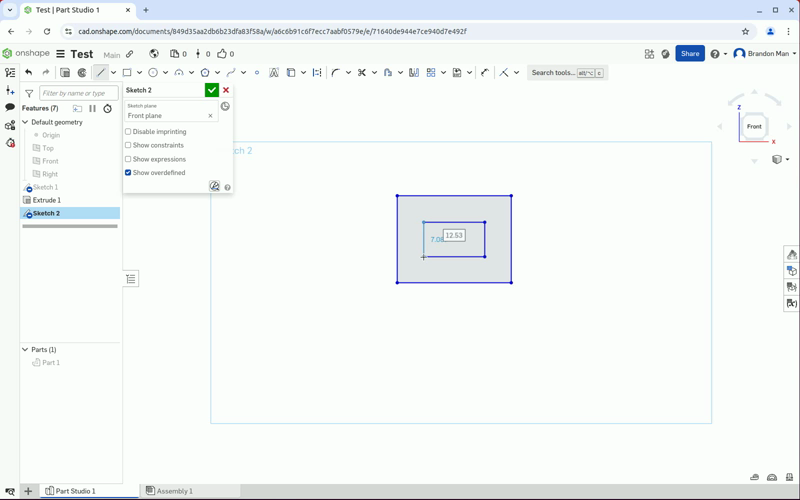
key_up(shift)
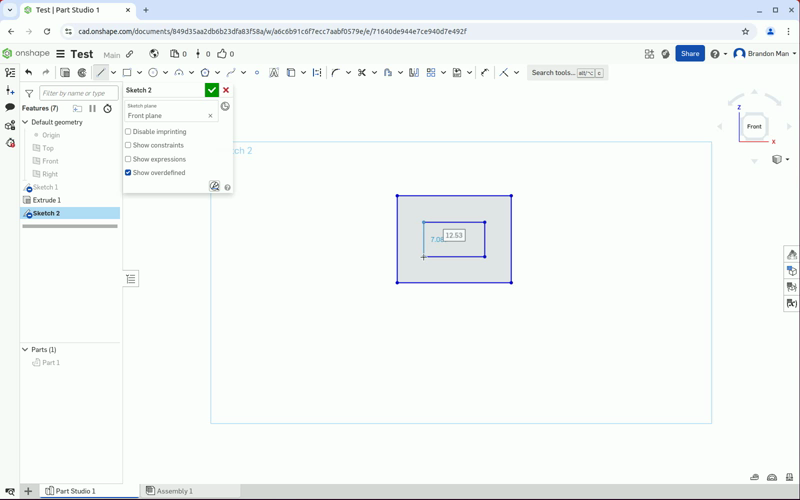
click(423, 256)
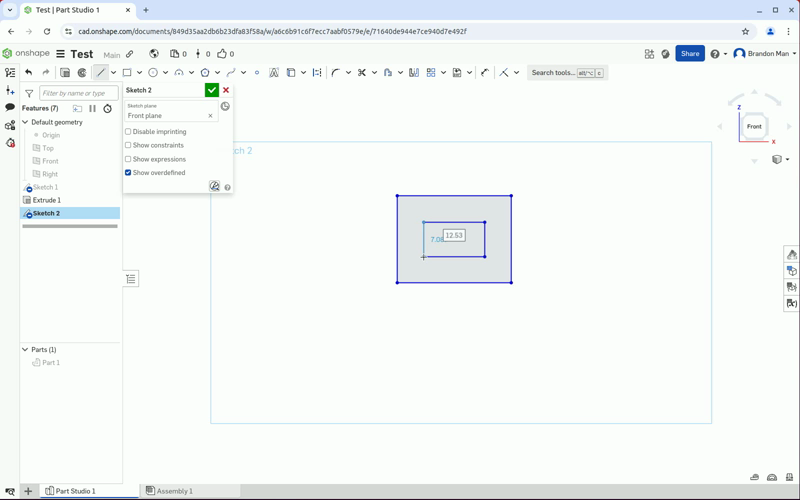
key(esc)
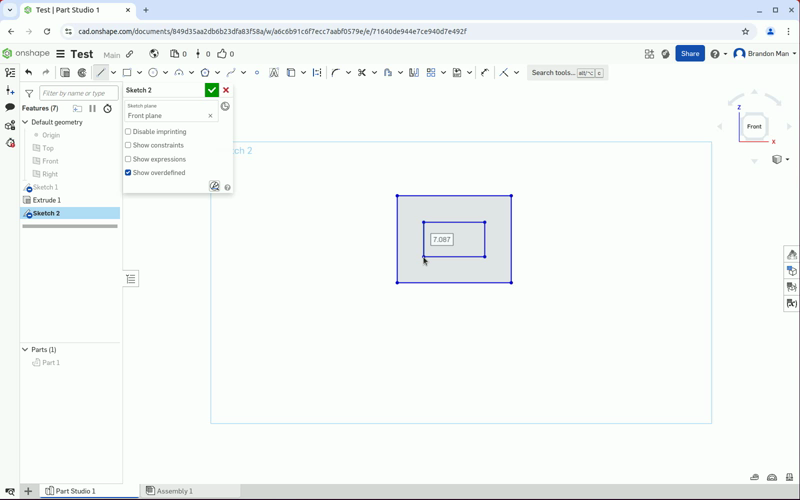
mouse_move(413, 211)
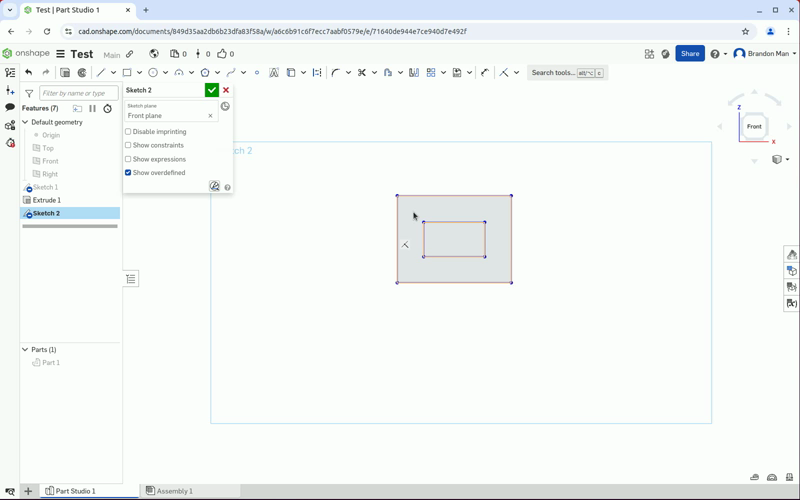
click(413, 211)
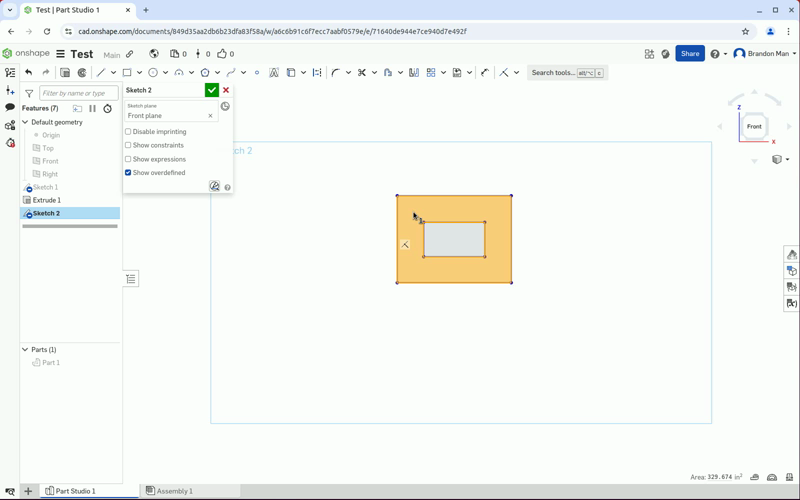
mouse_move(73, 352)
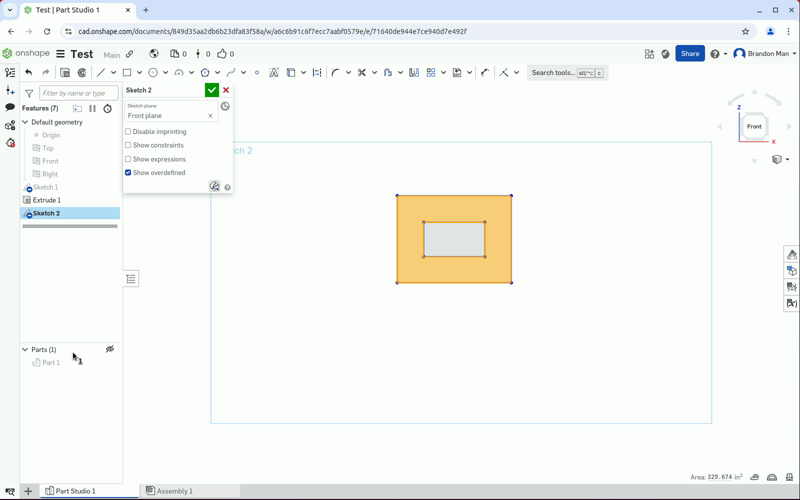
key(shift+y)
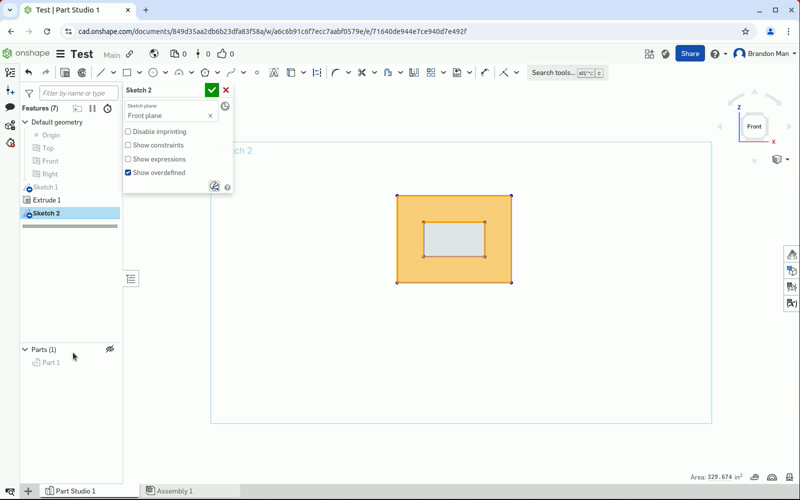
key(shift+e)
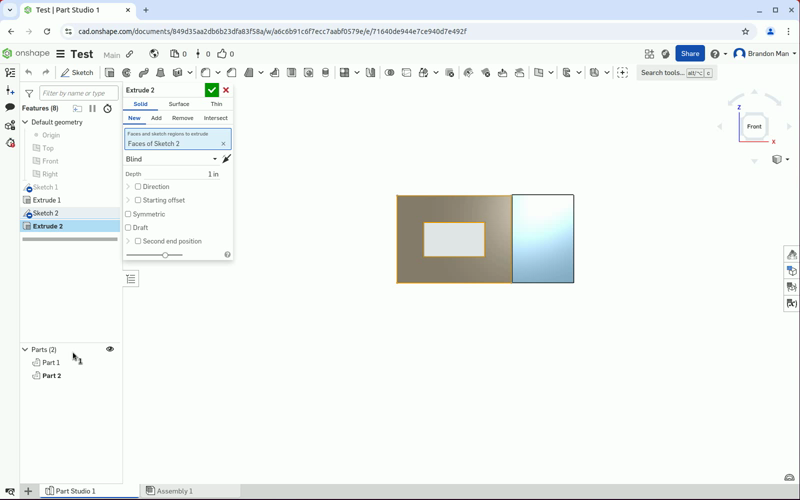
mouse_move(143, 106)
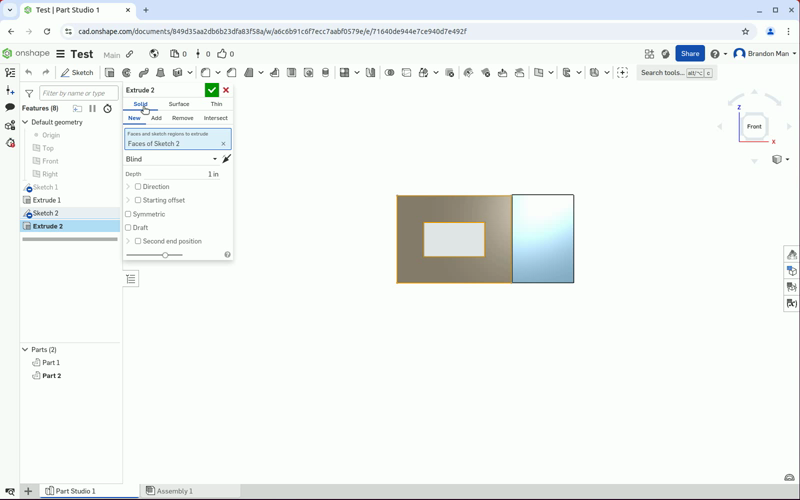
click(143, 106)
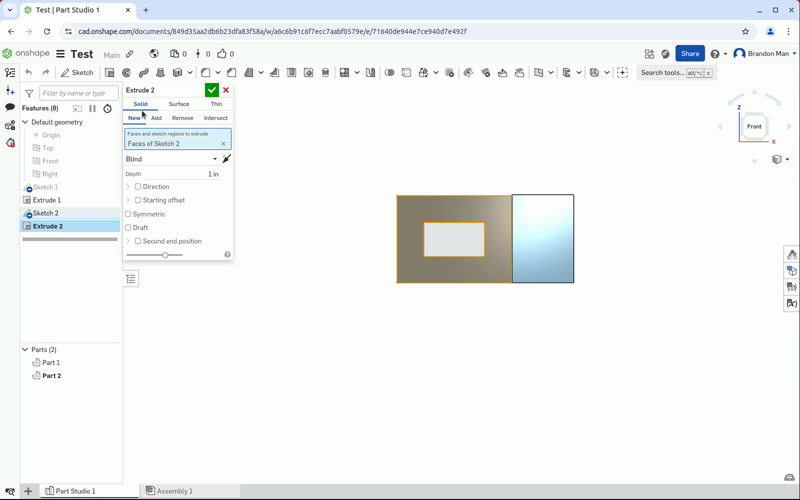
mouse_move(137, 120)
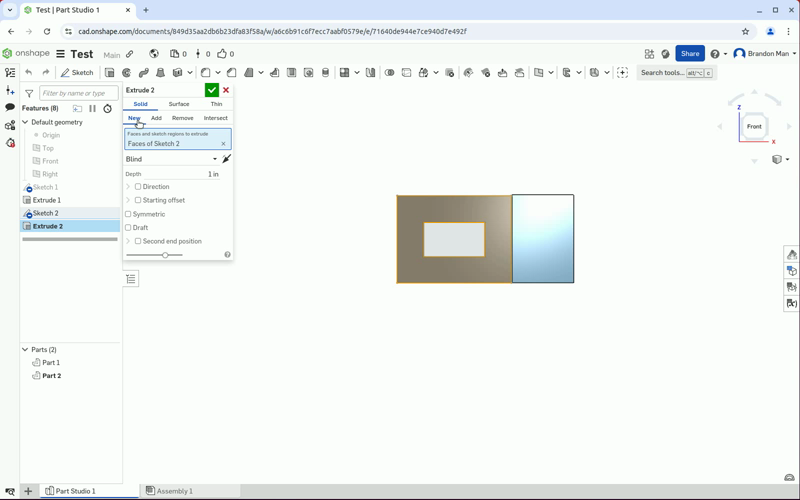
click(137, 120)
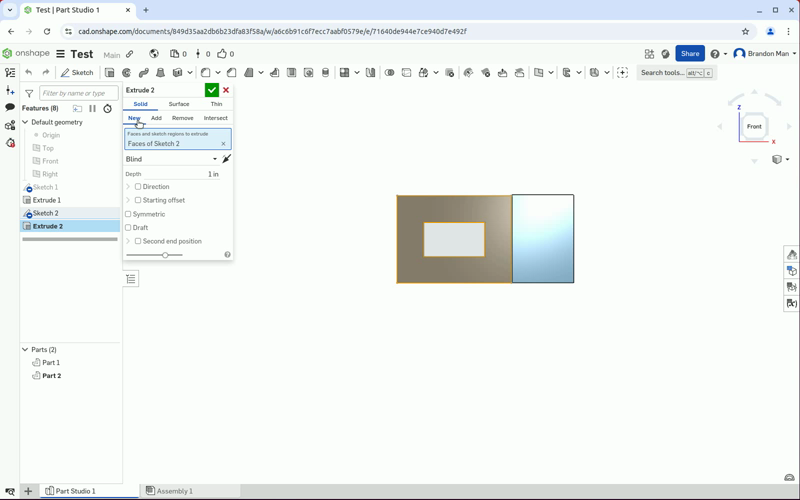
key(tab, 4)
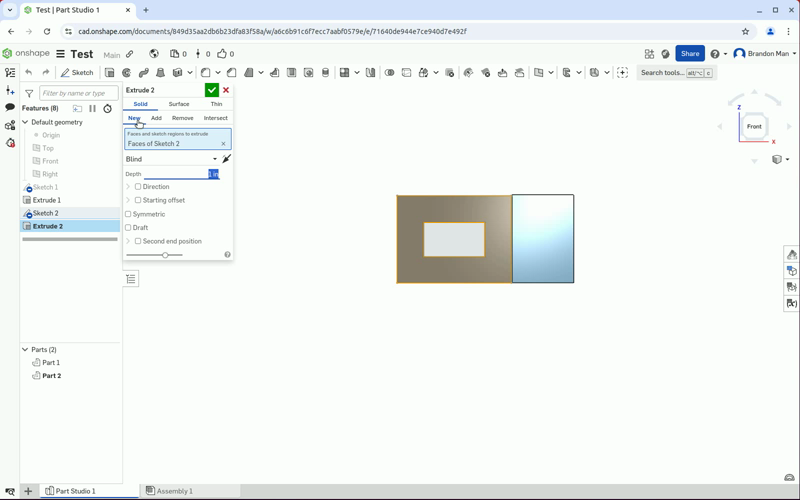
text(5.296)
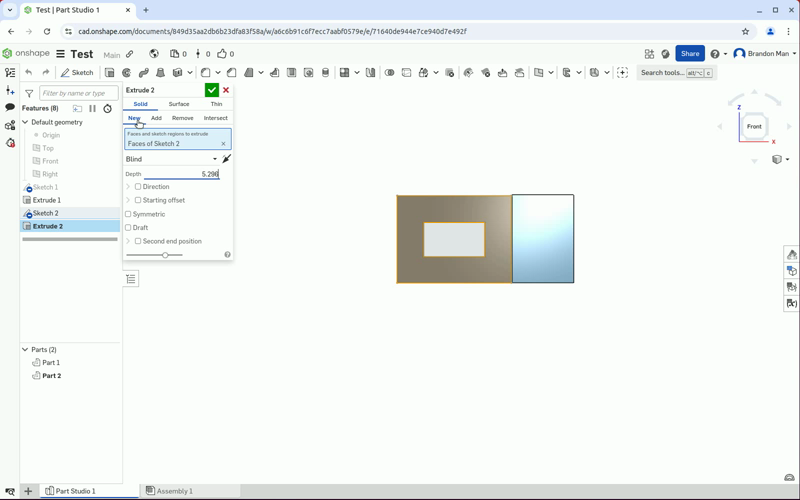
key(enter)
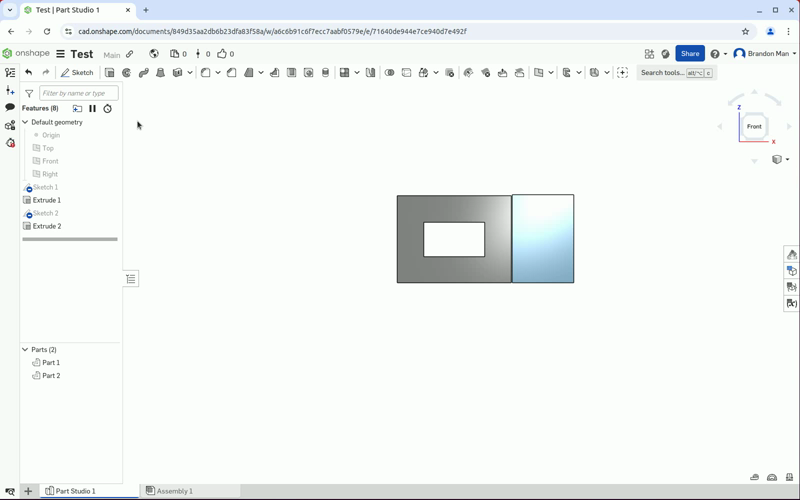
key(shift+h)
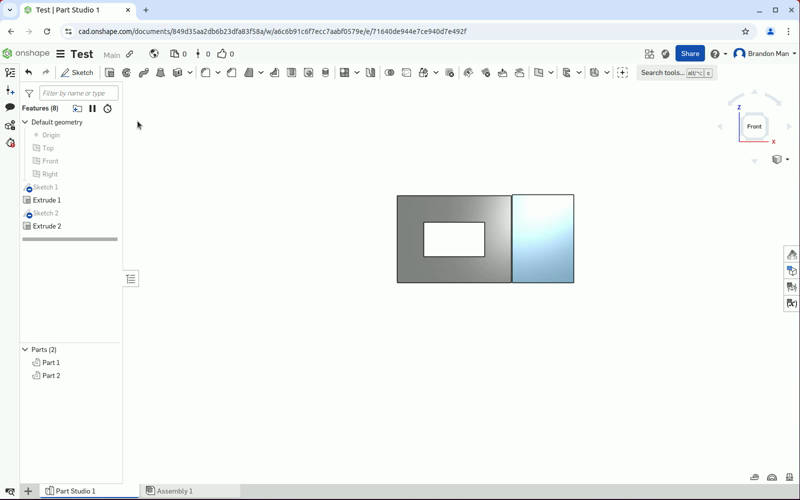
key(shift+h)
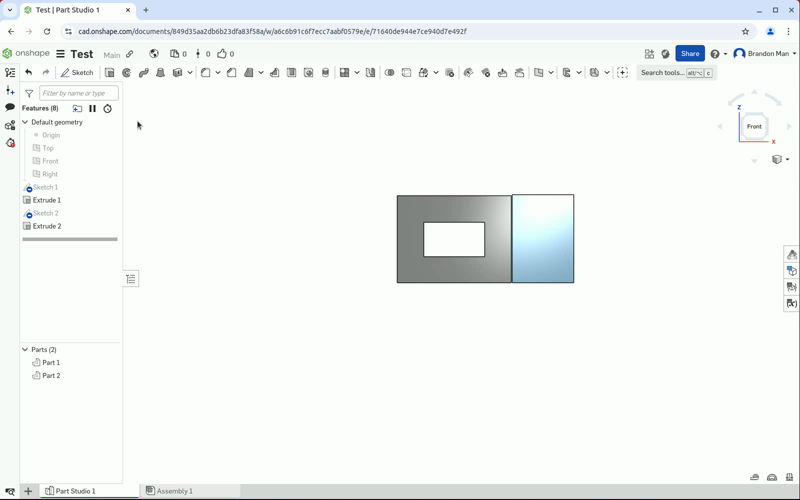
mouse_move(73, 189)
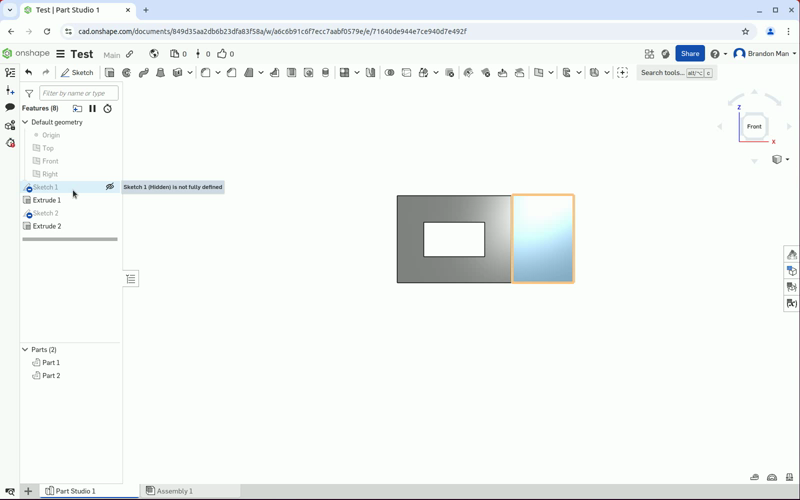
click(73, 189)
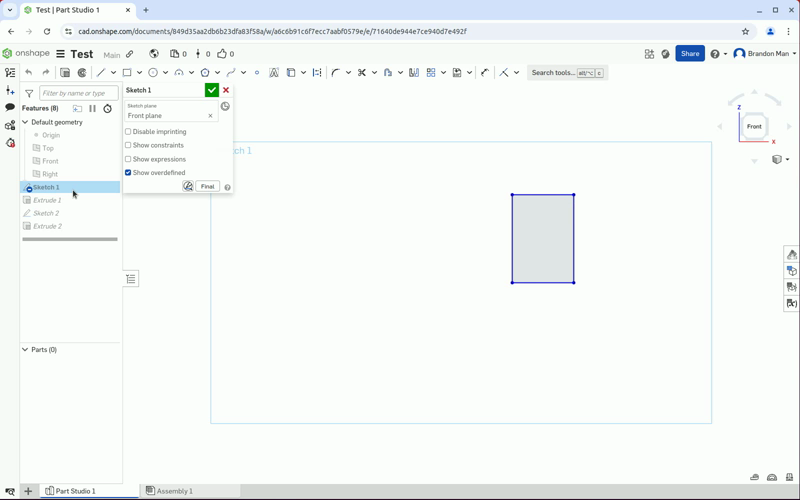
mouse_move(229, 92)
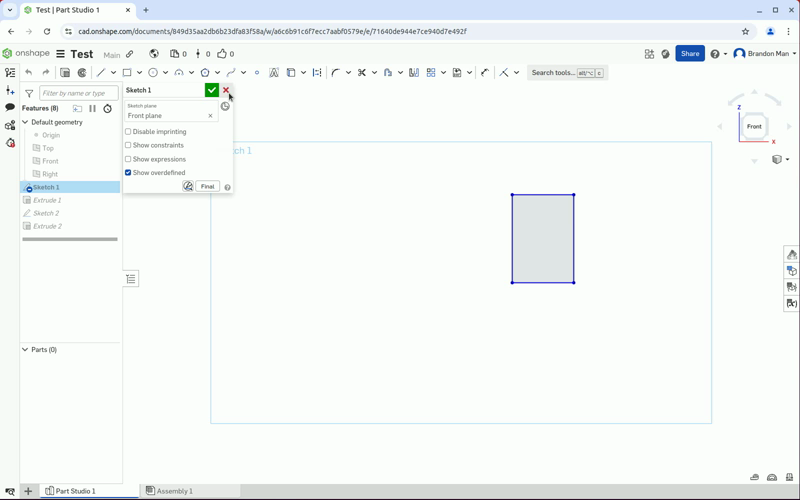
click(229, 92)
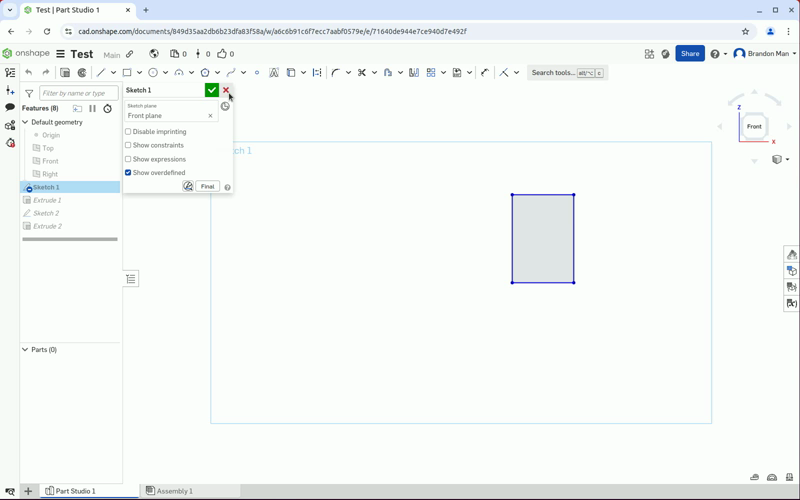
key(shift+s)
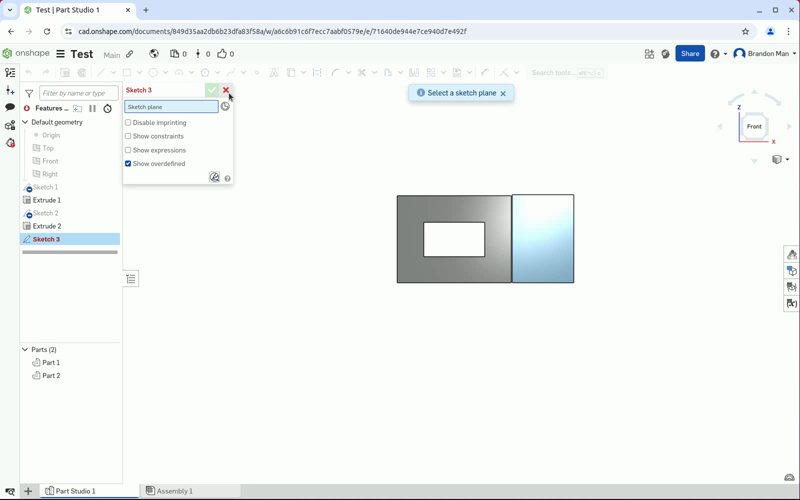
mouse_move(73, 163)
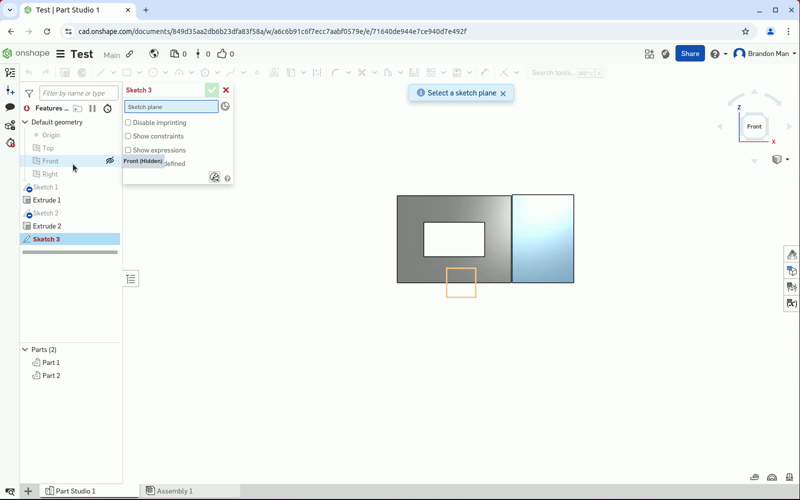
click(73, 163)
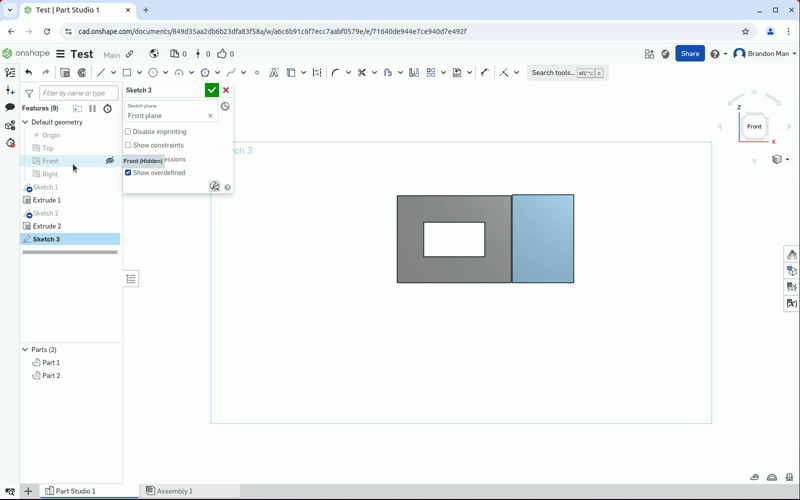
mouse_move(73, 352)
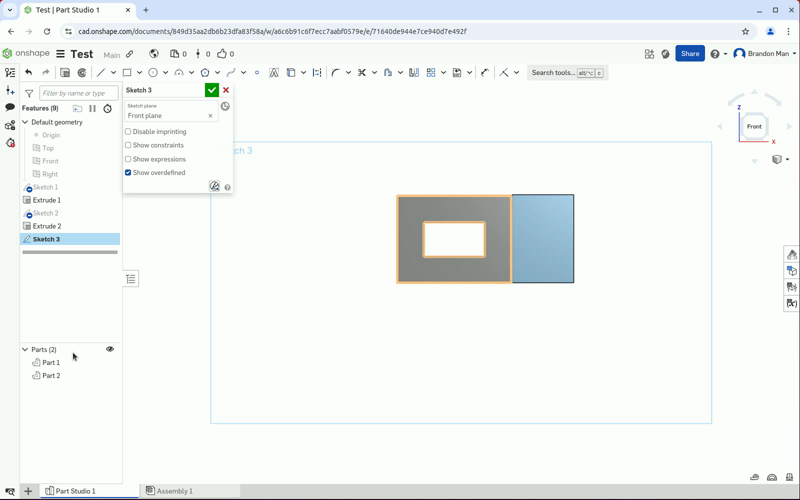
key(y)
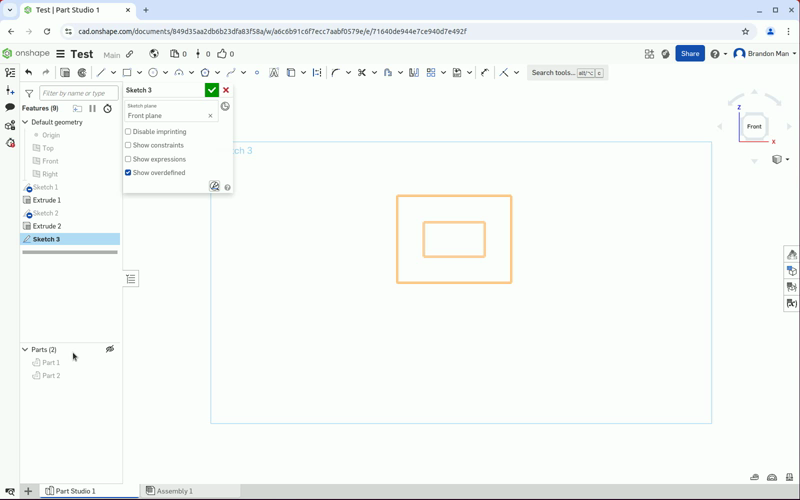
key(l)
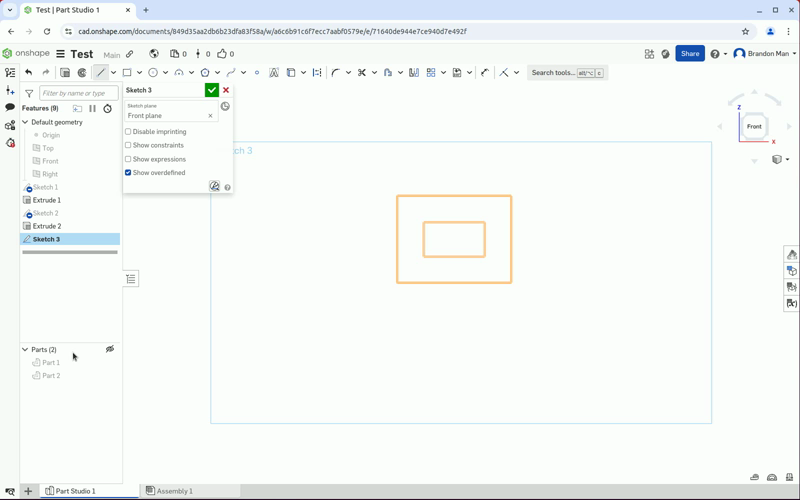
key_down(shift)
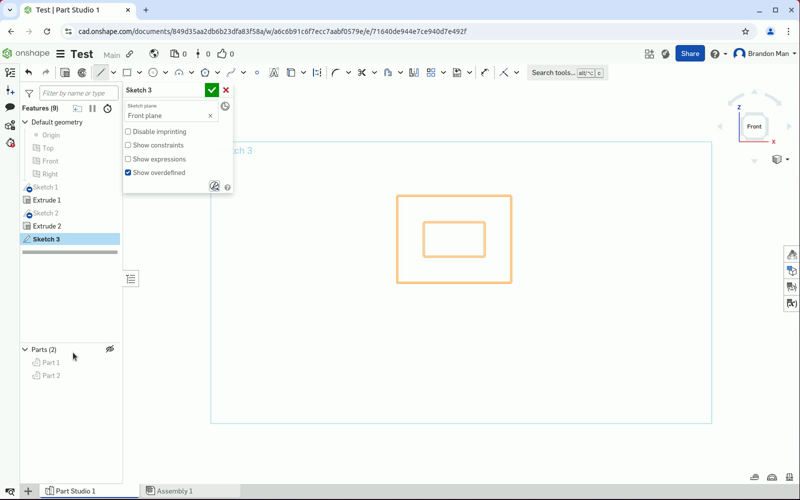
mouse_move(397, 282)
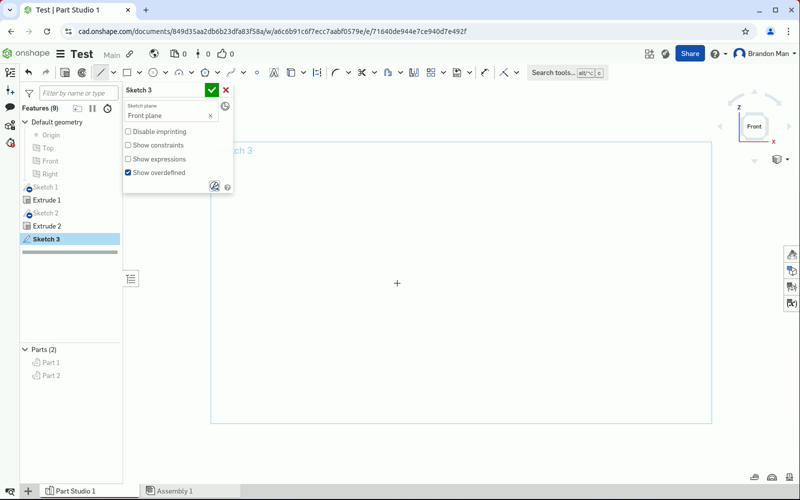
click(397, 282)
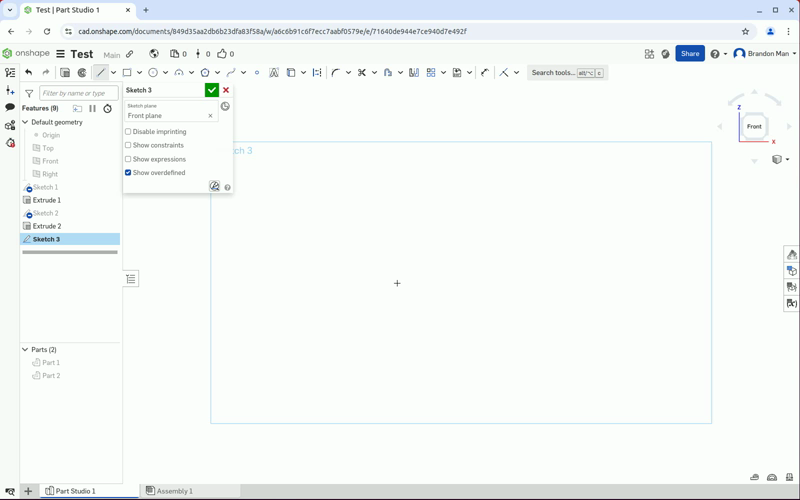
key_up(shift)
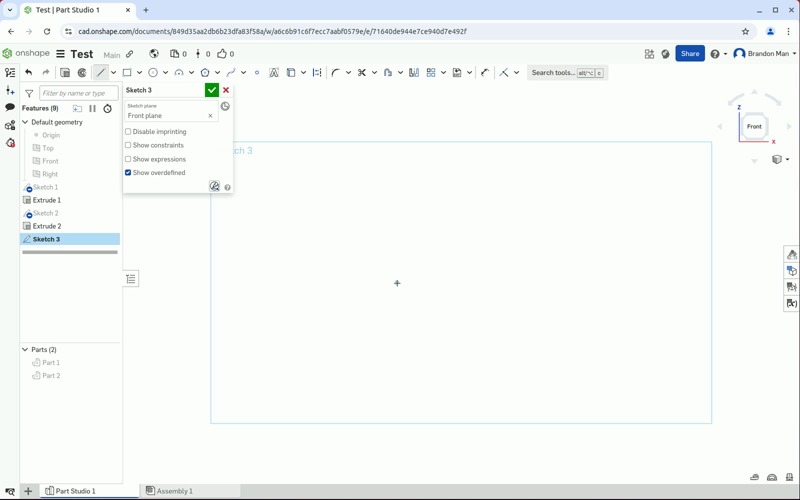
key_down(shift)
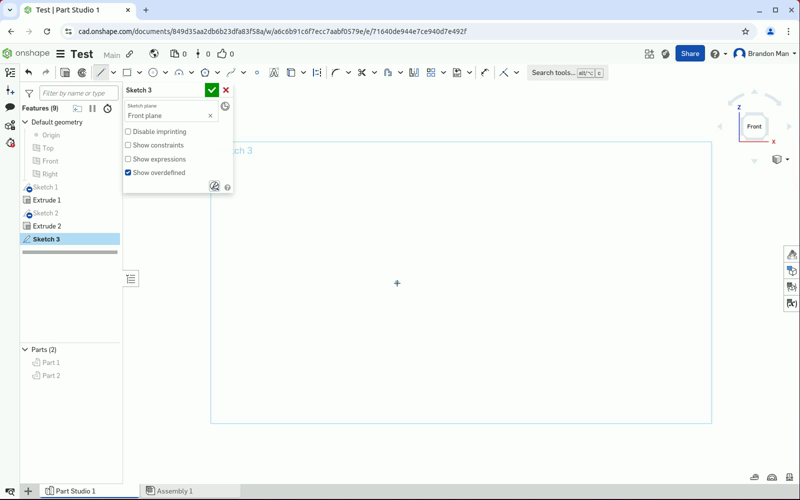
mouse_move(511, 282)
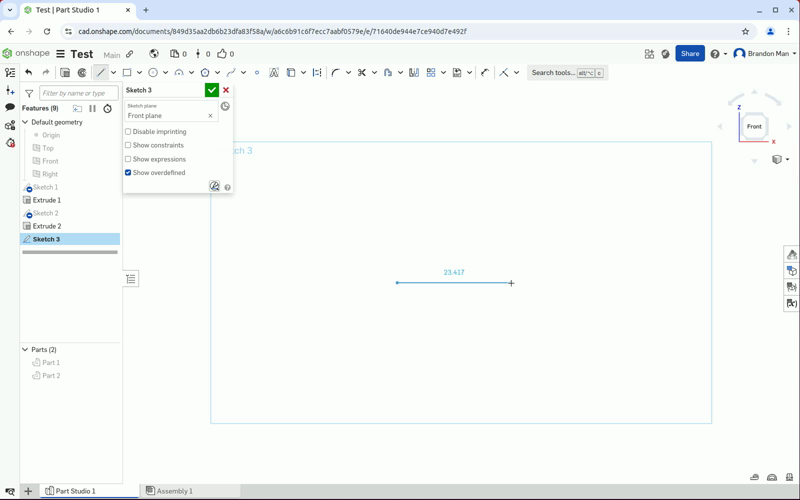
click(511, 282)
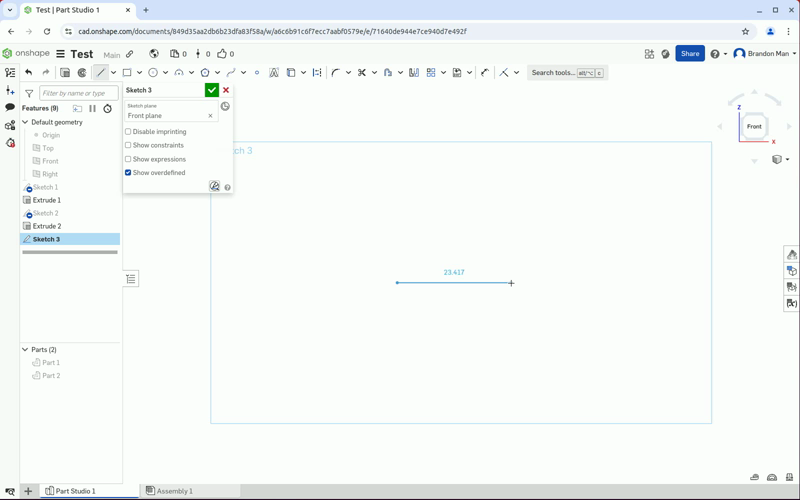
key_up(shift)
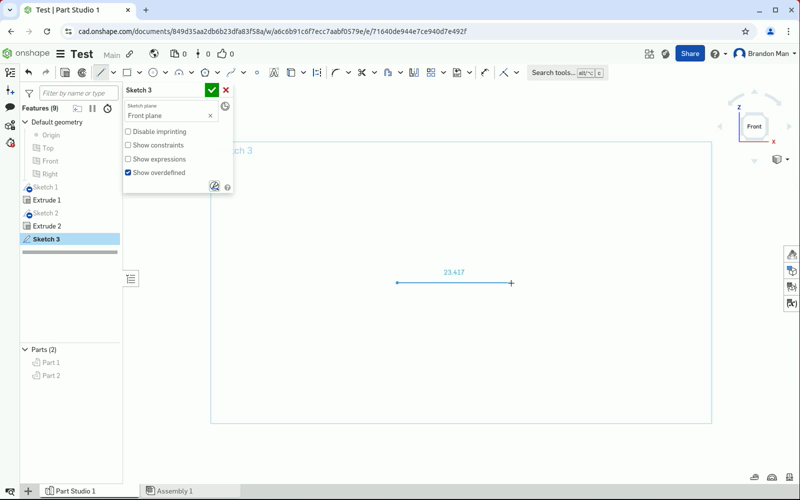
key_down(shift)
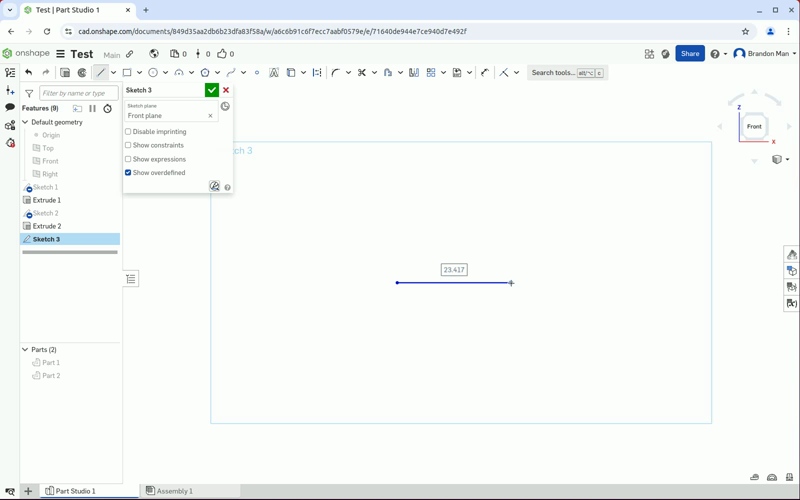
mouse_move(511, 195)
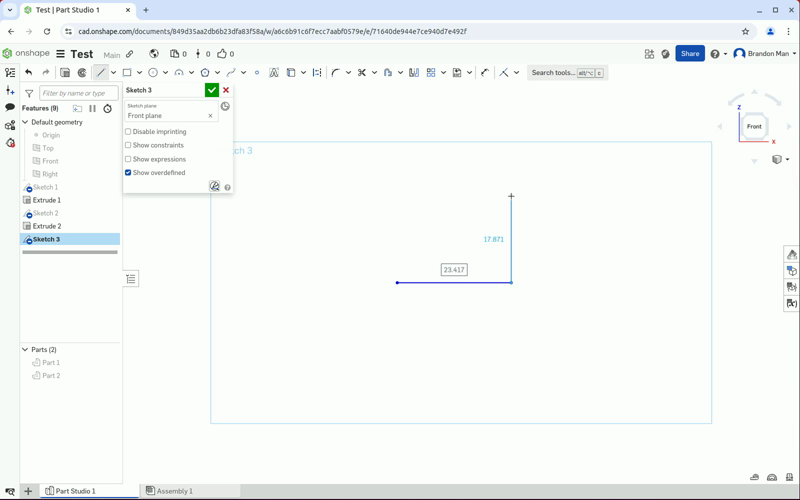
click(511, 195)
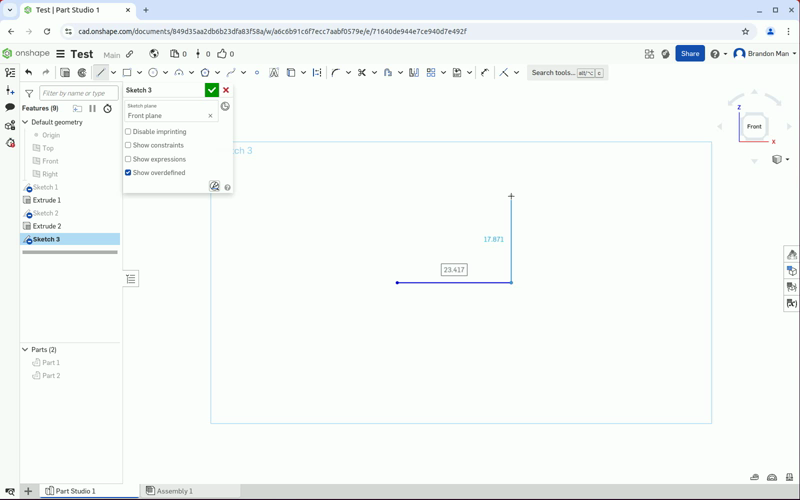
key_up(shift)
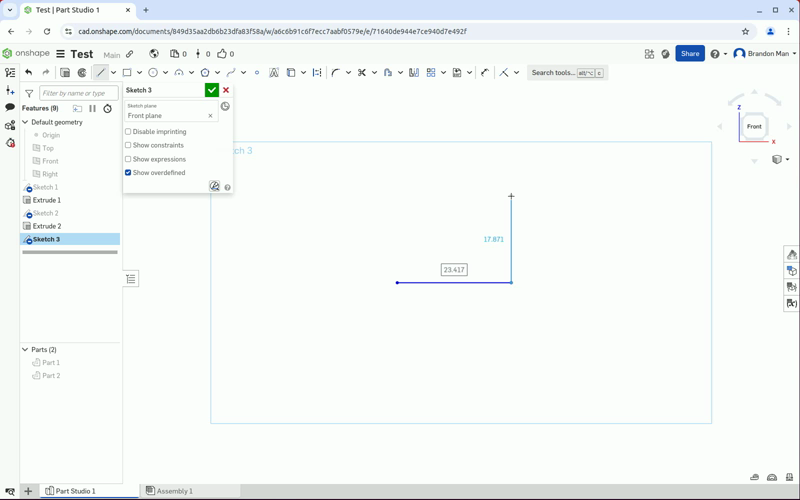
key_down(shift)
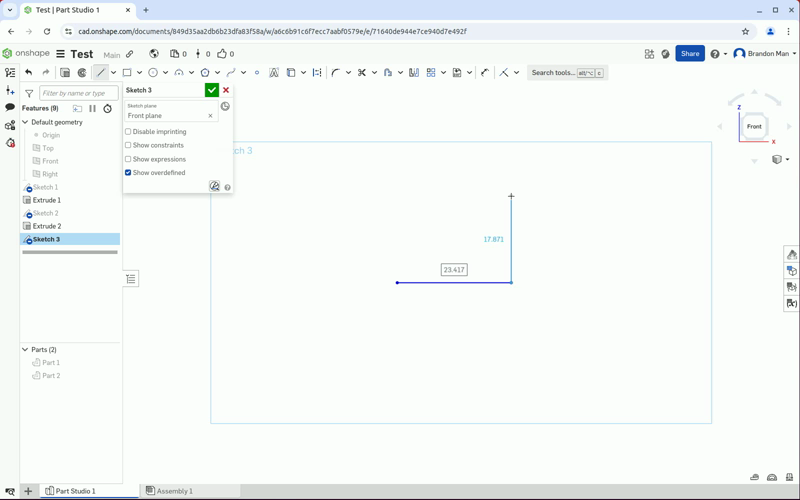
mouse_move(397, 195)
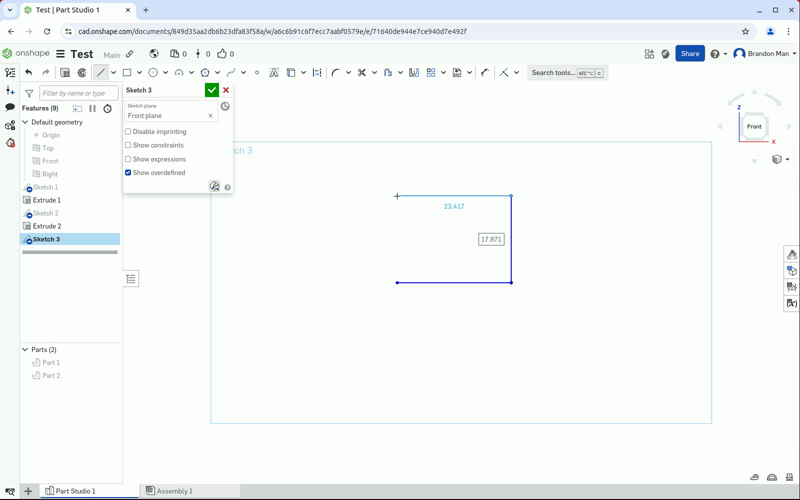
click(397, 195)
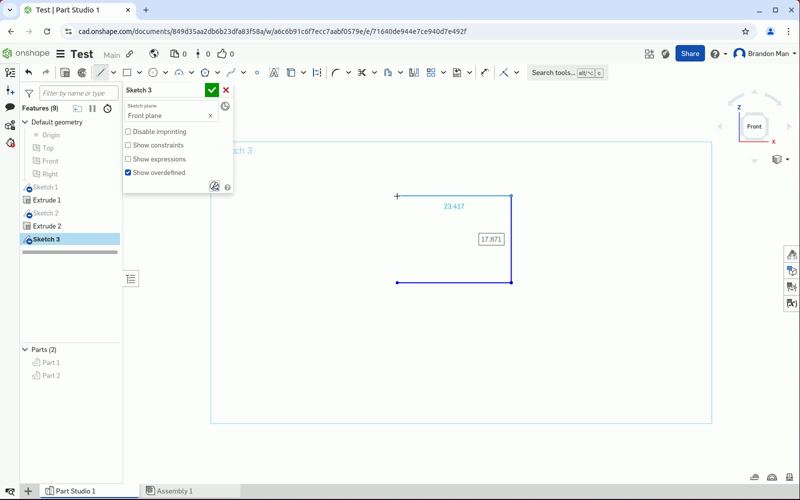
key_up(shift)
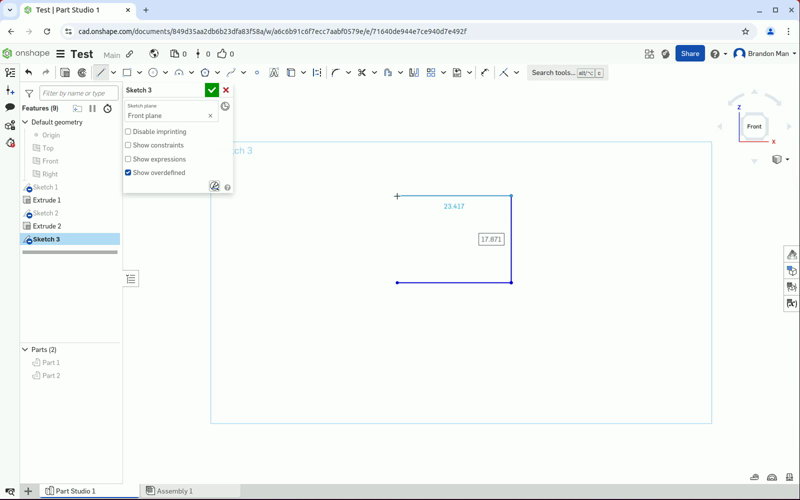
key_down(shift)
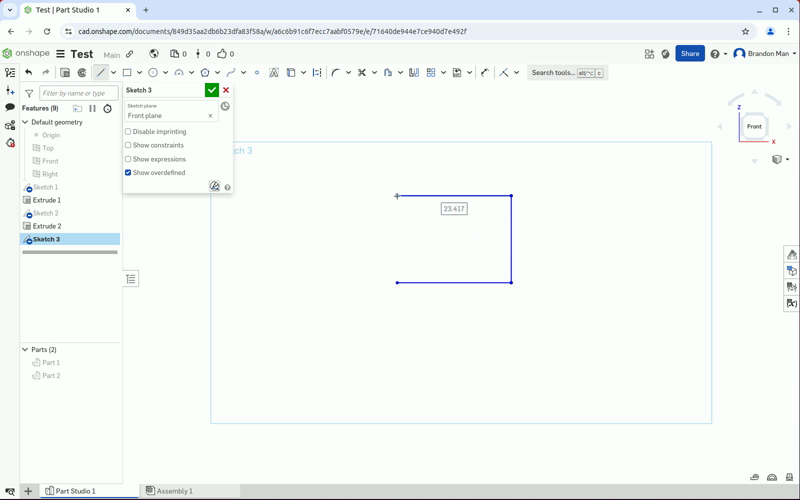
mouse_move(397, 282)
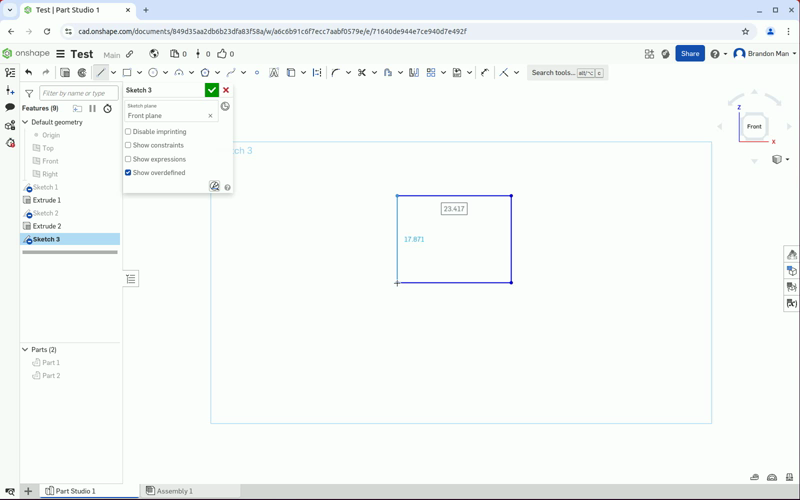
key_up(shift)
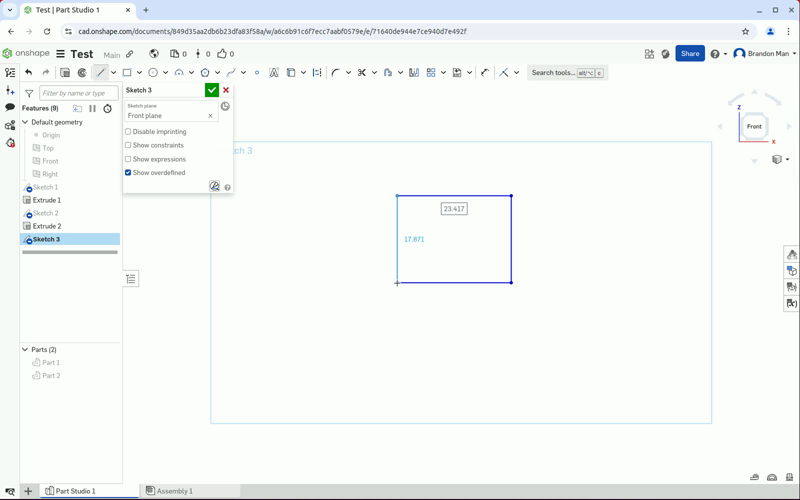
click(397, 282)
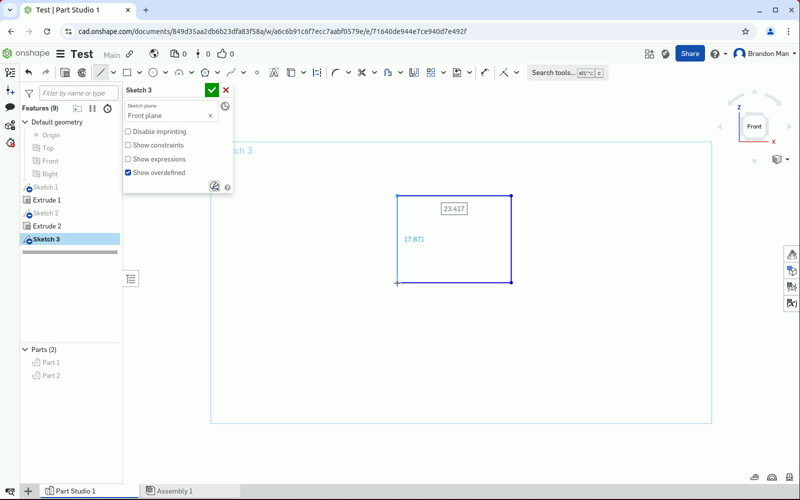
key(esc)
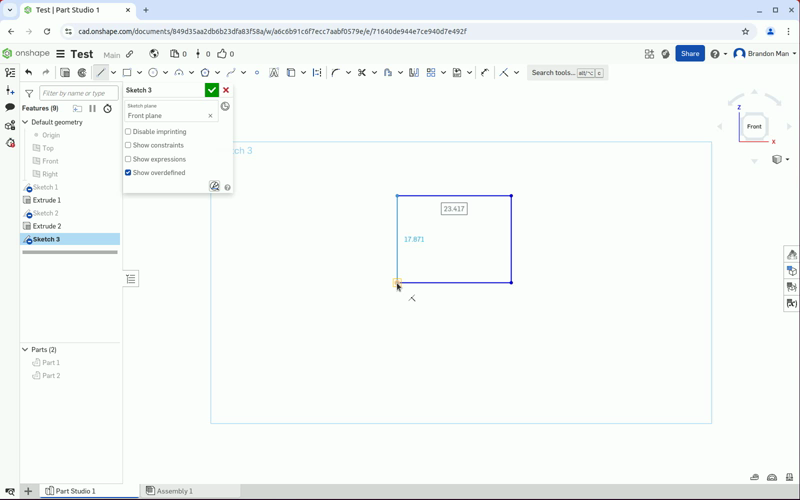
key(l)
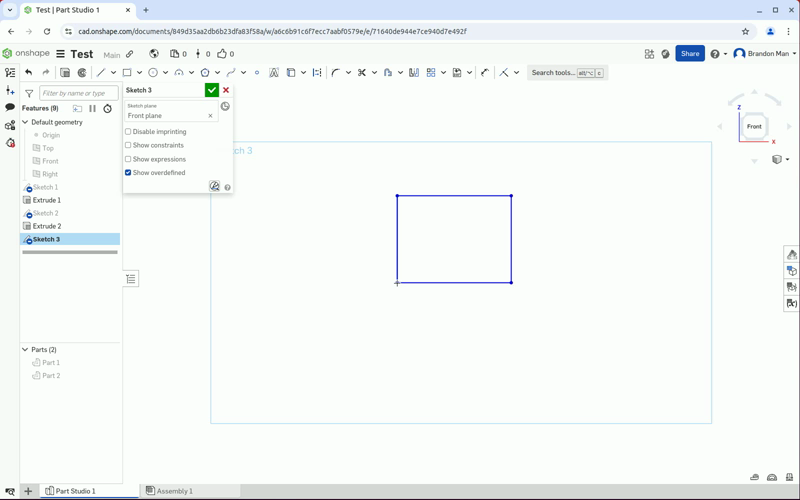
key_down(shift)
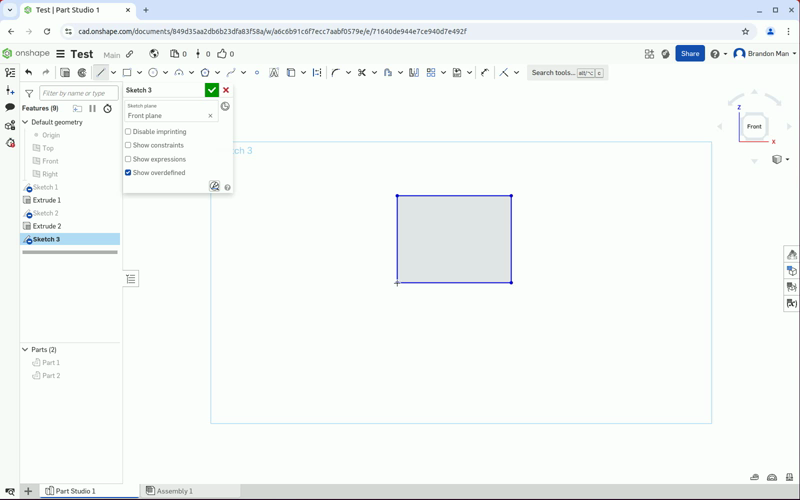
mouse_move(423, 256)
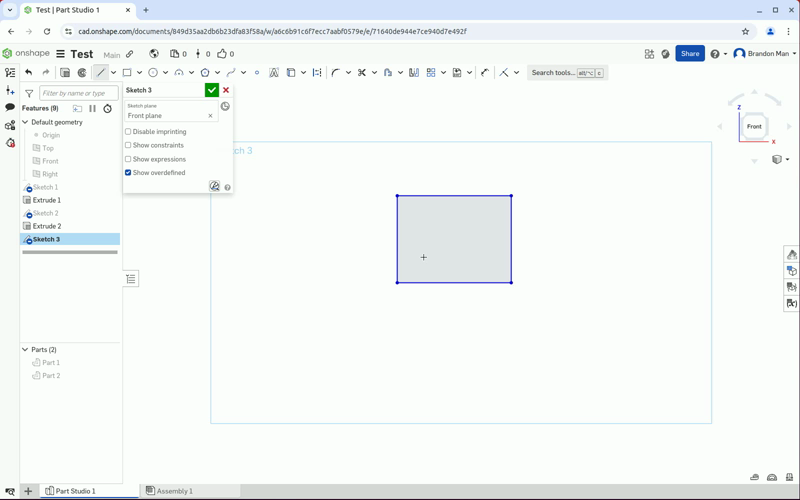
click(423, 256)
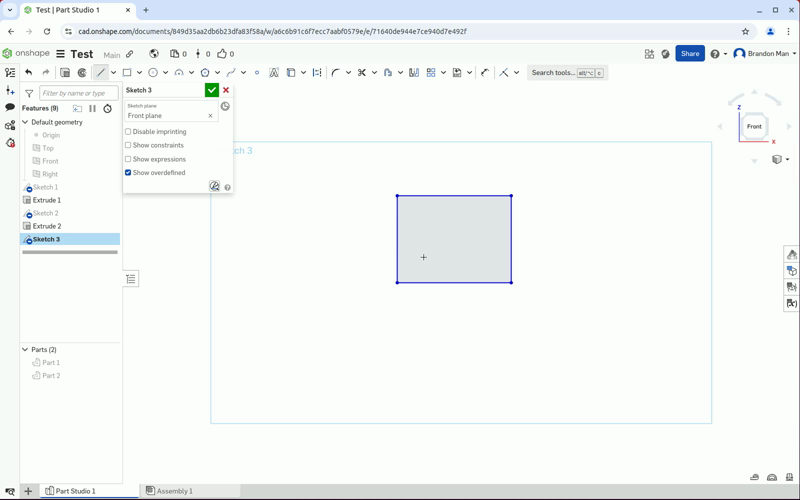
key_up(shift)
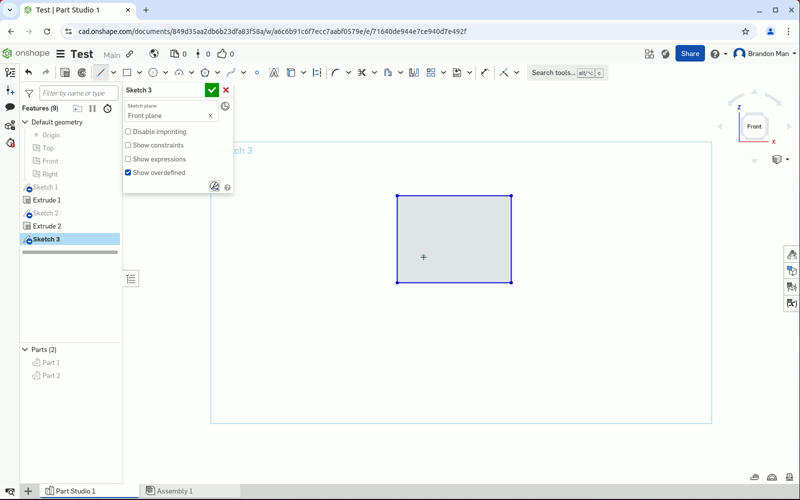
key_down(shift)
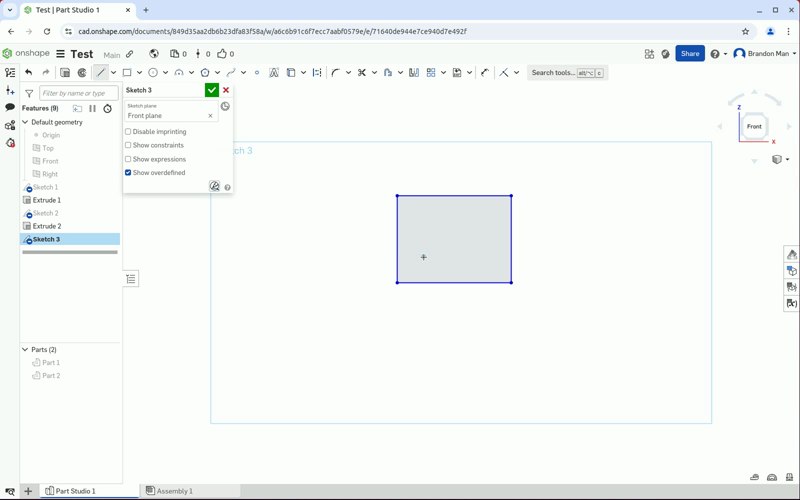
mouse_move(484, 256)
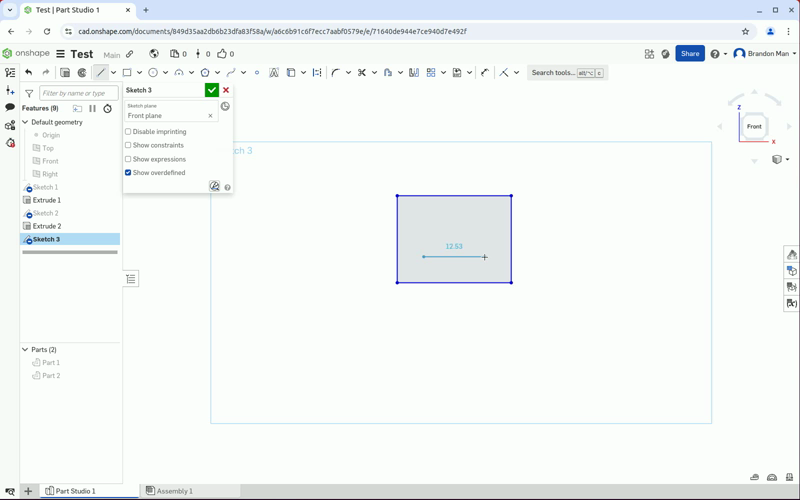
click(484, 256)
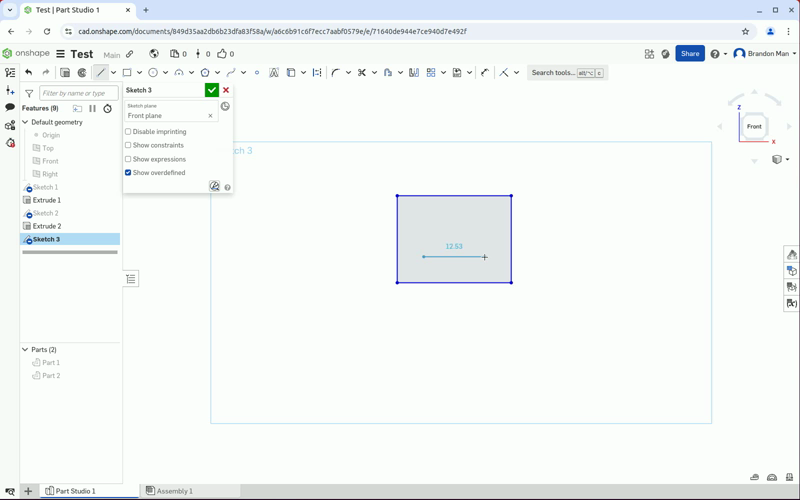
key_up(shift)
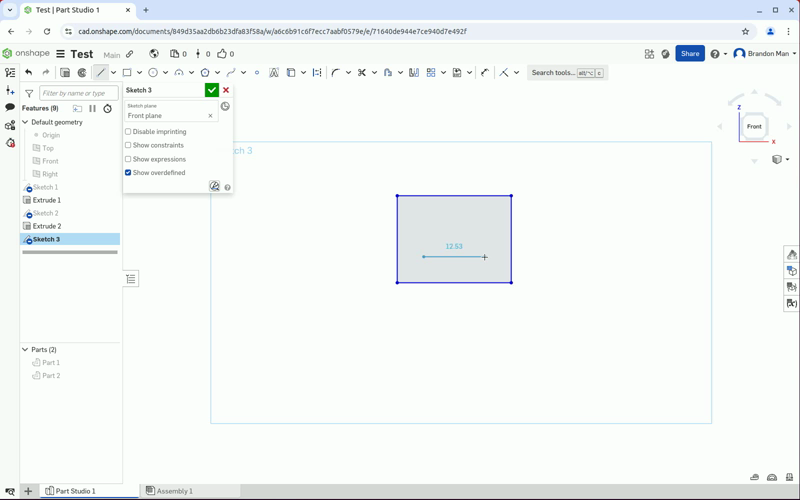
key_down(shift)
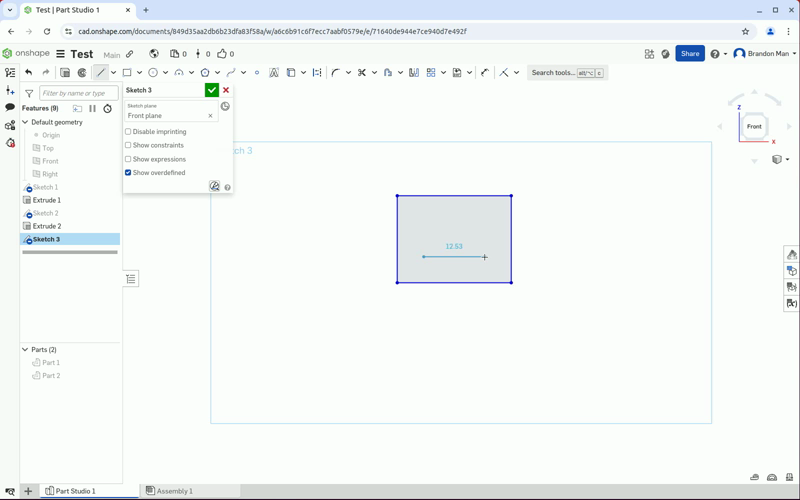
mouse_move(514, 256)
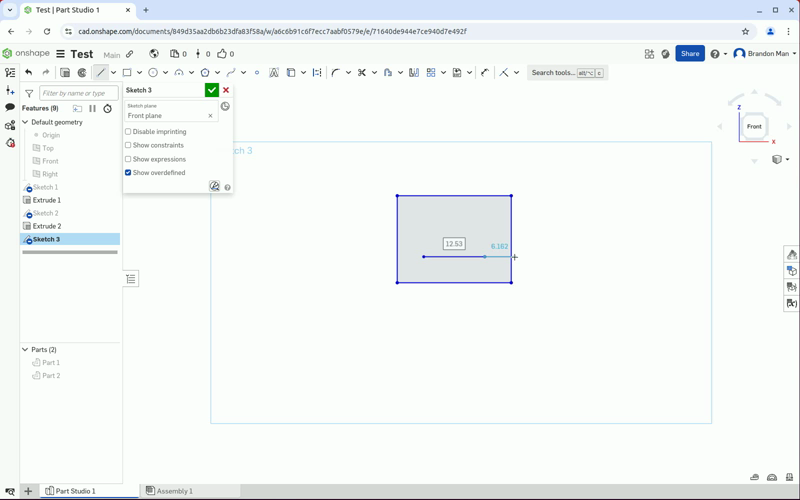
mouse_move(484, 222)
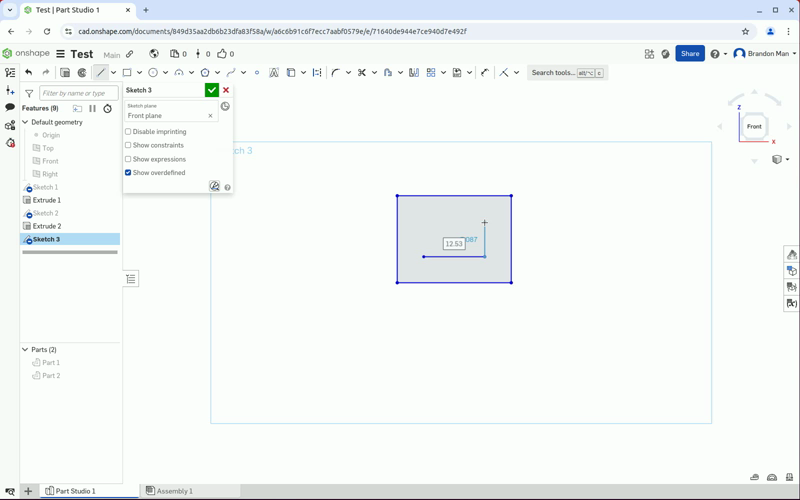
click(484, 222)
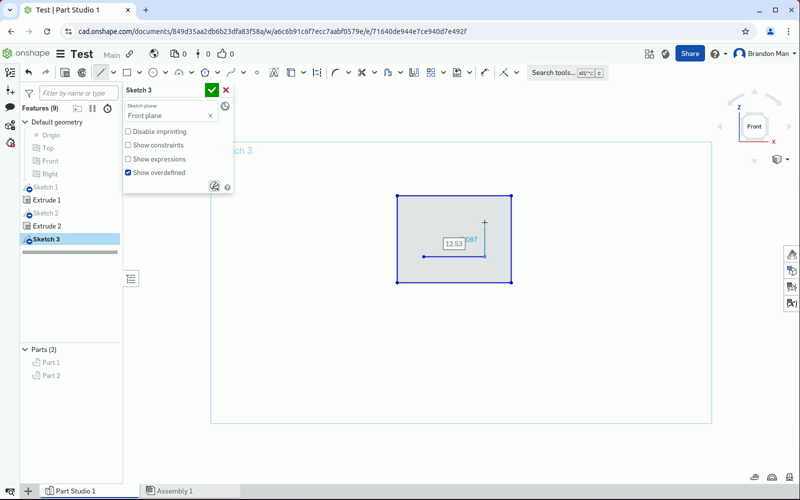
key_up(shift)
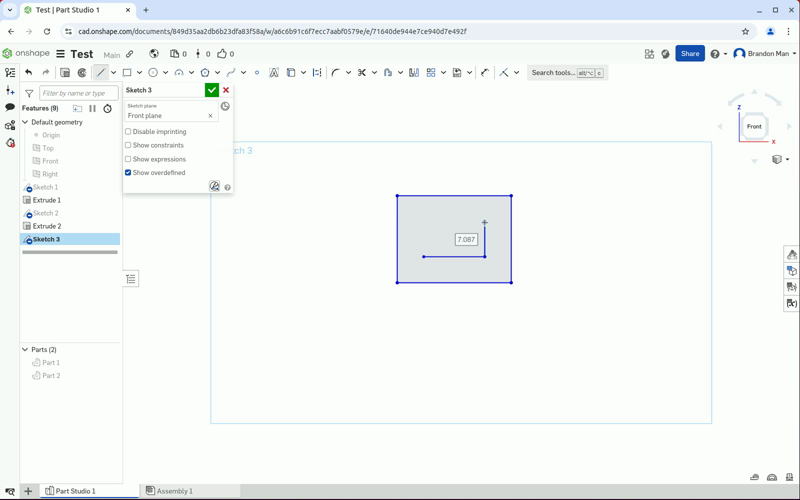
key_down(shift)
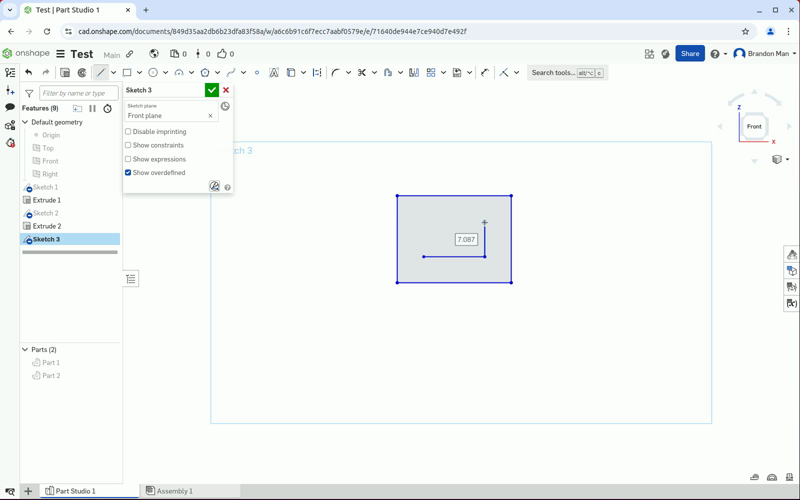
mouse_move(423, 222)
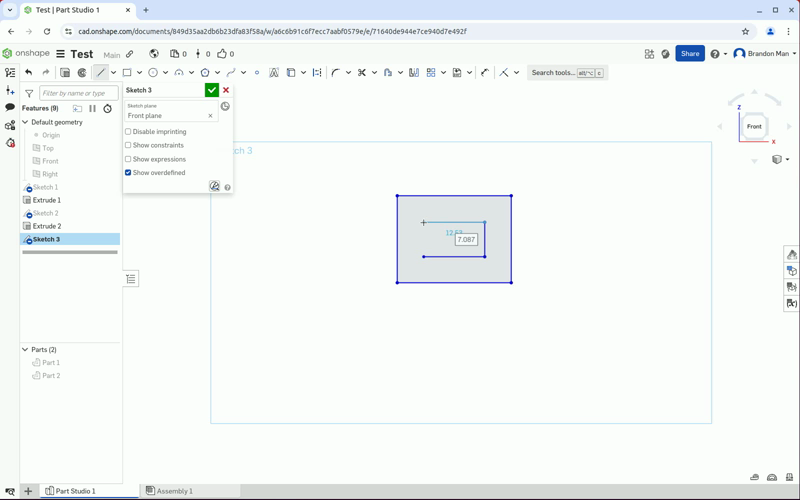
click(423, 222)
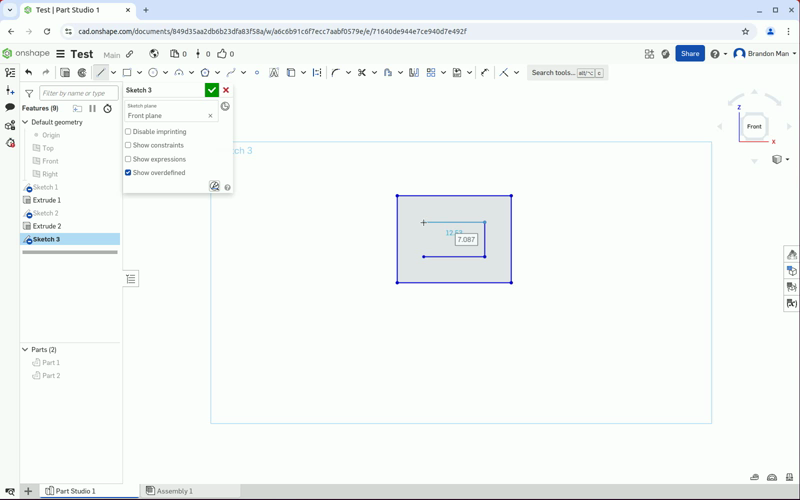
key_up(shift)
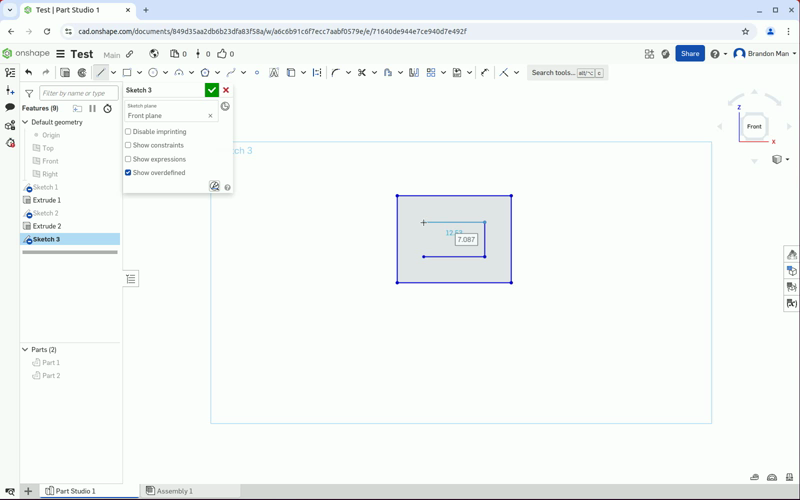
mouse_move(453, 222)
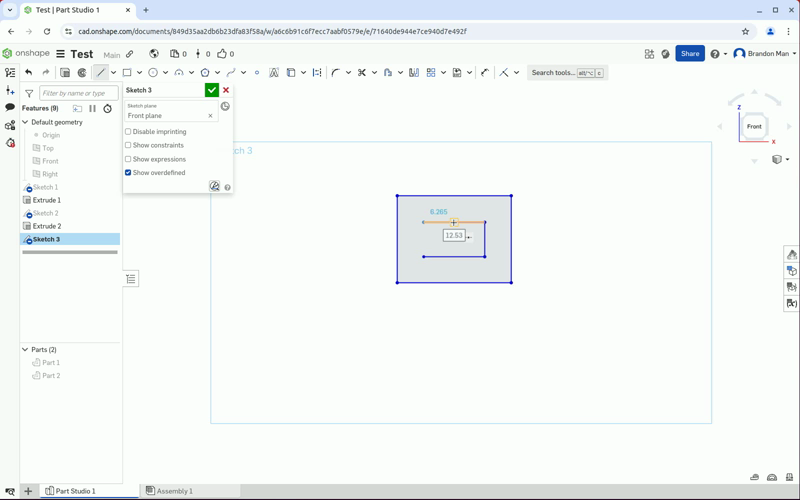
key_down(shift)
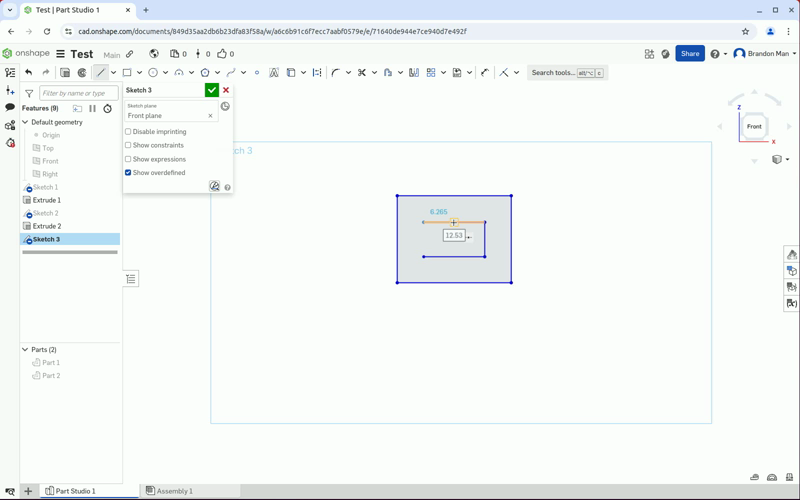
mouse_move(423, 256)
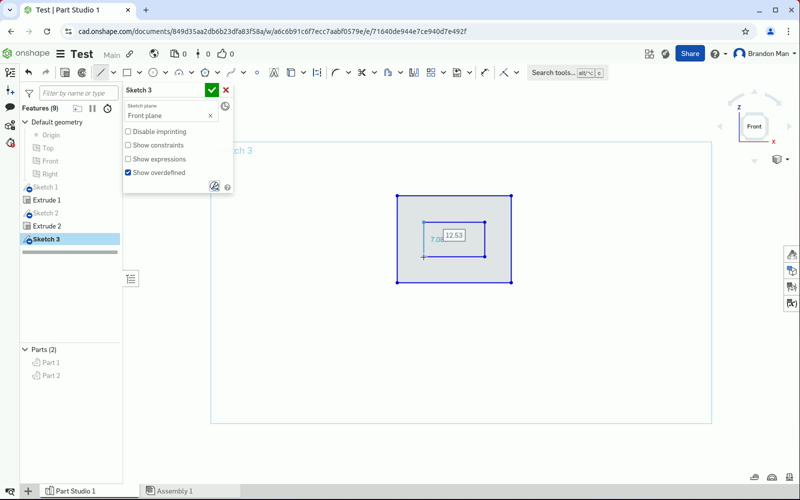
key_up(shift)
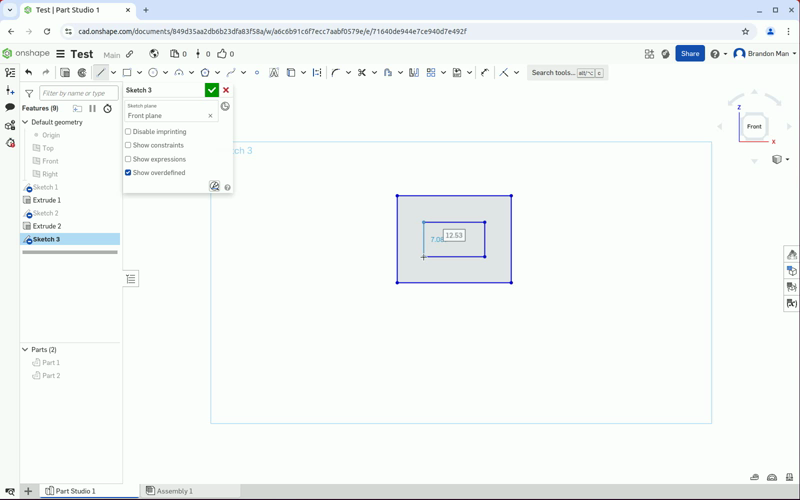
click(423, 256)
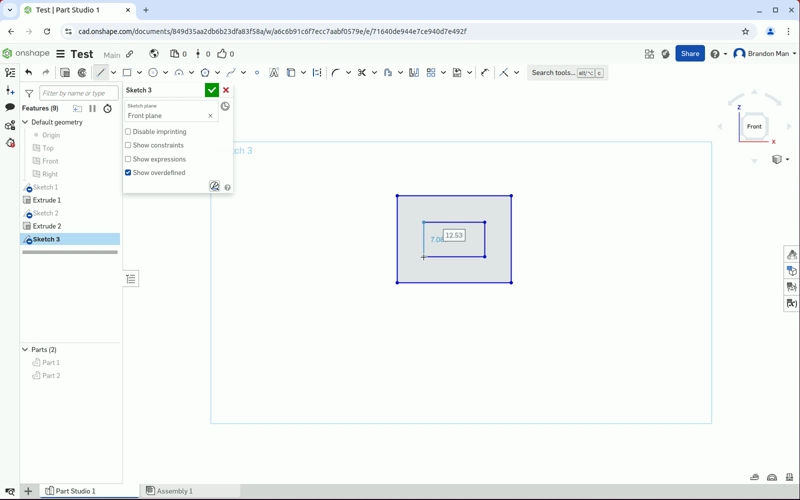
key(esc)
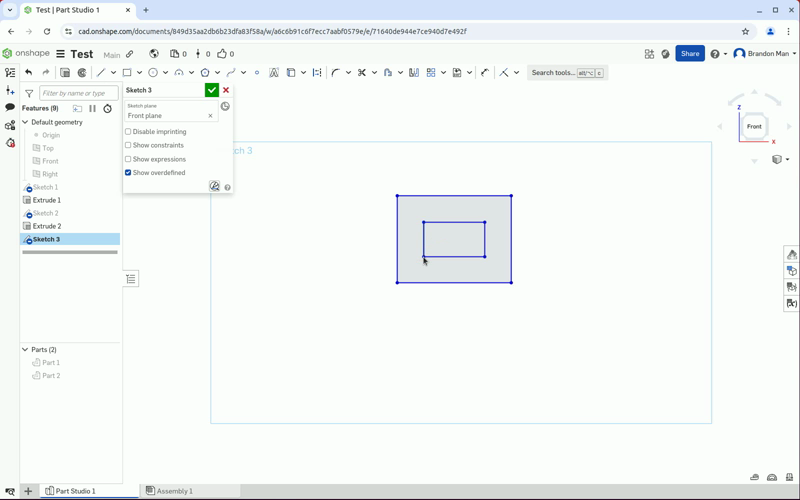
mouse_move(501, 235)
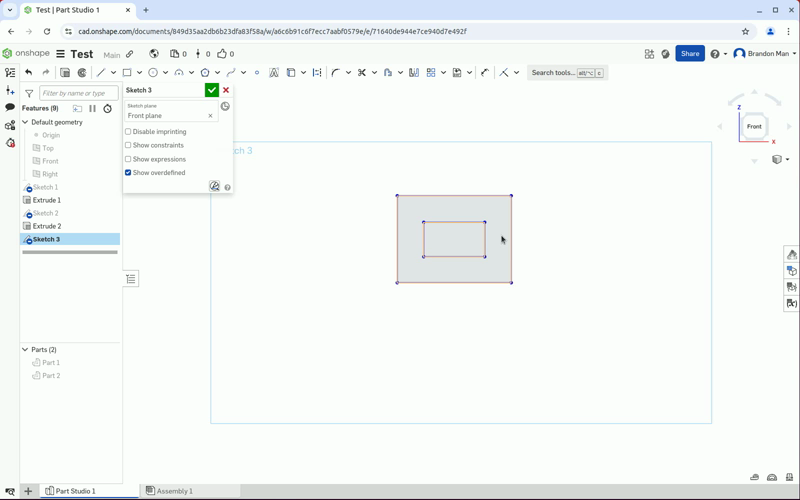
click(501, 235)
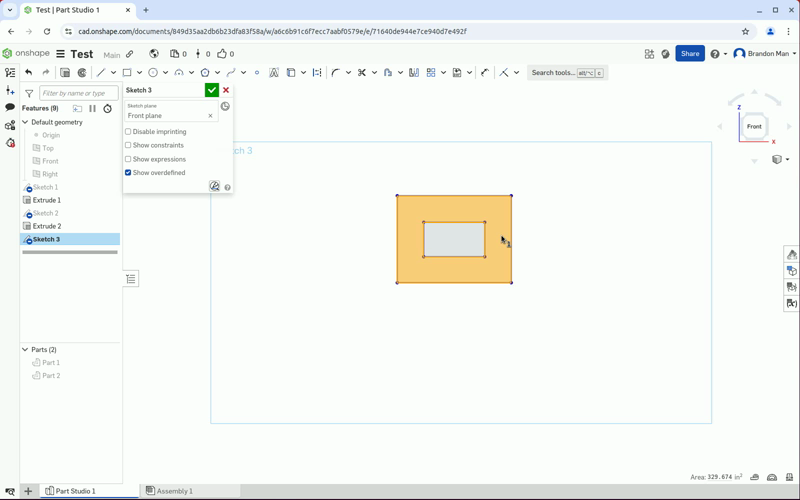
mouse_move(73, 352)
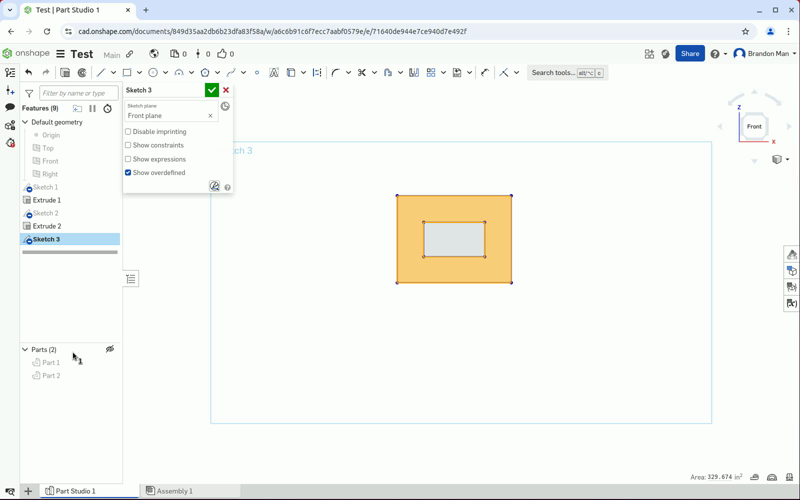
key(shift+y)
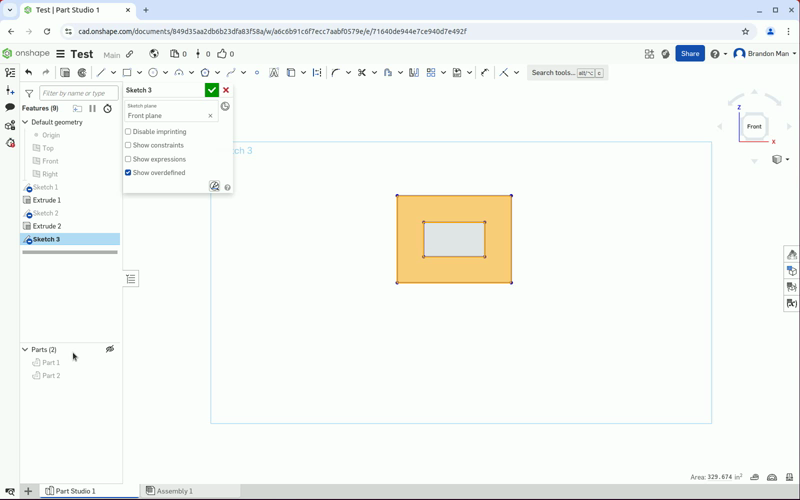
key(shift+e)
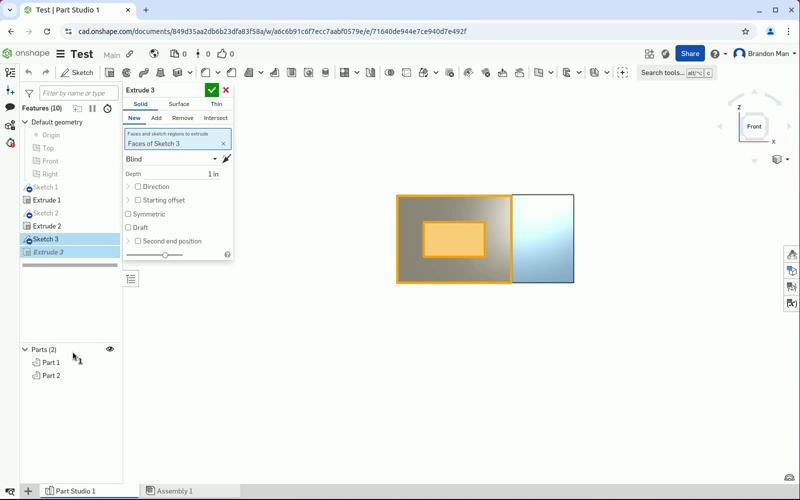
mouse_move(143, 106)
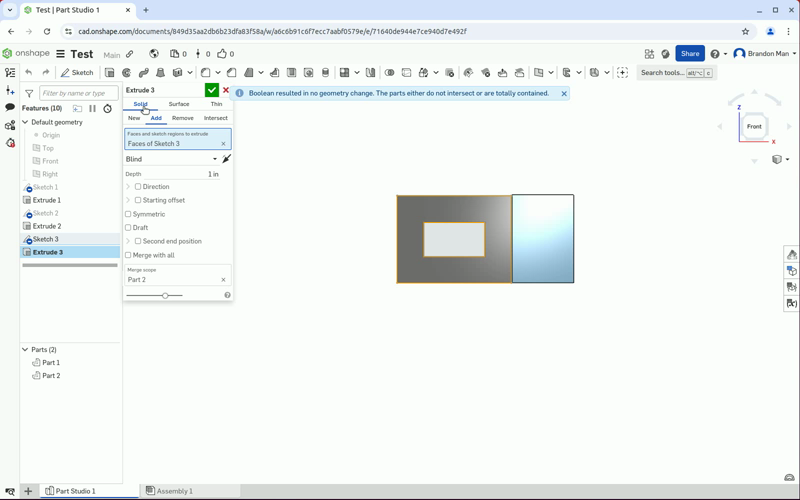
click(143, 106)
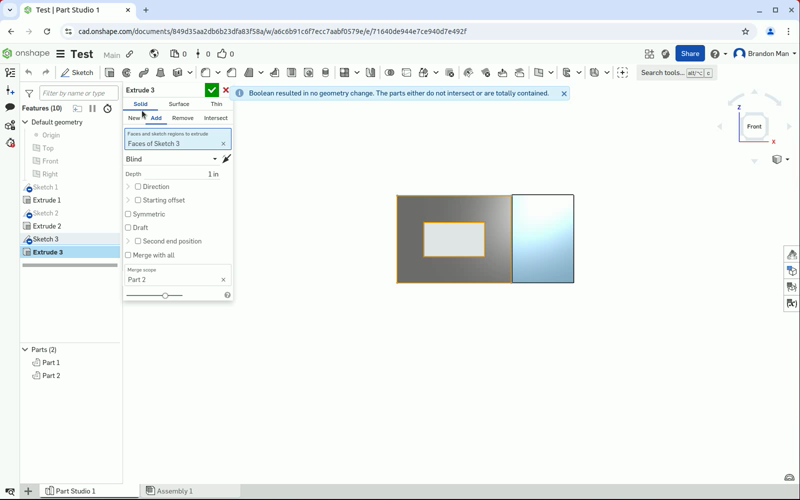
mouse_move(137, 120)
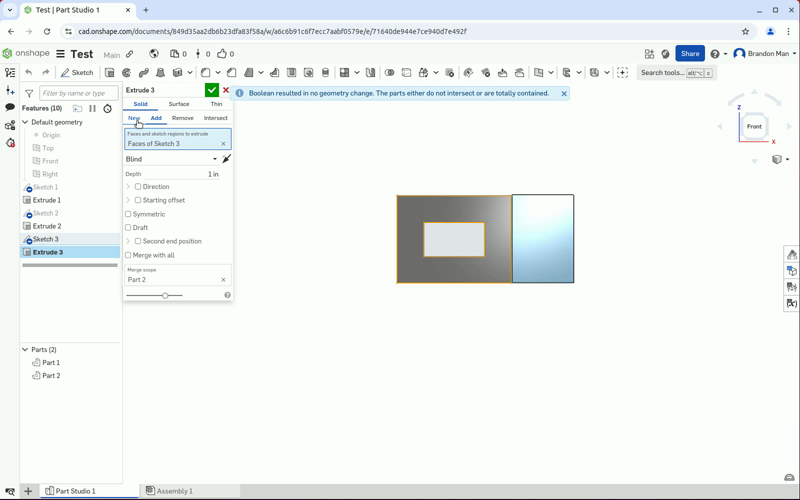
click(137, 120)
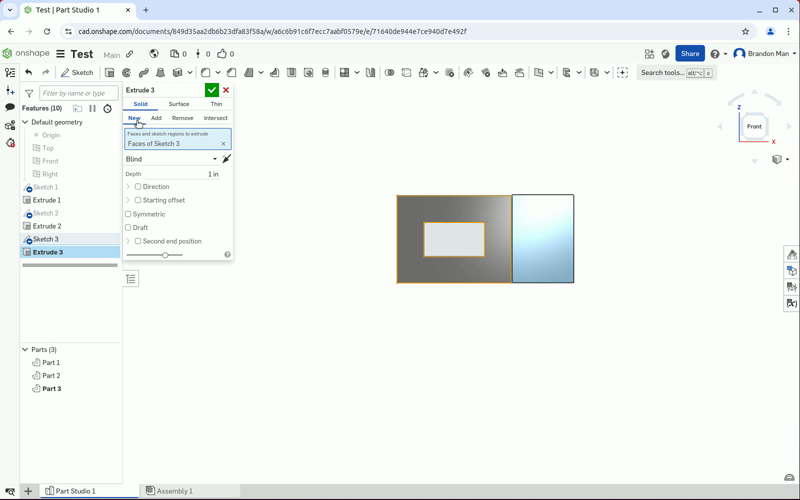
key(tab, 4)
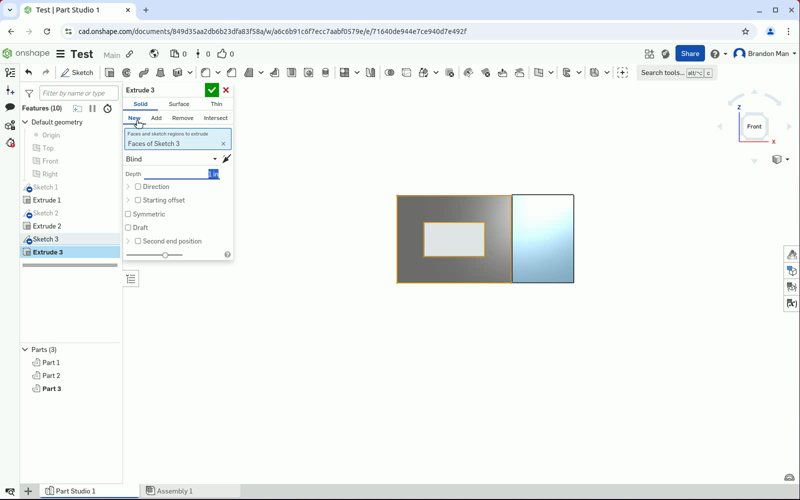
text(-12.517)
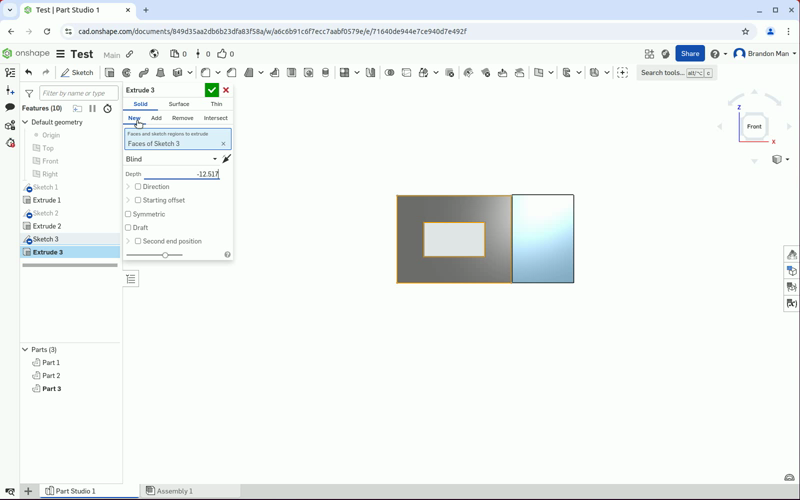
key(enter)
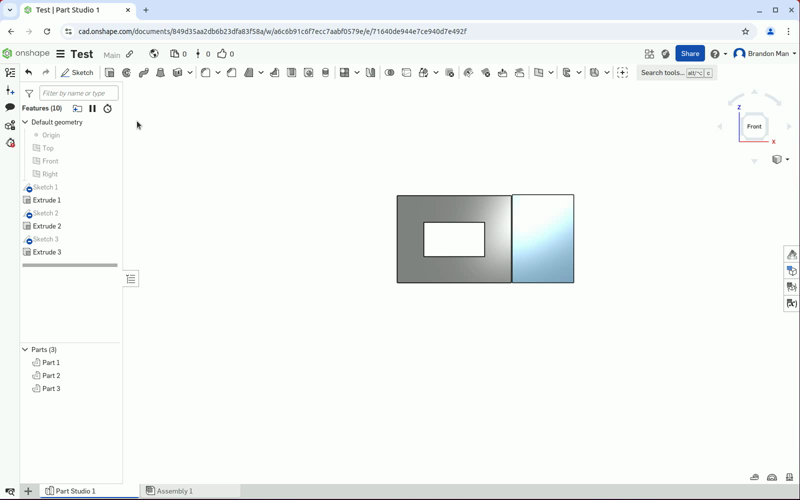
key(shift+h)
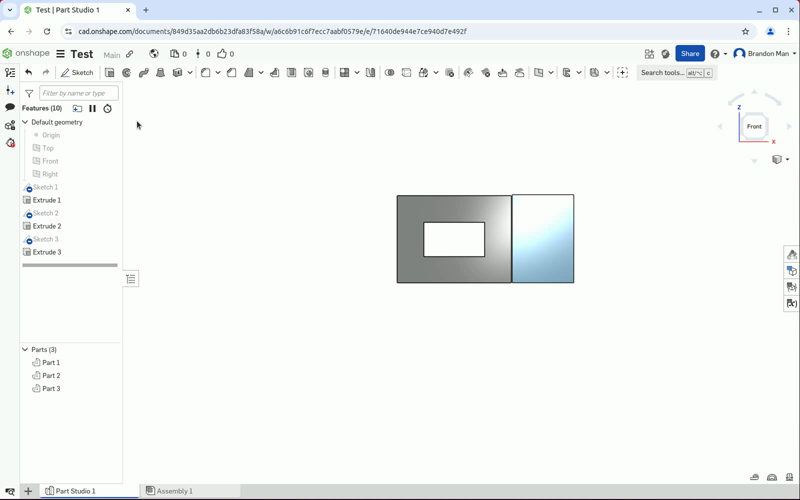
key(shift+h)
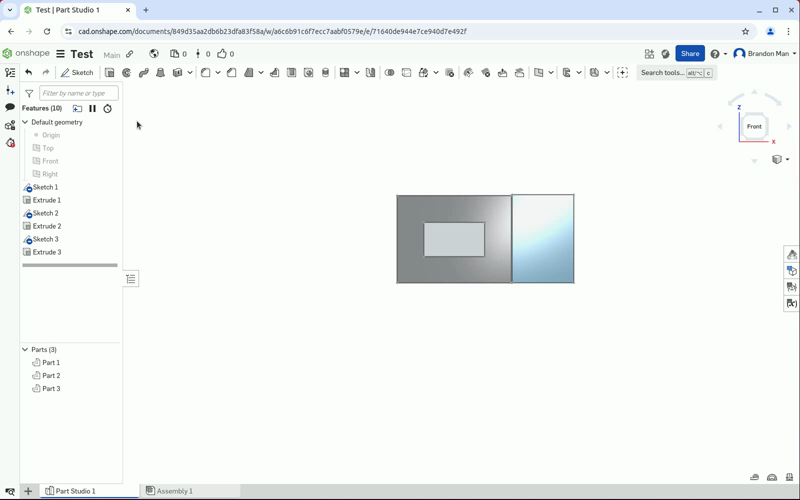
key(shift+7)
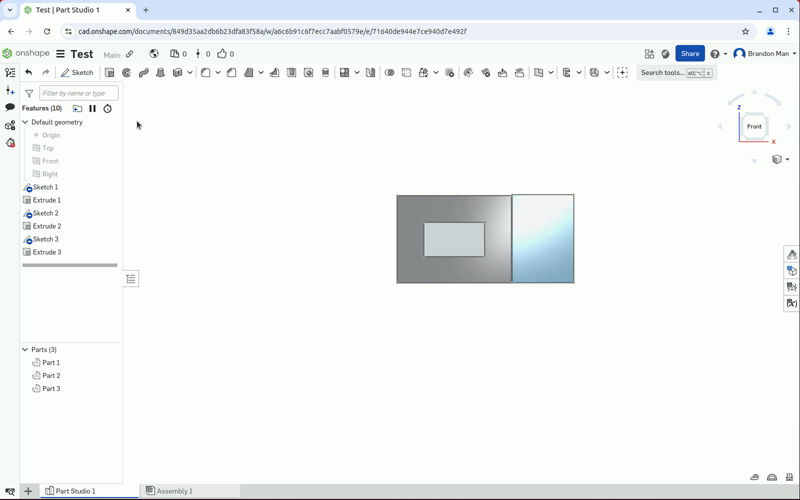
key(left, 2)
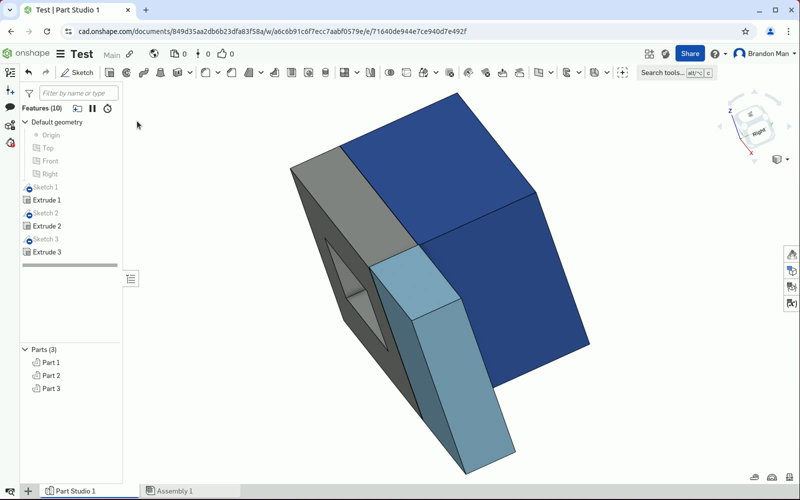
key(down, 2)
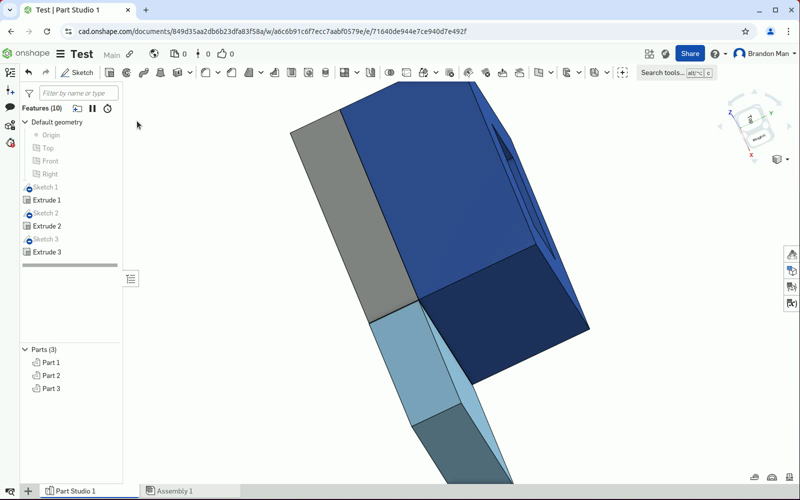
key(up, 2)
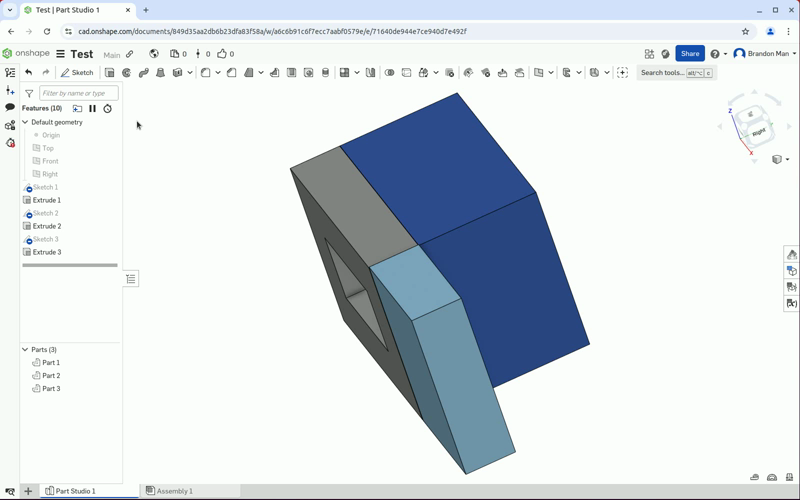
key(right, 2)
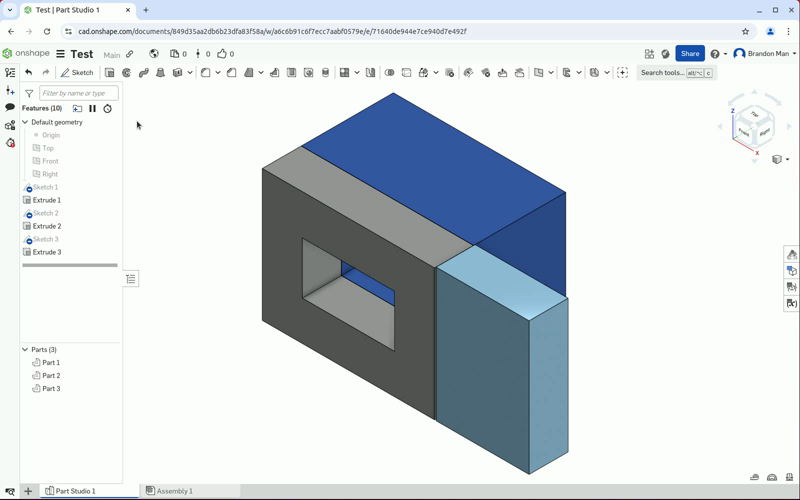
mouse_move(73, 189)
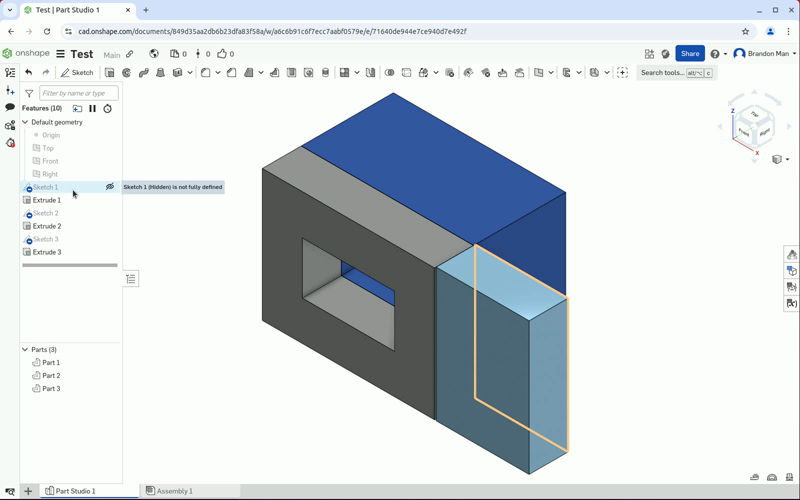
click(73, 189)